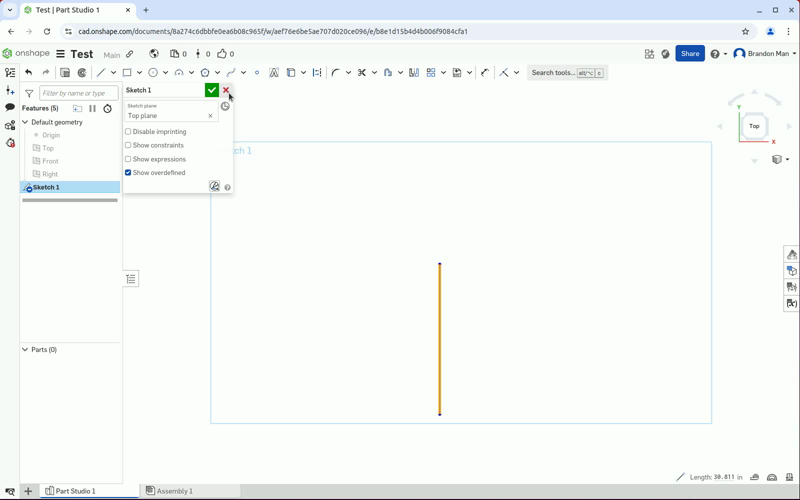
key(shift+h)
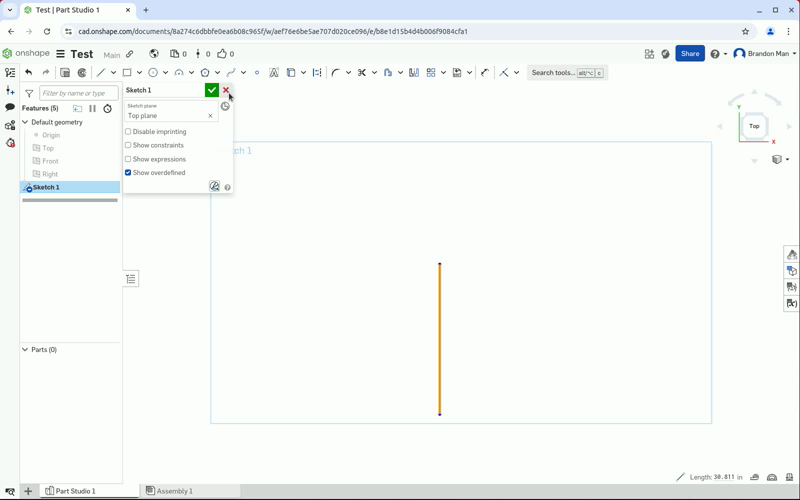
key(shift+s)
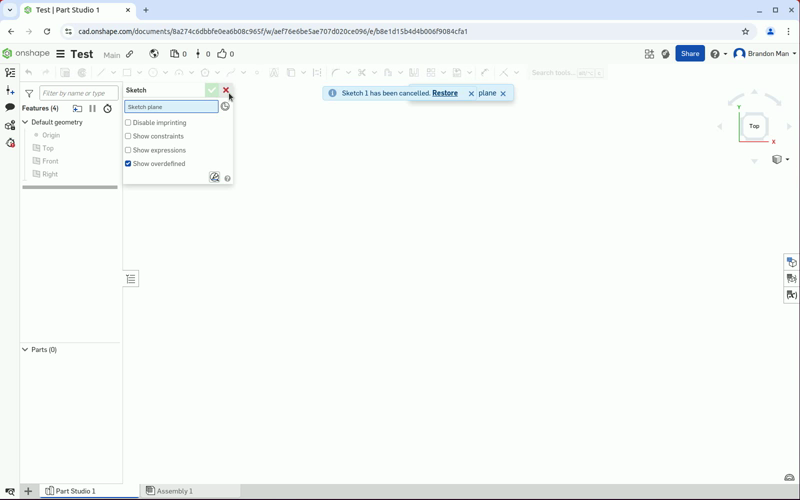
mouse_move(73, 150)
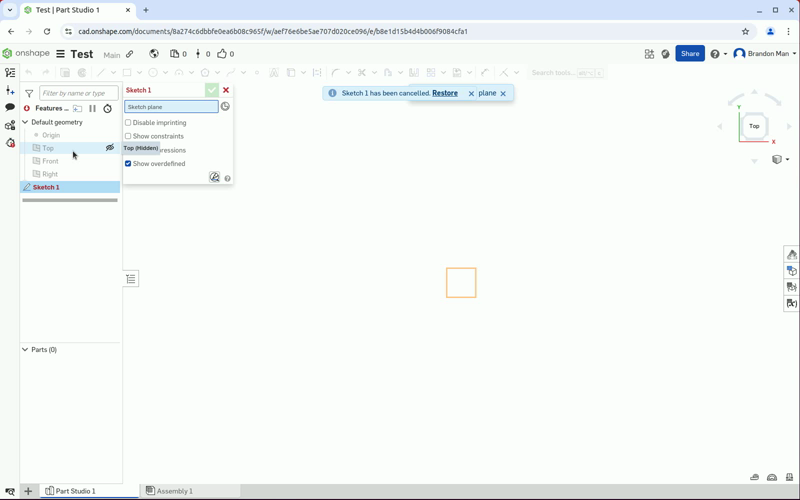
click(73, 150)
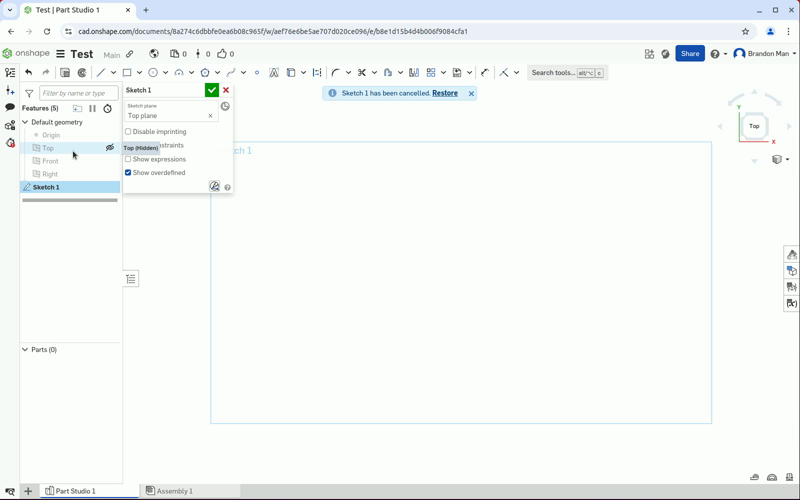
mouse_move(73, 352)
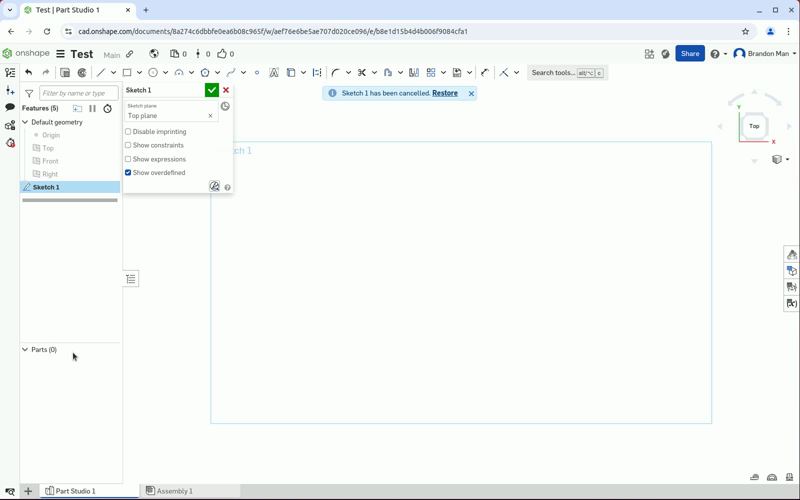
key(y)
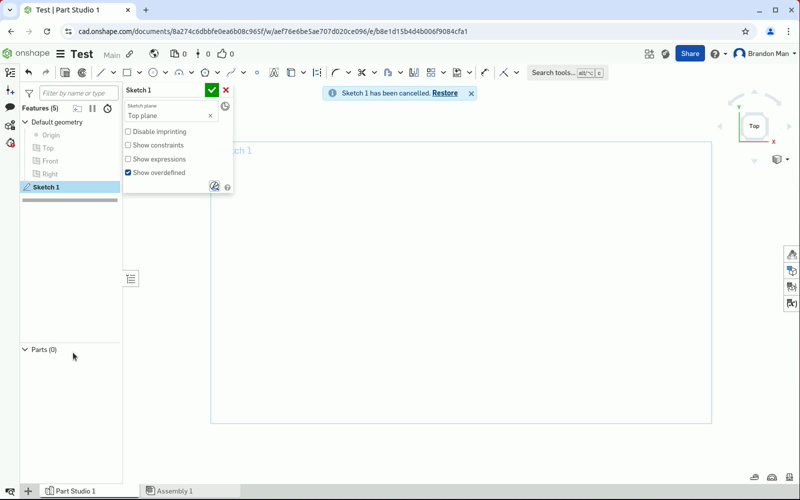
key(l)
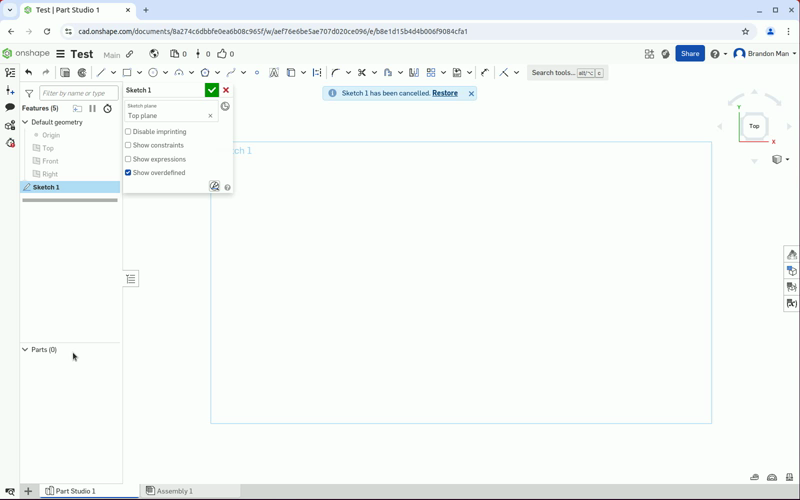
key_down(shift)
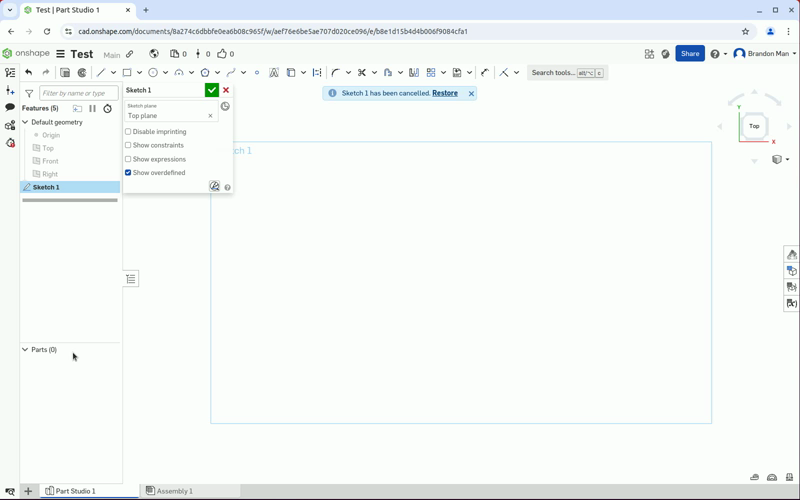
mouse_move(460, 282)
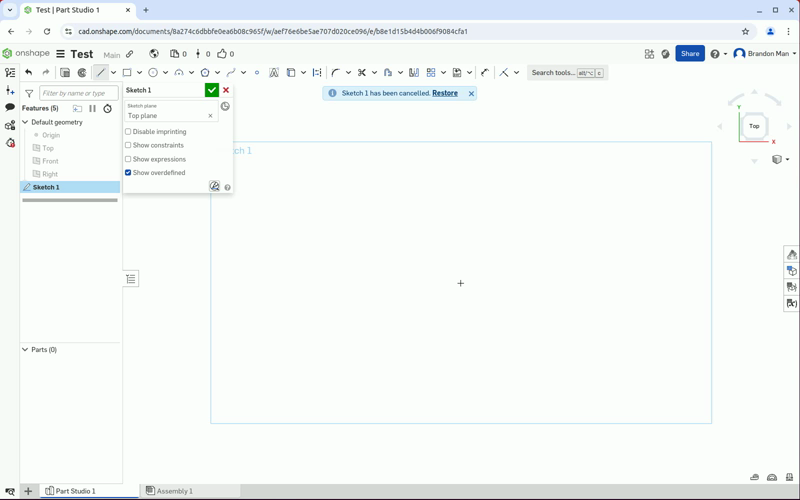
click(460, 282)
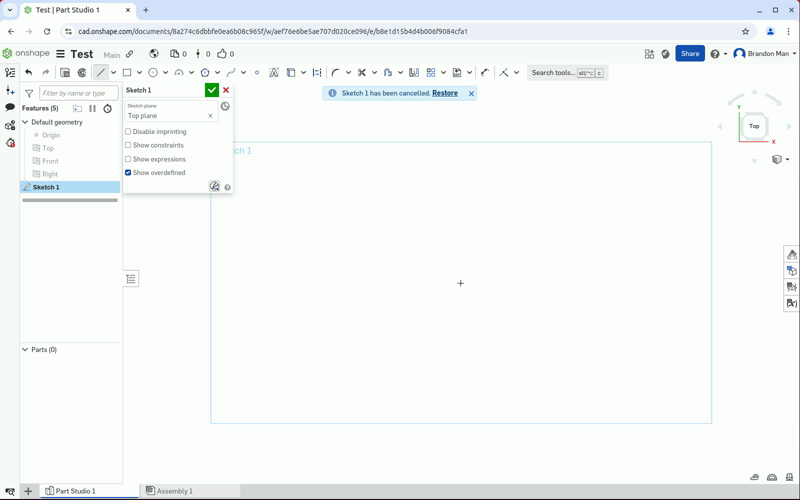
key_up(shift)
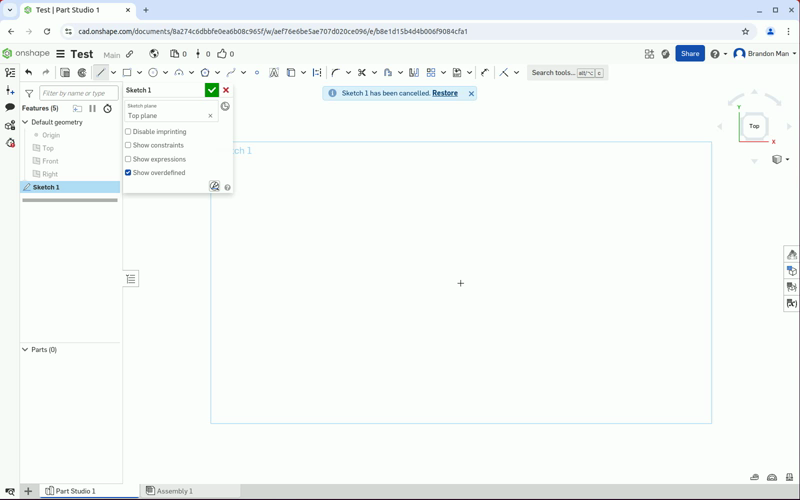
key_down(shift)
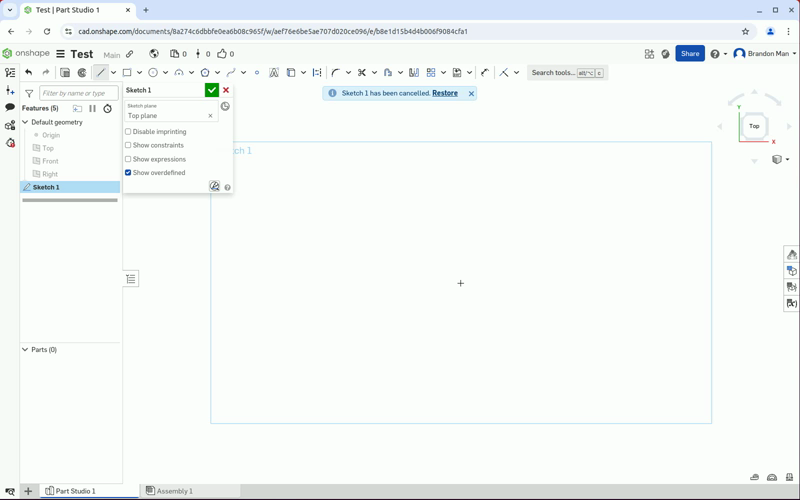
mouse_move(573, 282)
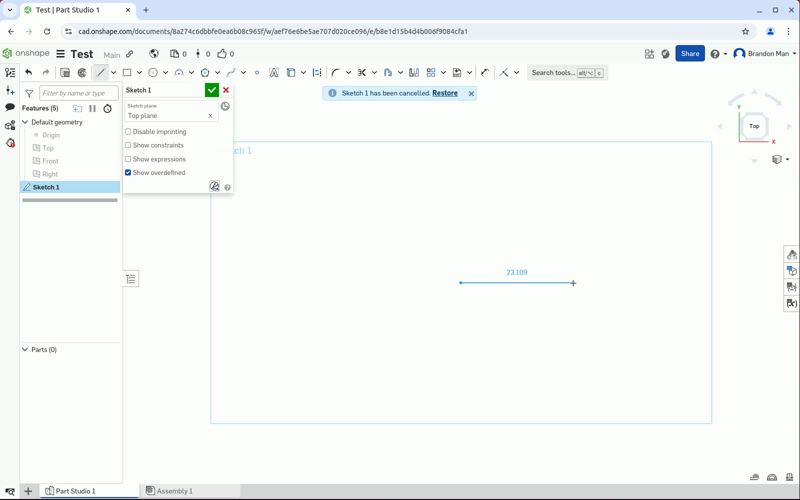
click(573, 282)
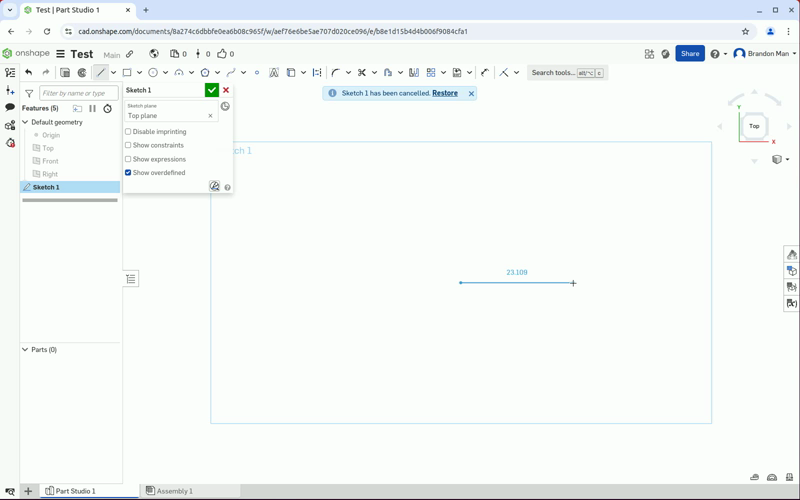
key_up(shift)
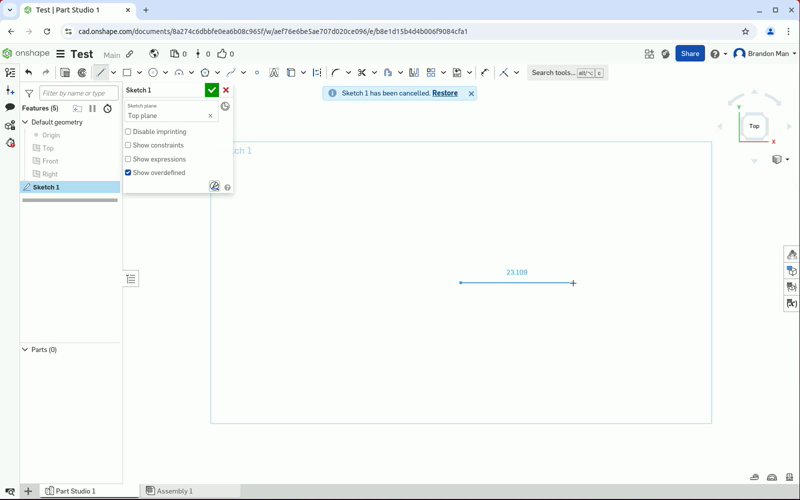
key_down(shift)
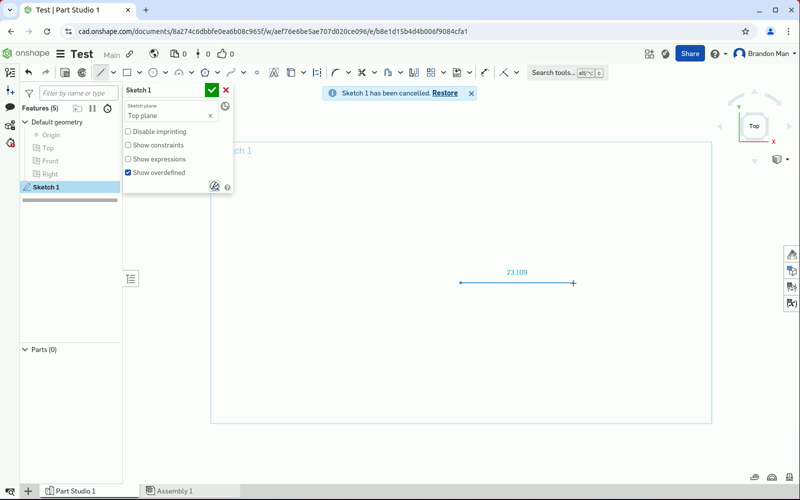
mouse_move(589, 282)
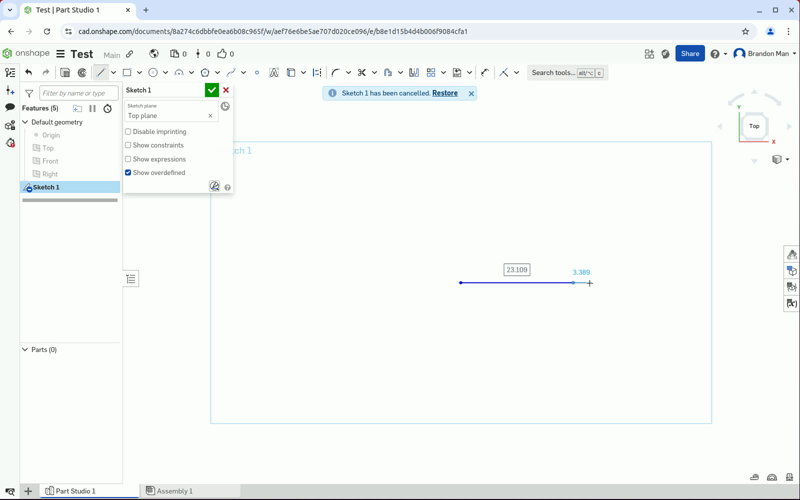
mouse_move(573, 245)
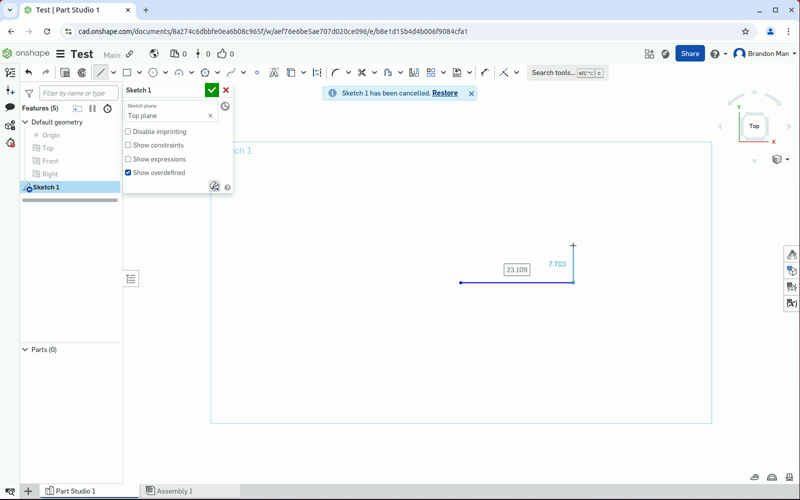
click(573, 245)
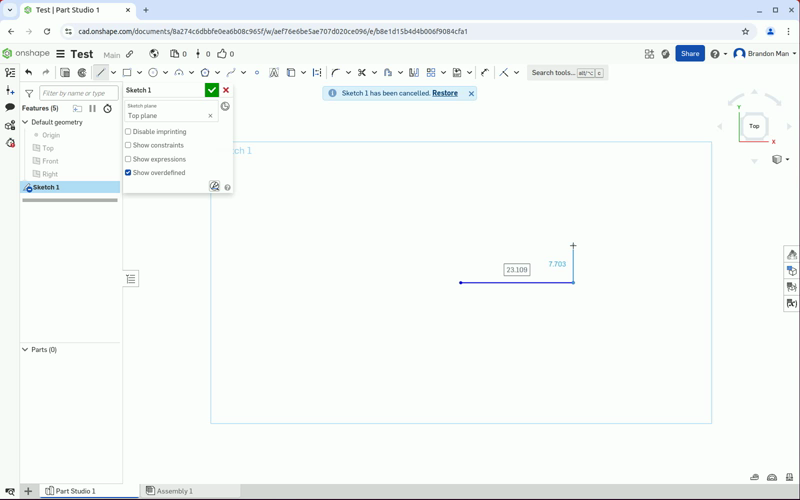
key_up(shift)
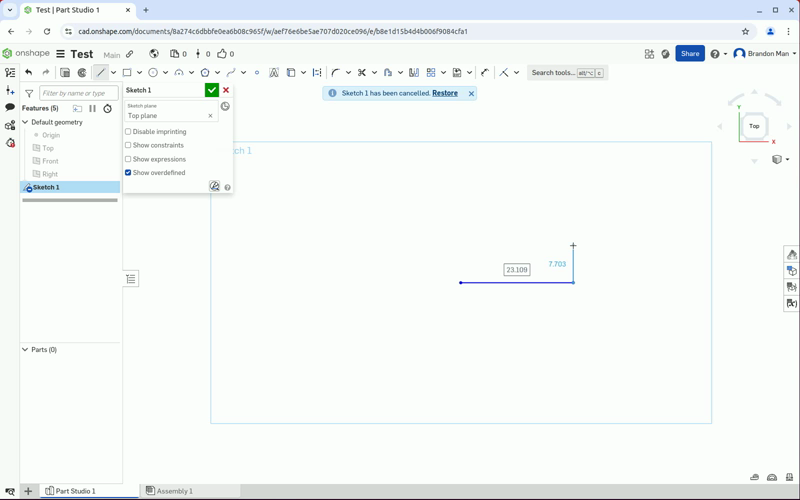
key_down(shift)
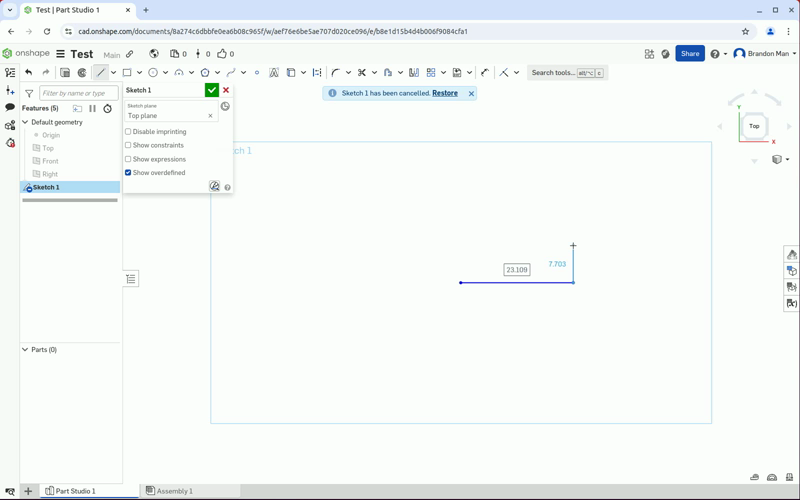
mouse_move(589, 245)
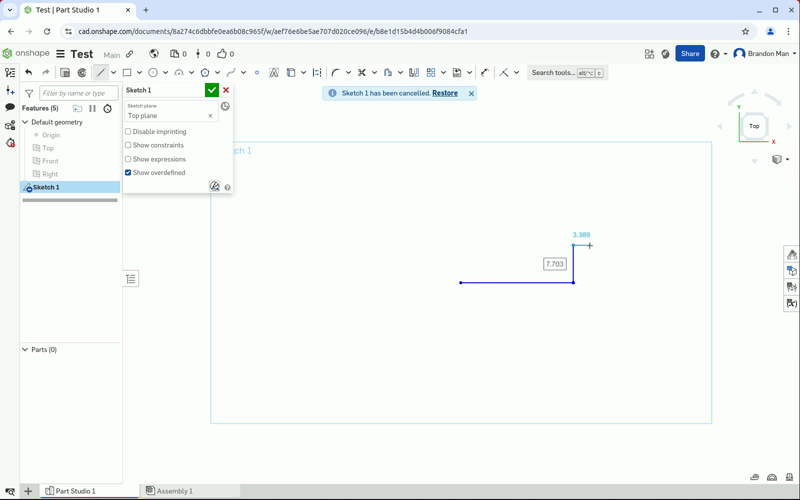
mouse_move(554, 245)
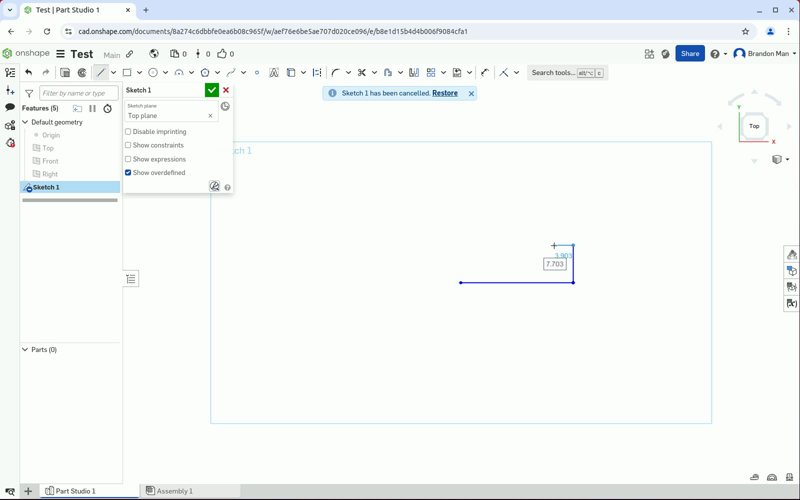
click(554, 245)
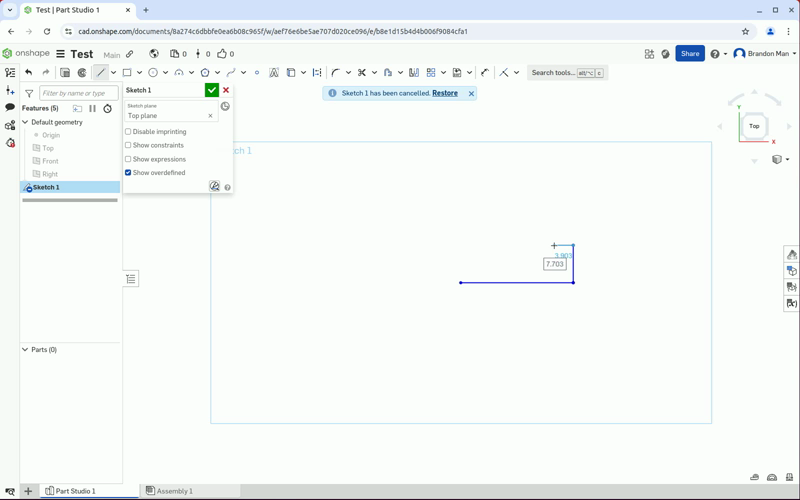
key_up(shift)
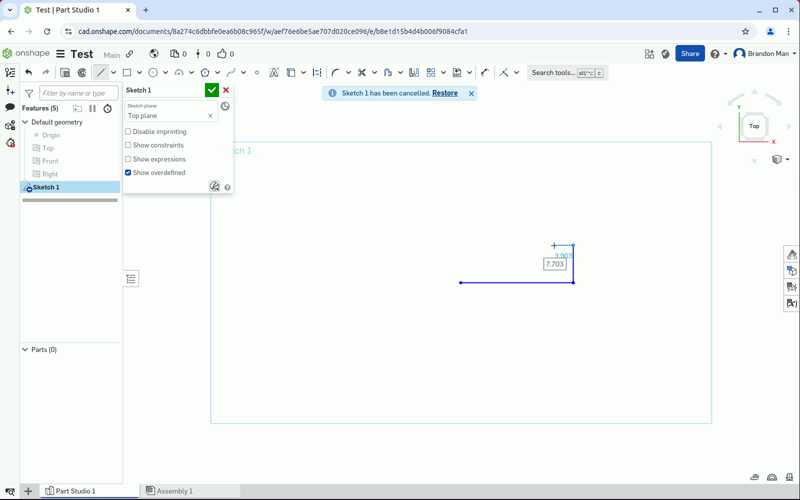
key(esc)
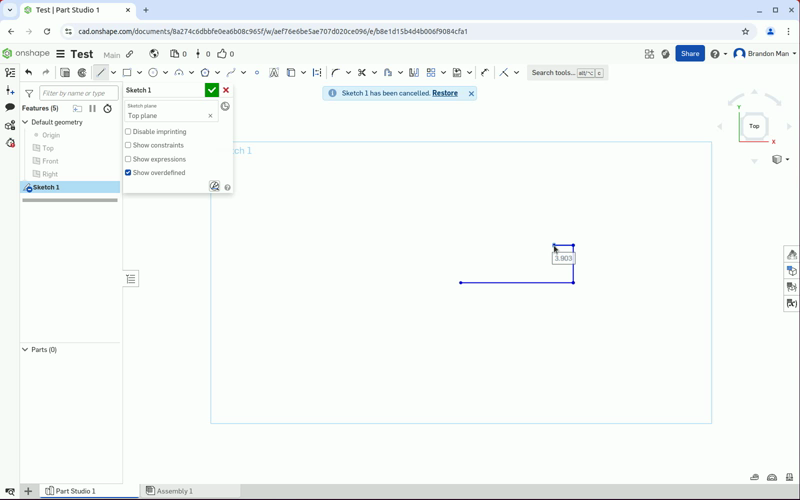
key(a)
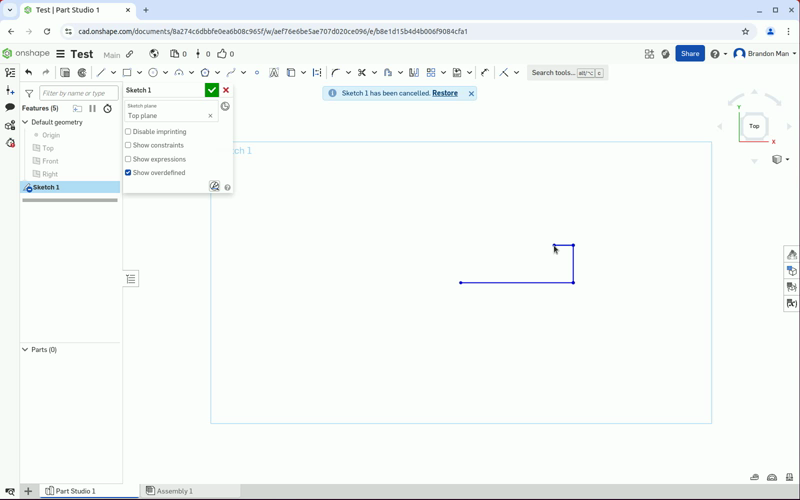
mouse_move(554, 245)
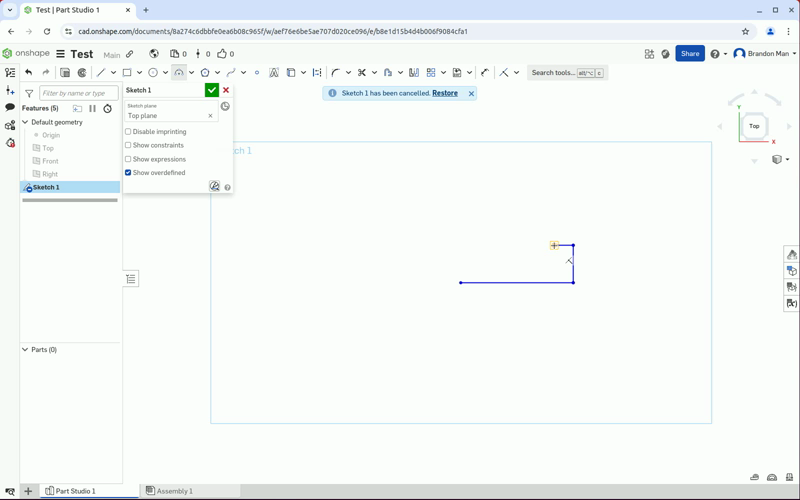
click(554, 245)
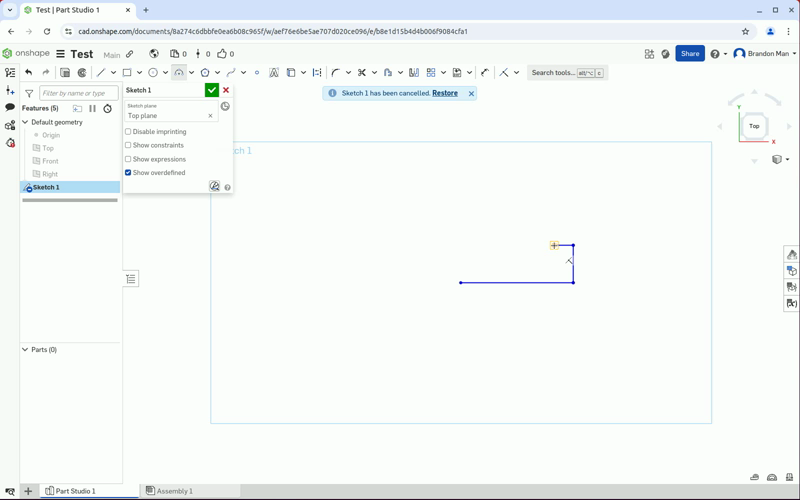
key_down(shift)
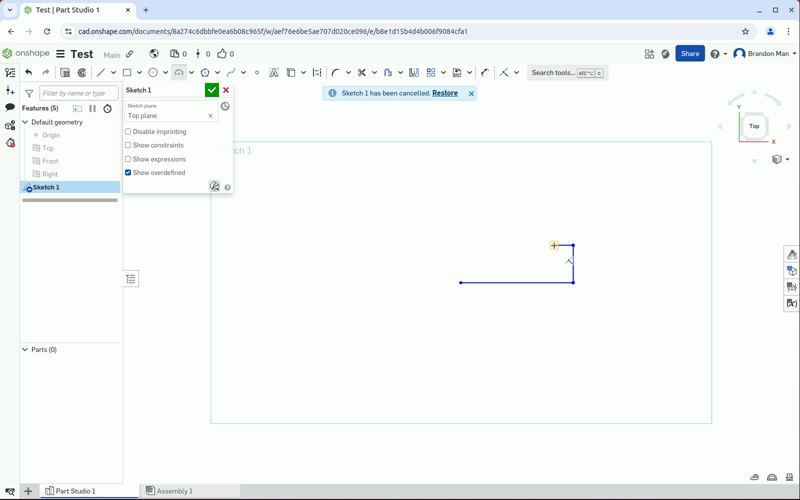
mouse_move(542, 245)
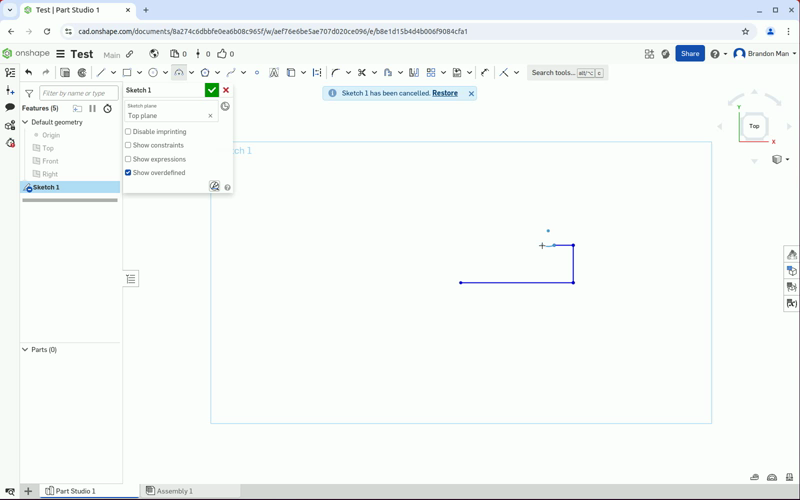
click(542, 245)
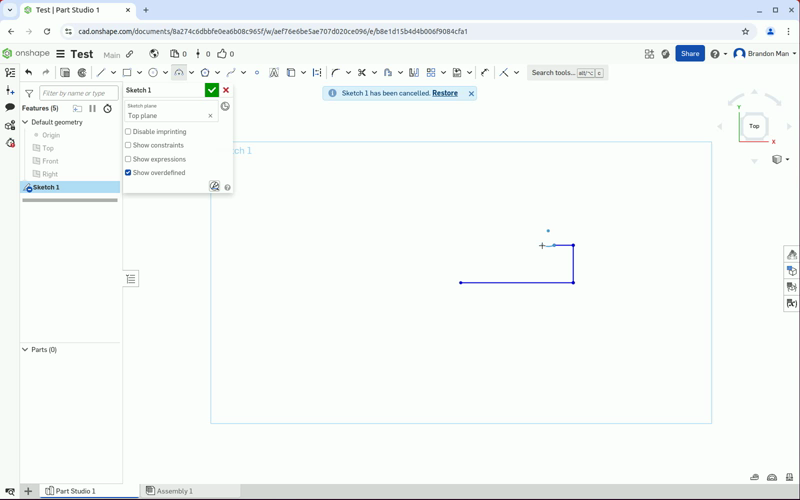
mouse_move(548, 250)
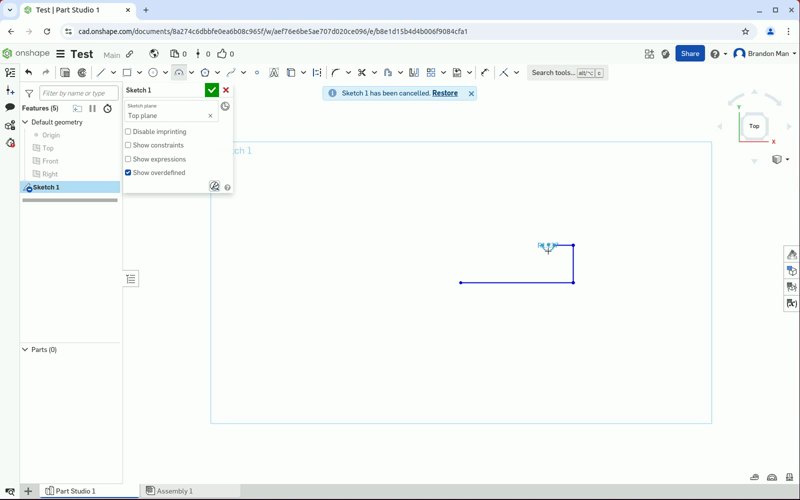
click(548, 250)
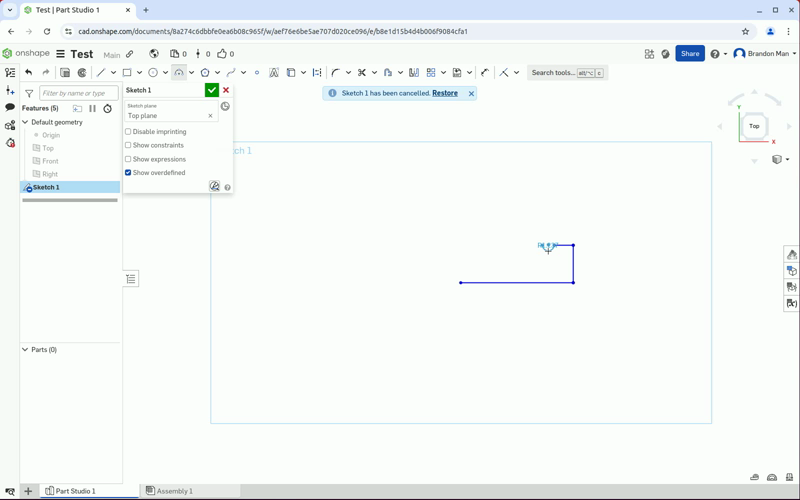
key_up(shift)
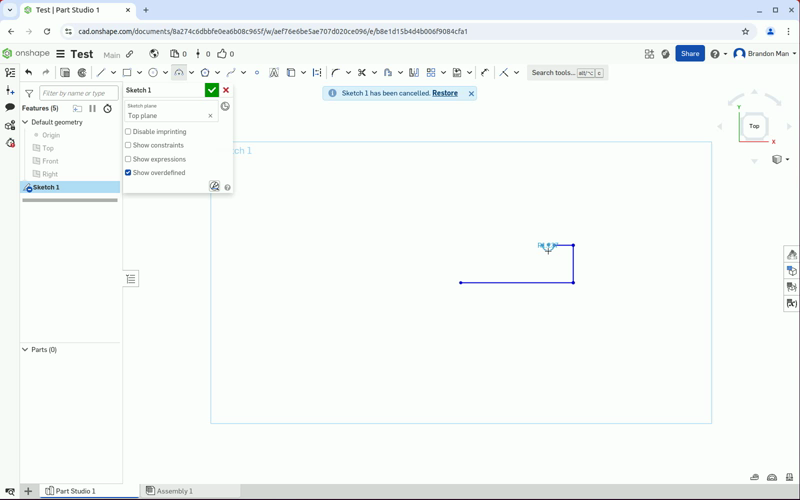
key(esc)
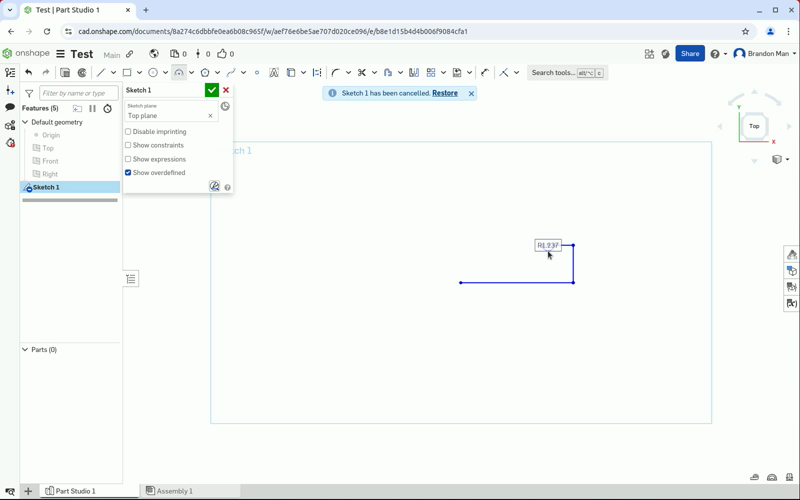
key(l)
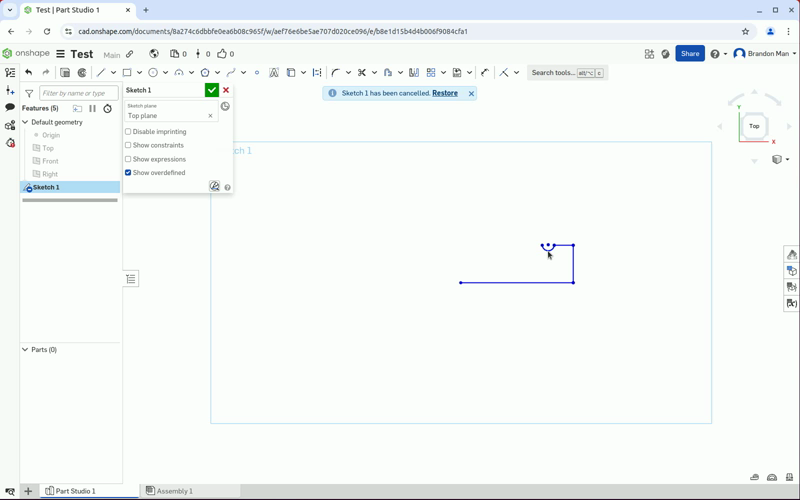
mouse_move(542, 245)
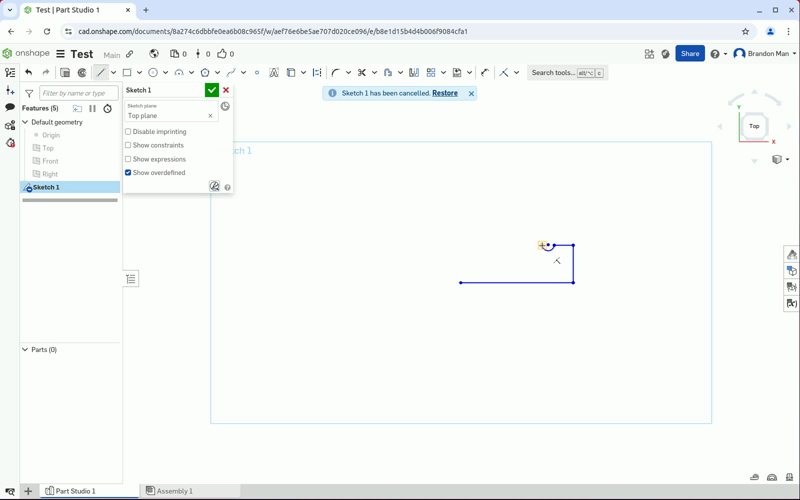
click(542, 245)
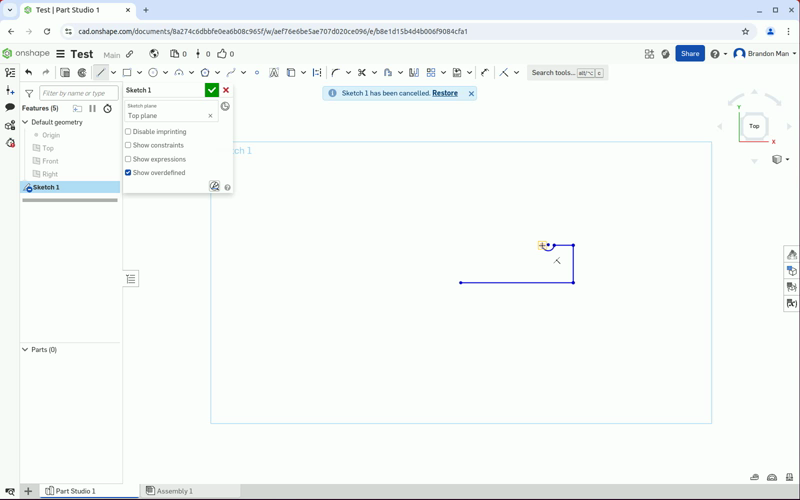
key_down(shift)
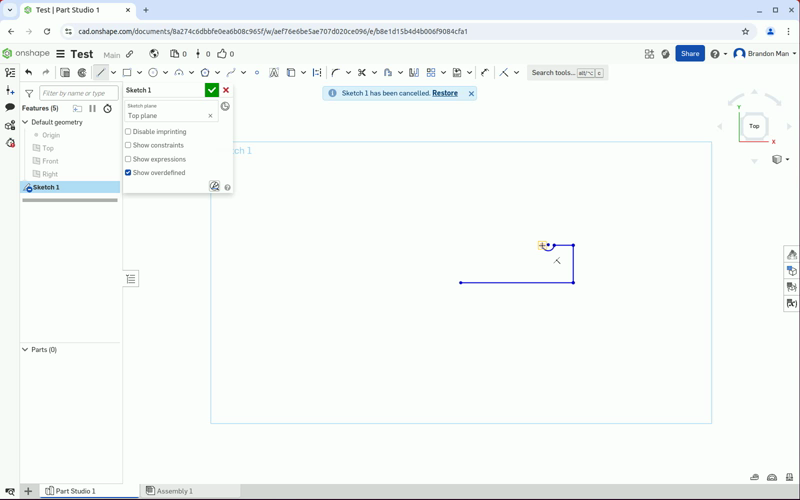
mouse_move(460, 245)
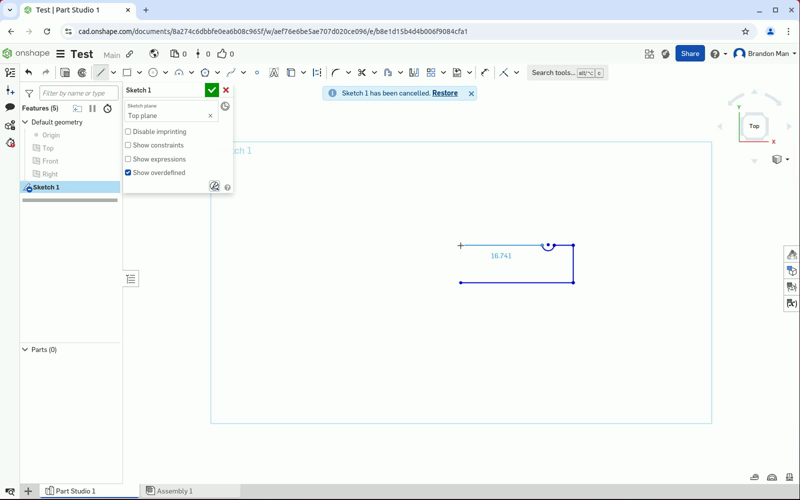
click(460, 245)
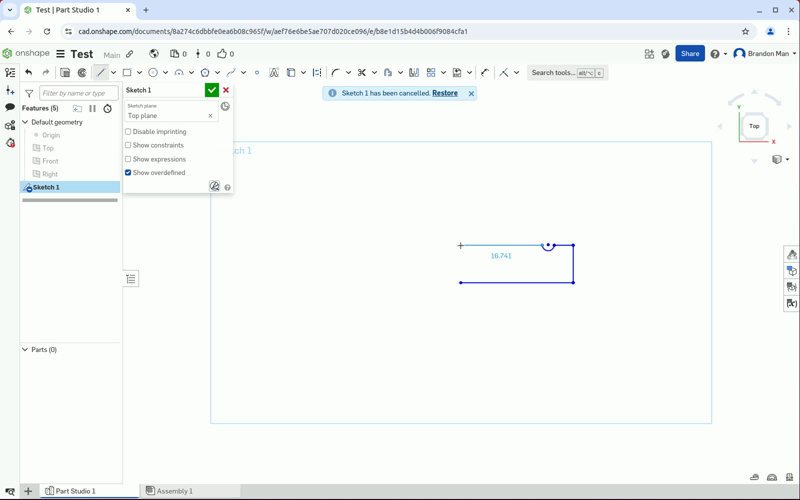
key_up(shift)
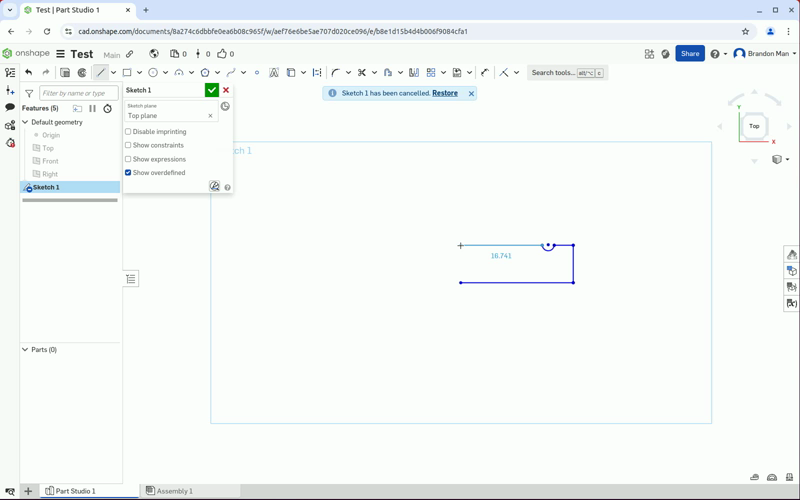
mouse_move(490, 245)
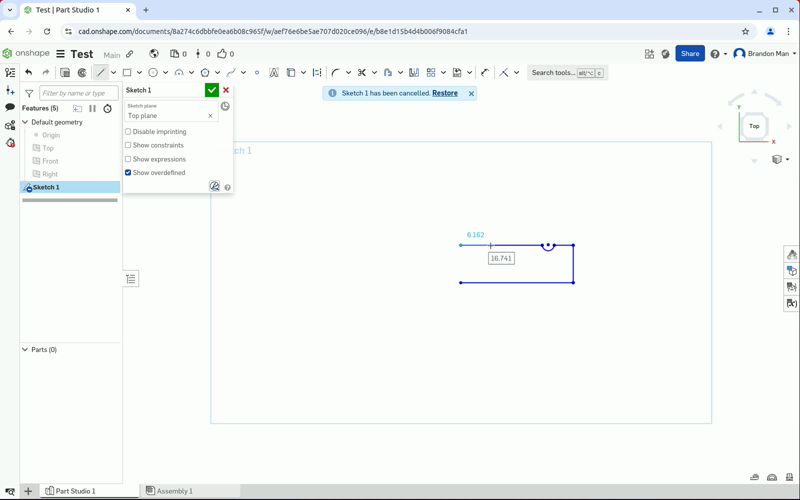
key_down(shift)
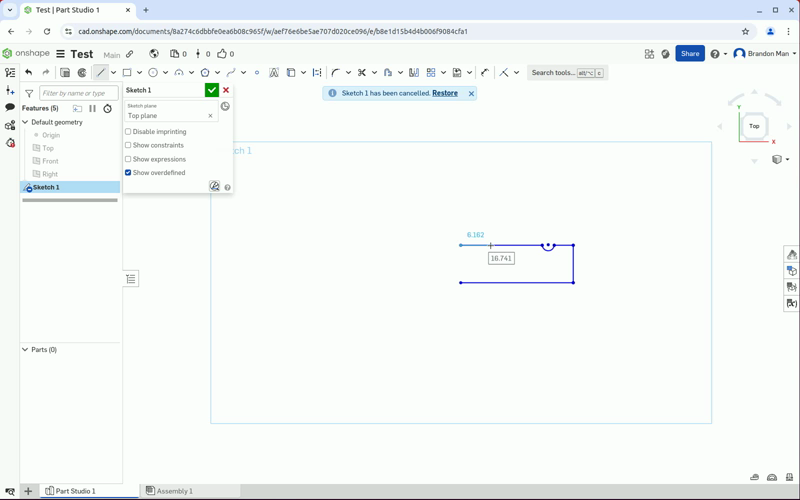
mouse_move(460, 282)
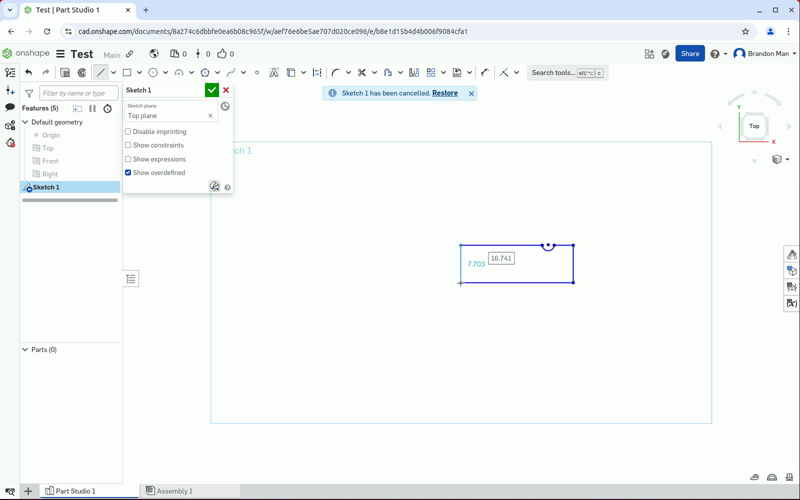
key_up(shift)
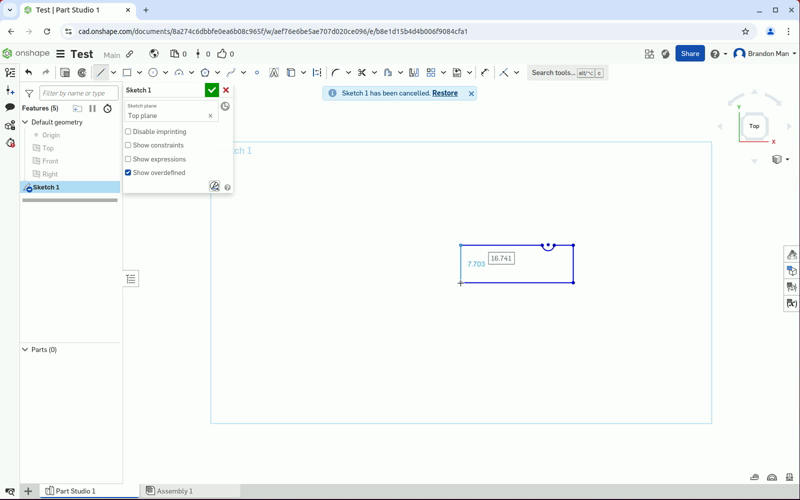
click(460, 282)
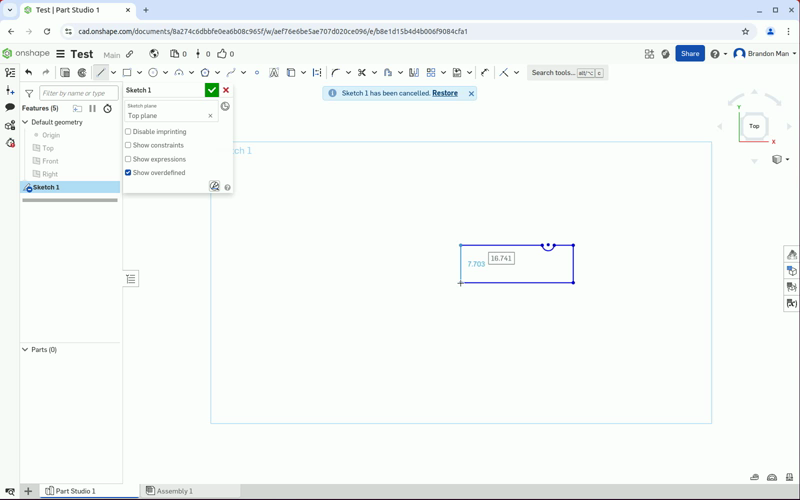
key(esc)
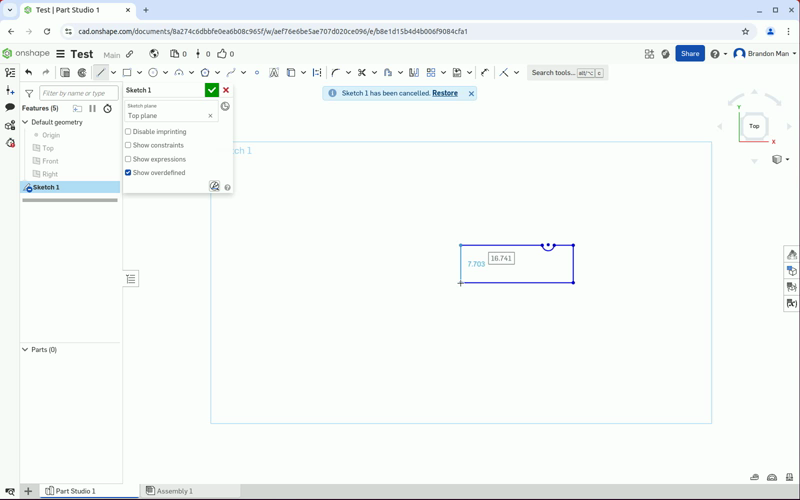
mouse_move(494, 268)
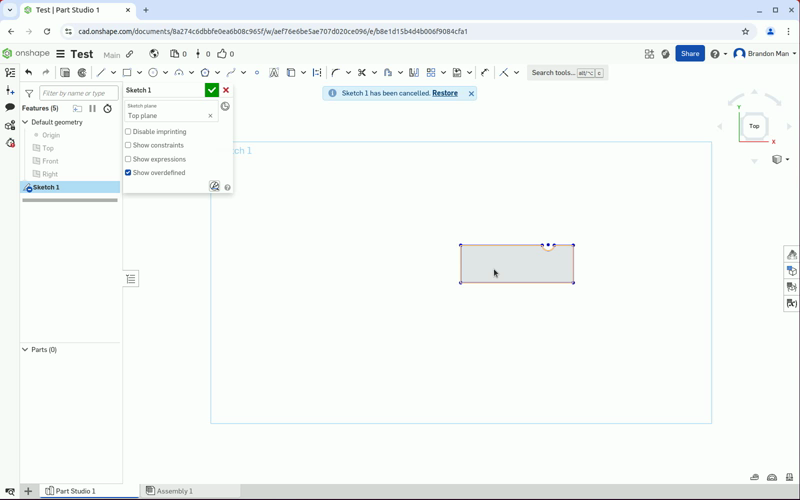
scroll(6)
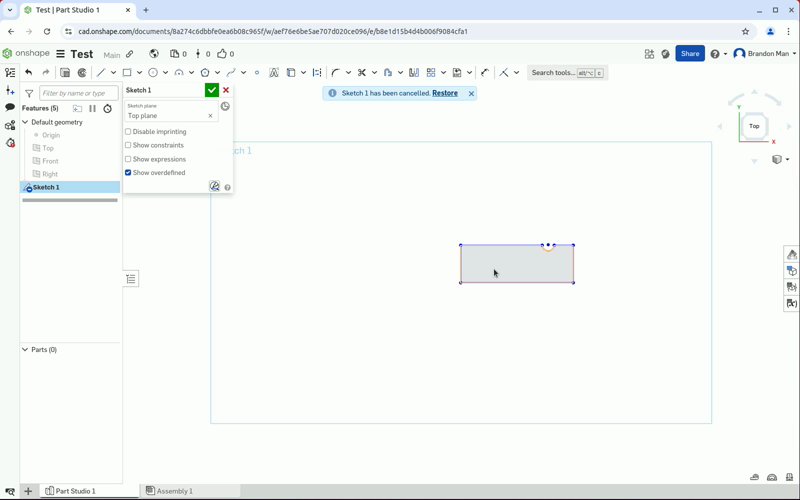
scroll(6)
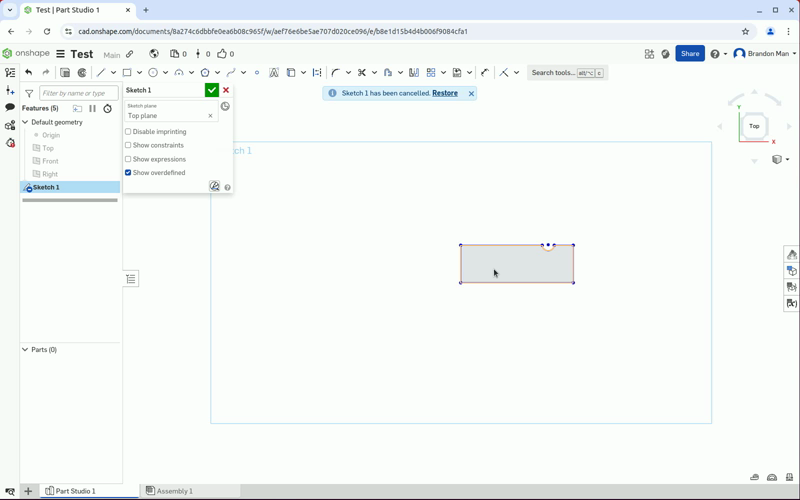
scroll(6)
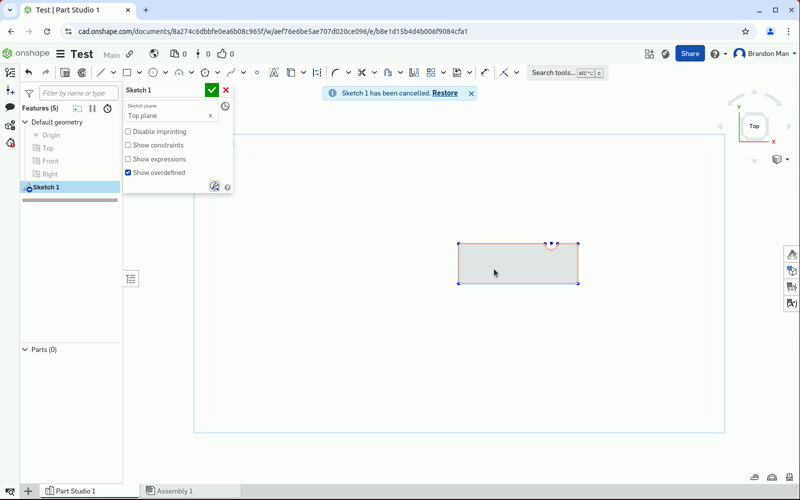
scroll(6)
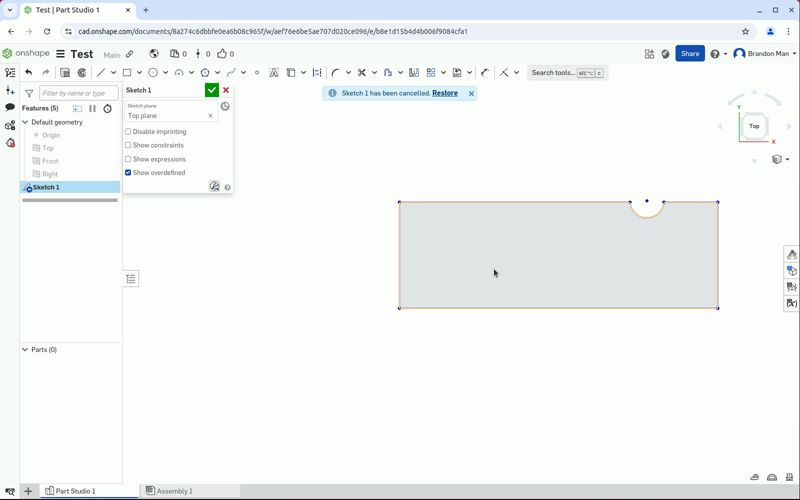
scroll(6)
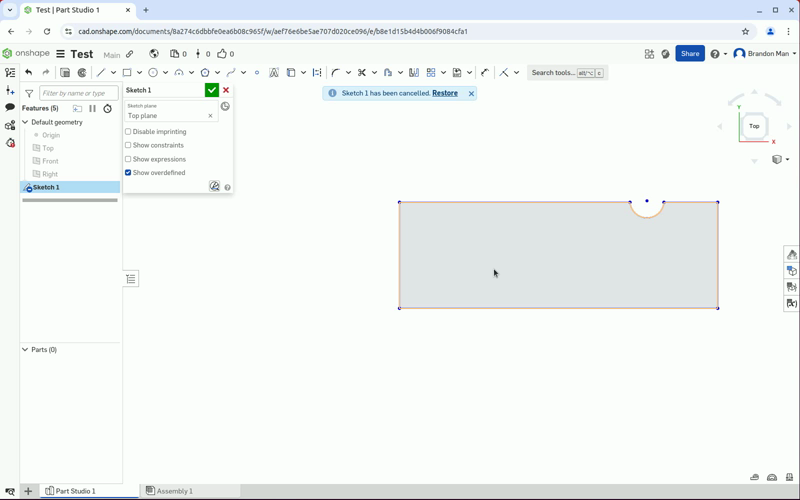
scroll(6)
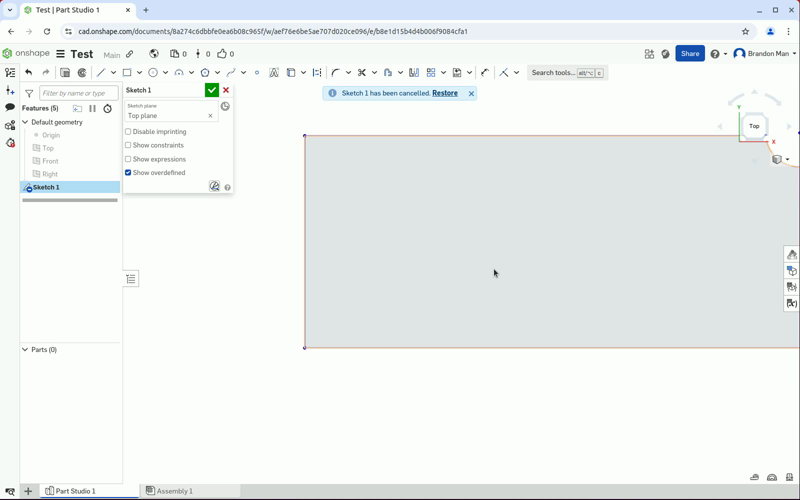
scroll(6)
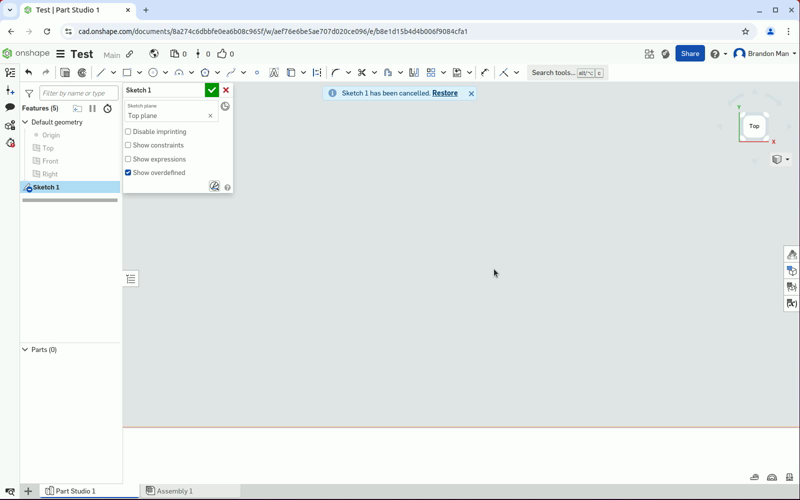
click(494, 268)
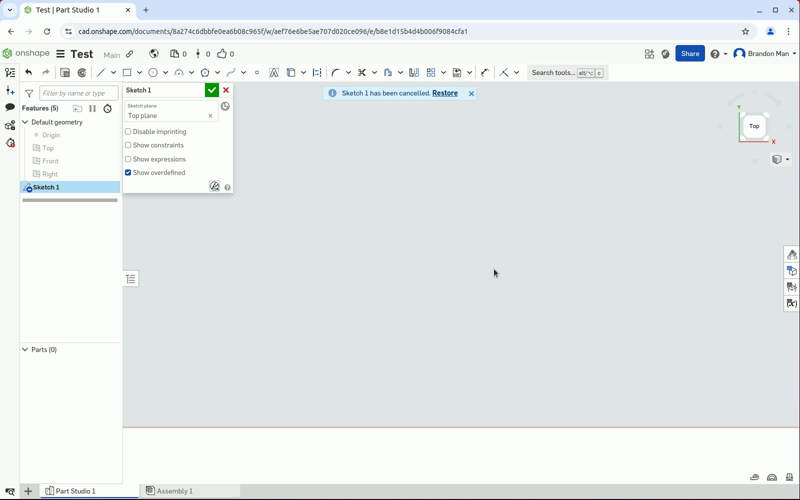
scroll(-6)
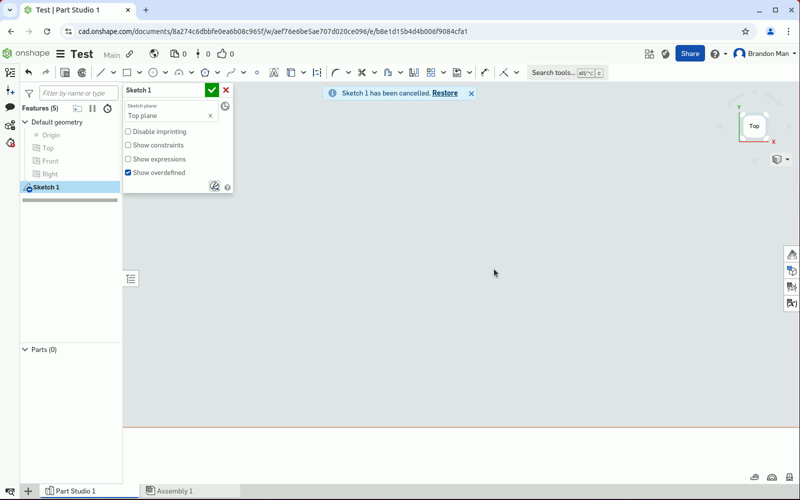
scroll(-6)
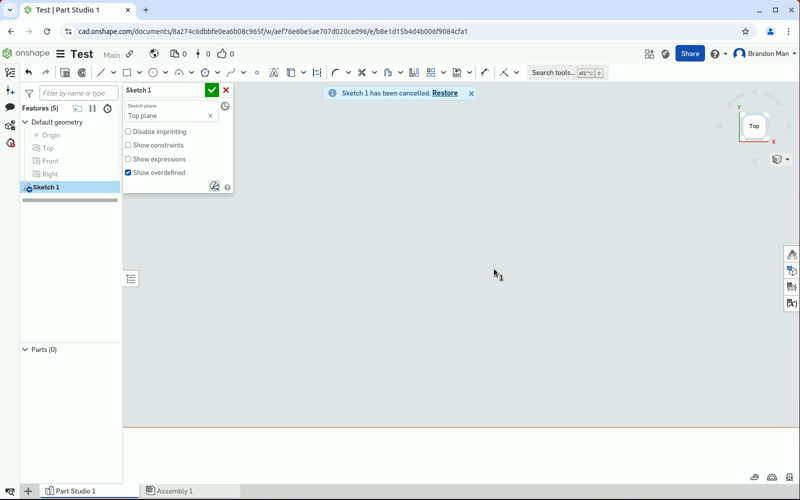
scroll(-6)
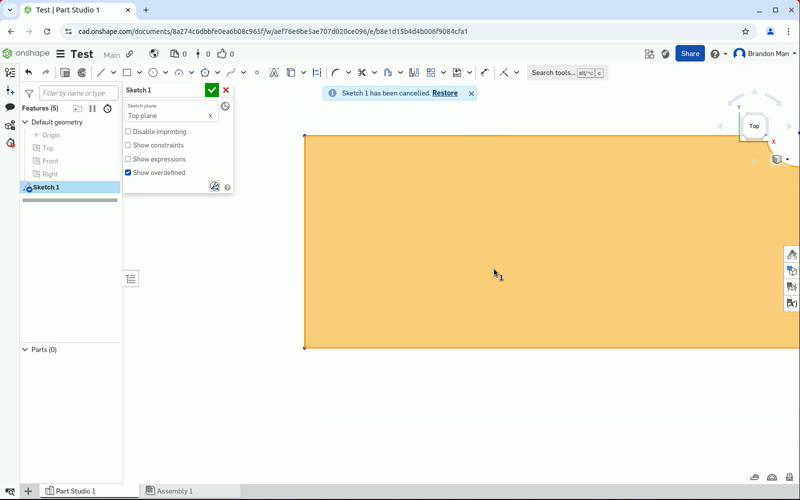
scroll(-6)
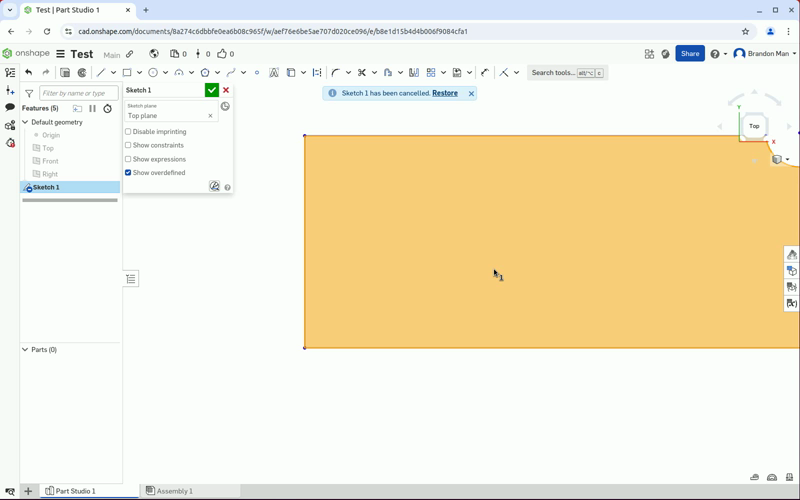
scroll(-6)
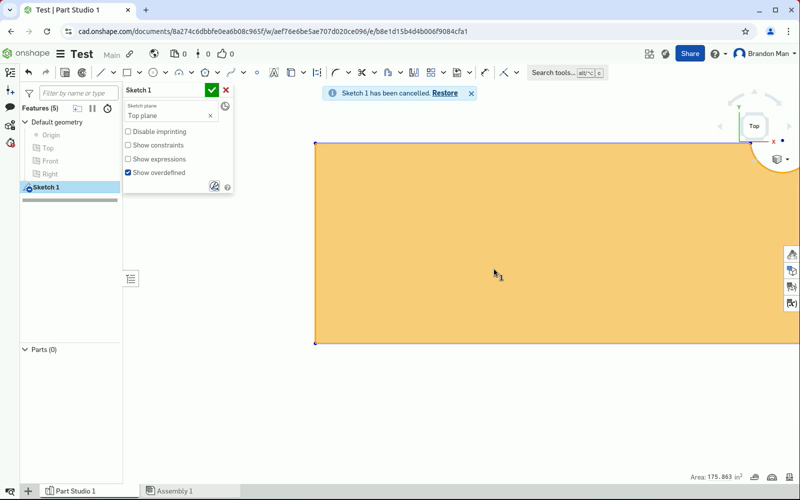
scroll(-6)
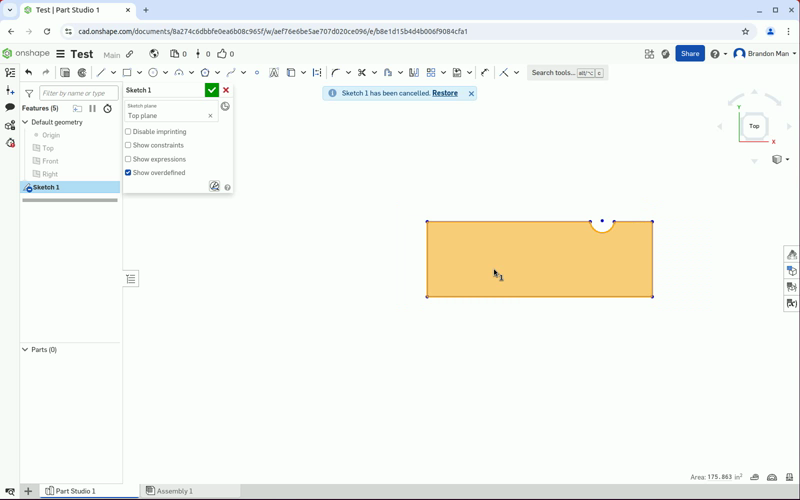
scroll(-6)
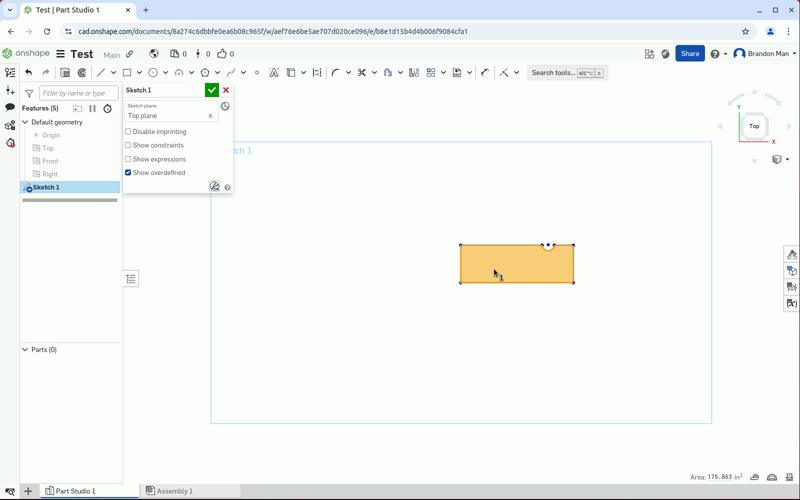
mouse_move(73, 352)
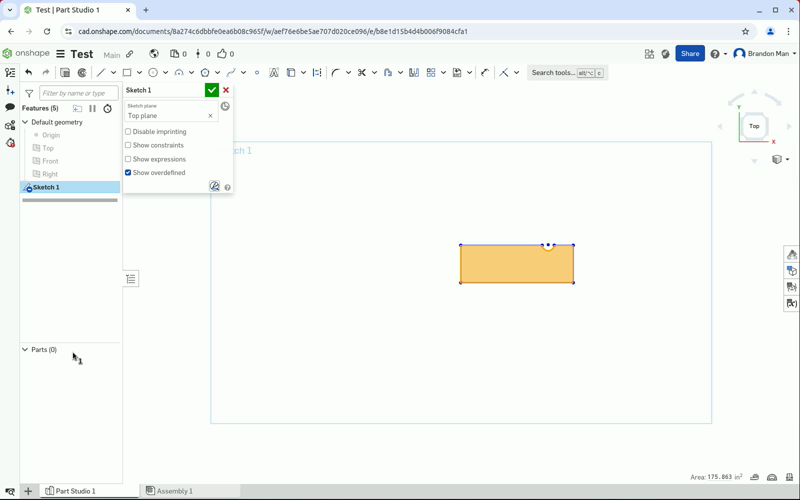
key(shift+y)
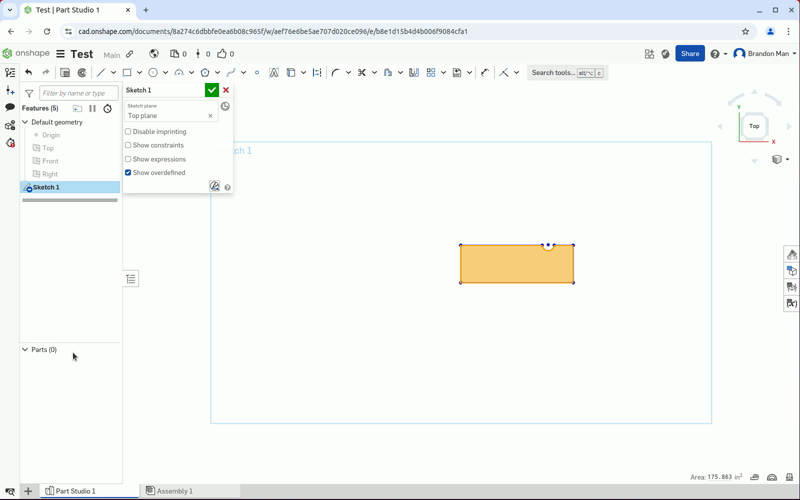
key(shift+e)
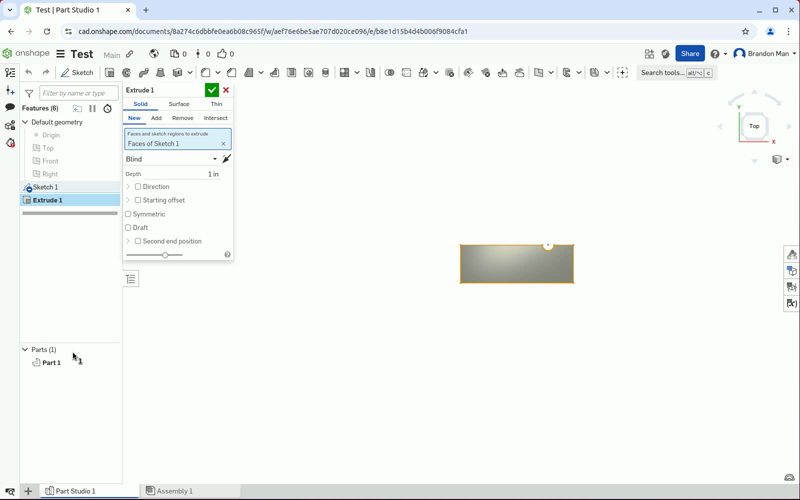
mouse_move(143, 106)
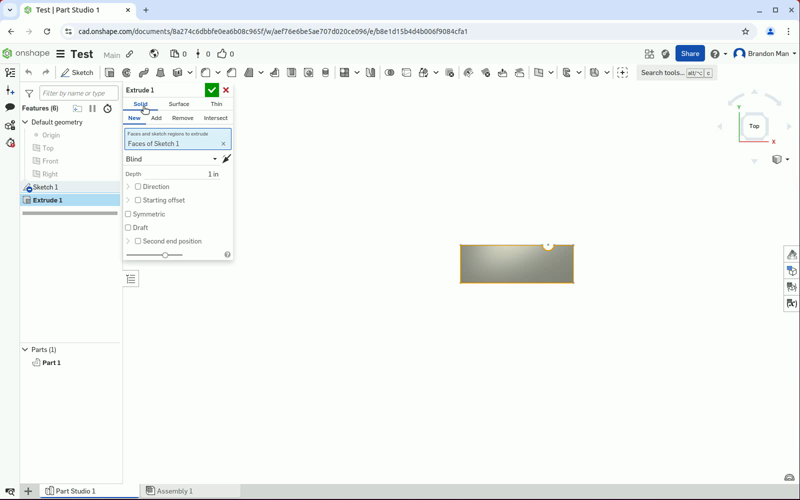
click(143, 106)
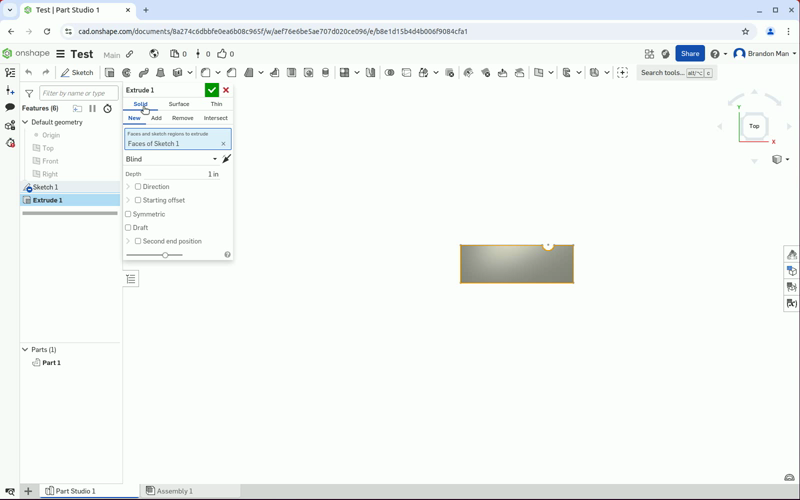
mouse_move(137, 120)
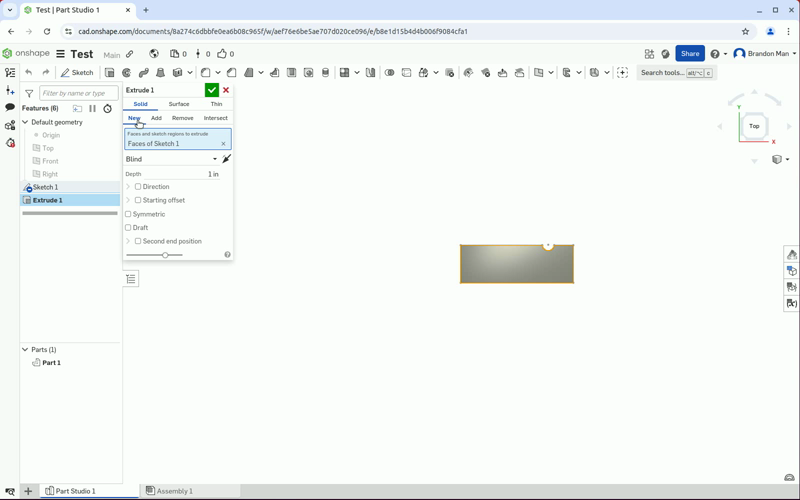
click(137, 120)
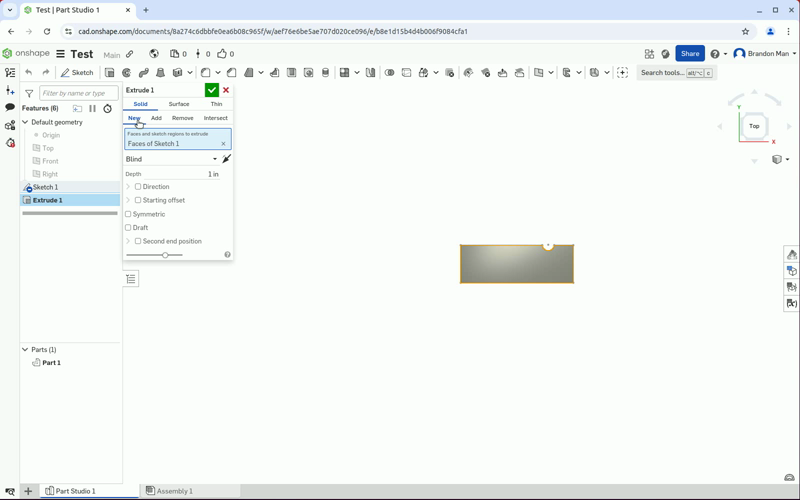
key(tab, 4)
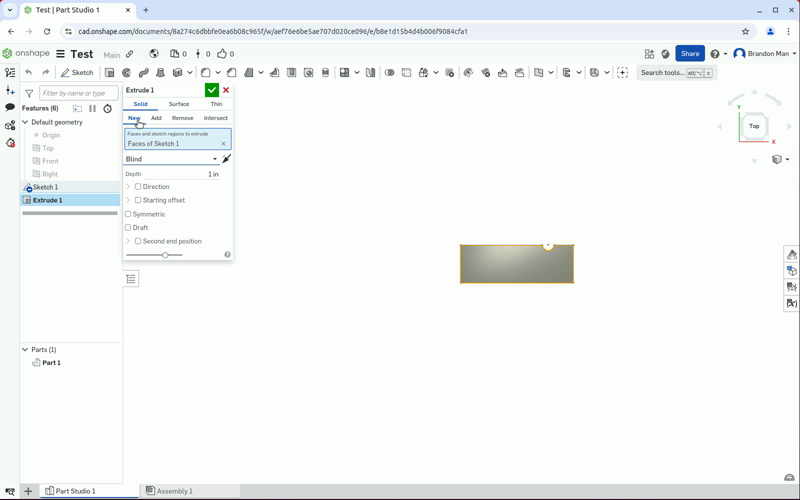
text(7.703)
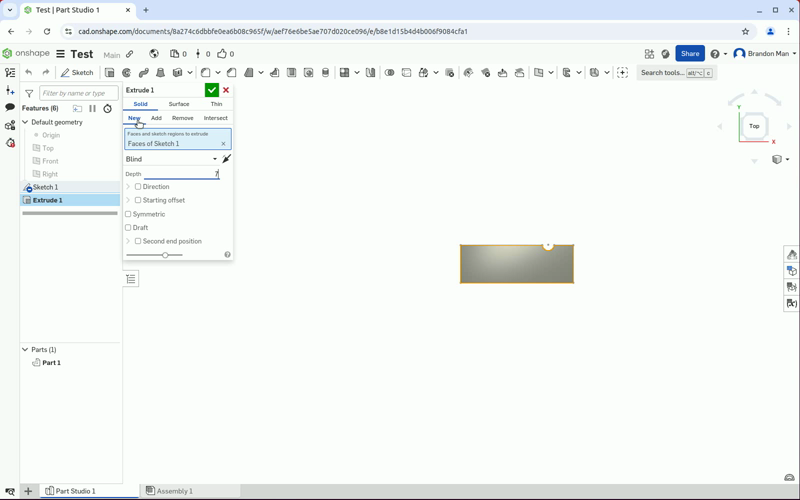
key(enter)
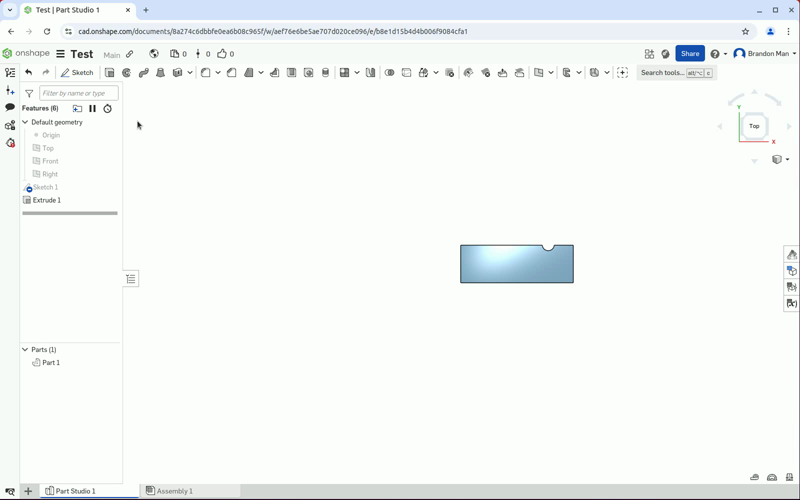
key(shift+h)
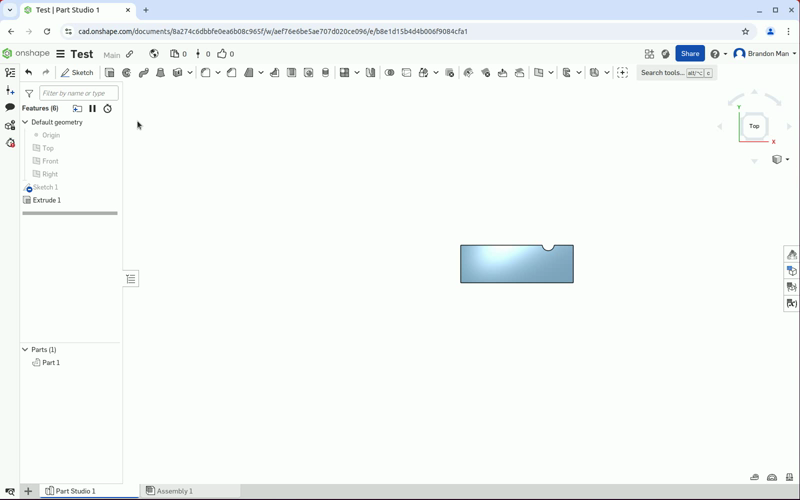
key(shift+h)
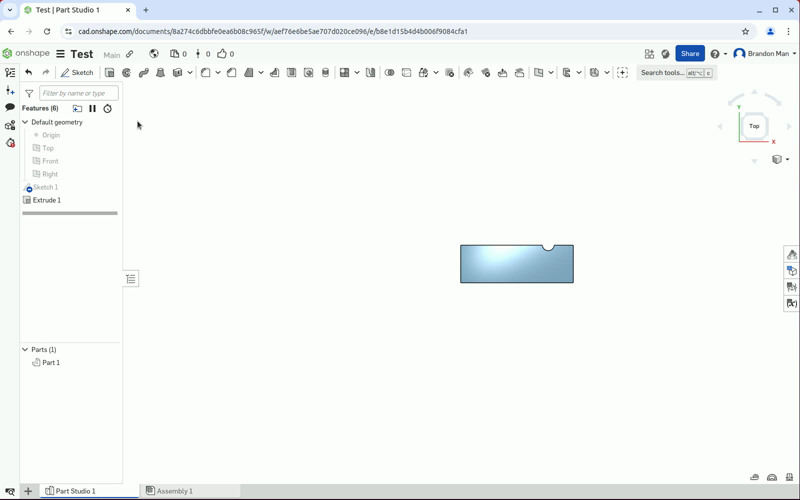
mouse_move(73, 189)
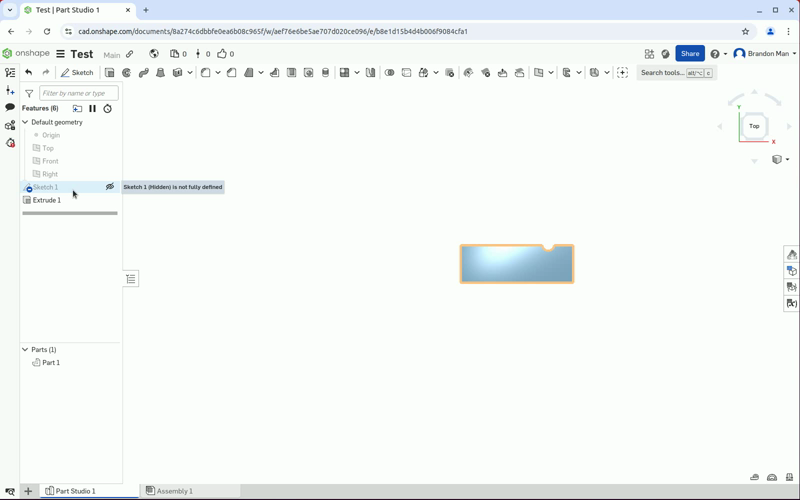
click(73, 189)
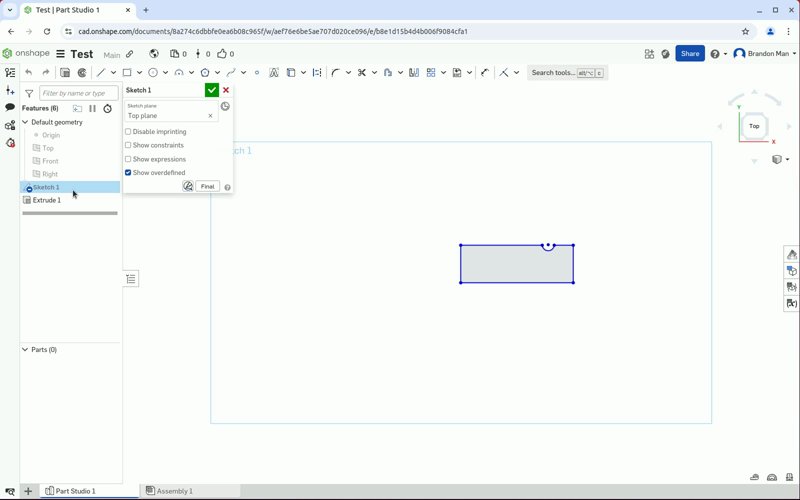
mouse_move(229, 92)
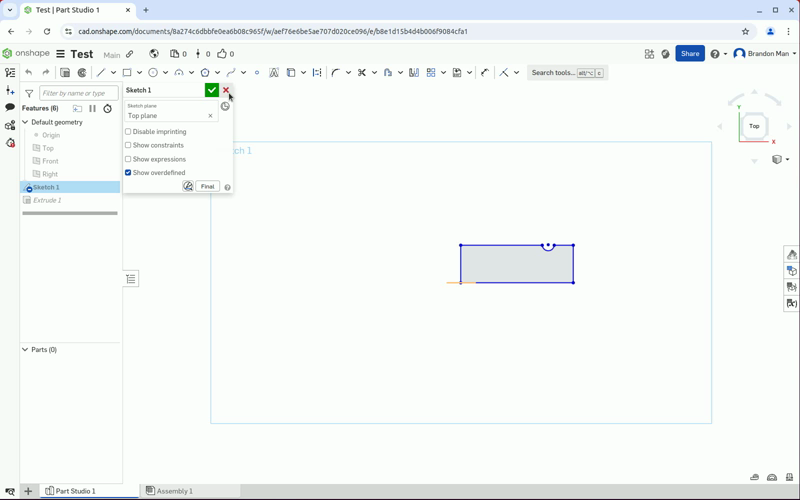
click(229, 92)
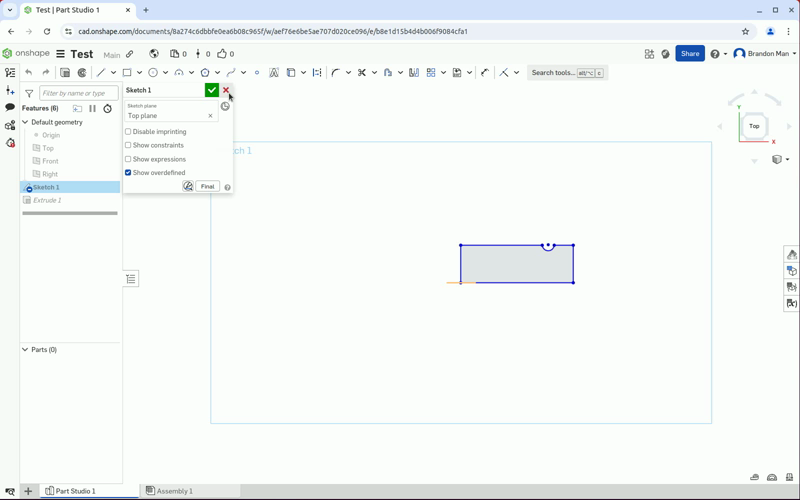
key(shift+s)
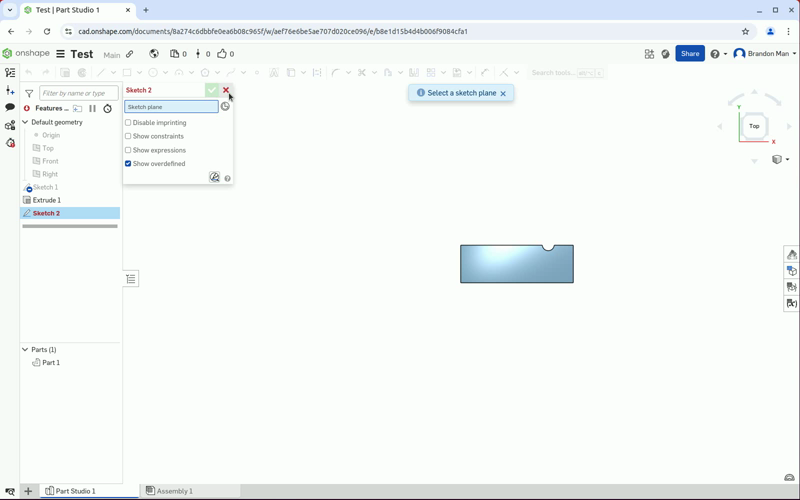
mouse_move(73, 150)
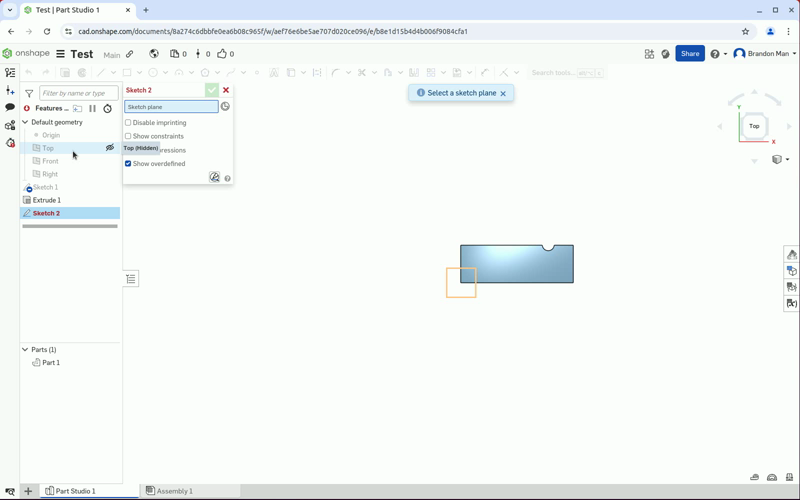
click(73, 150)
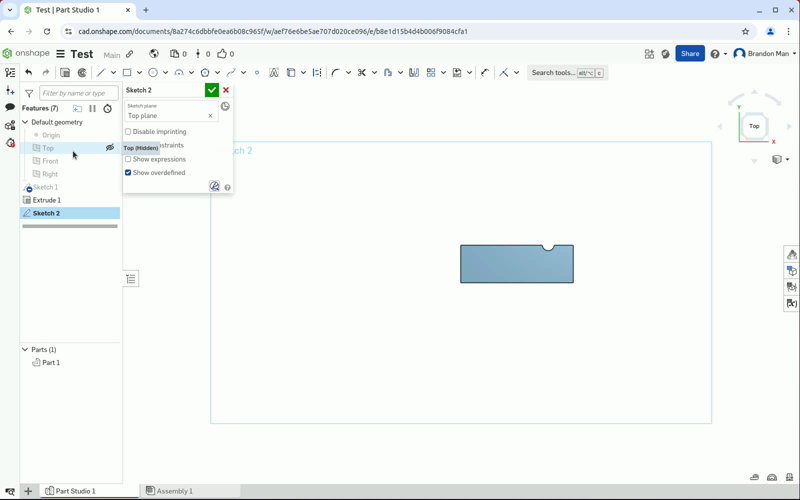
mouse_move(73, 352)
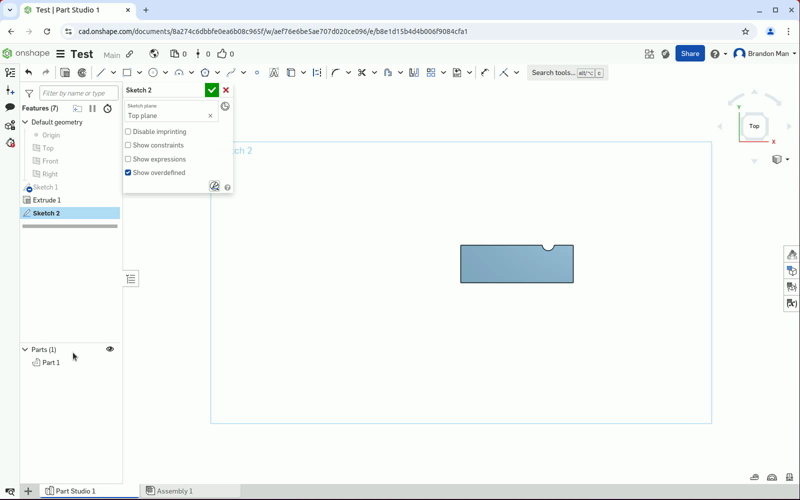
key(y)
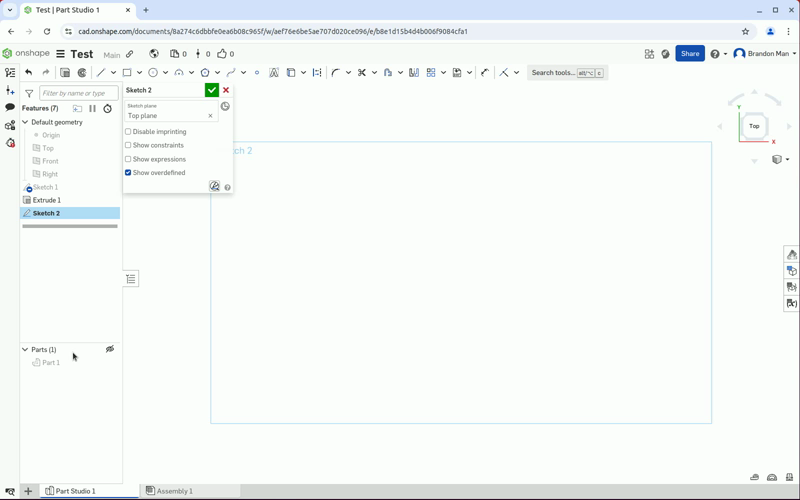
key(l)
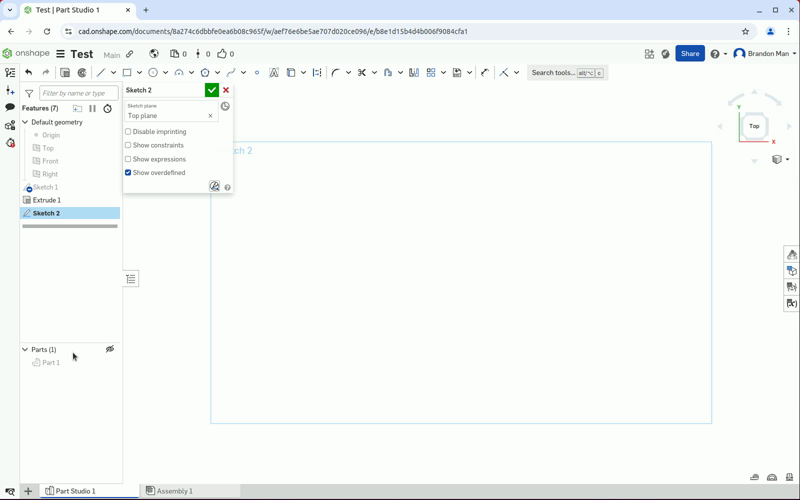
key_down(shift)
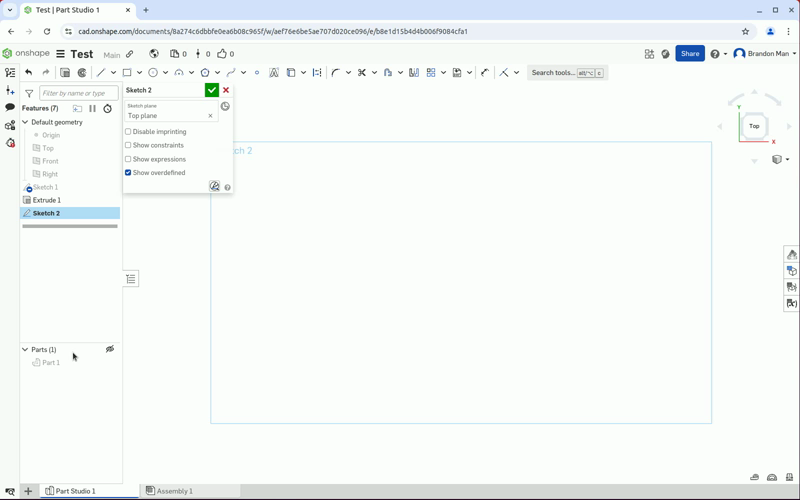
mouse_move(460, 245)
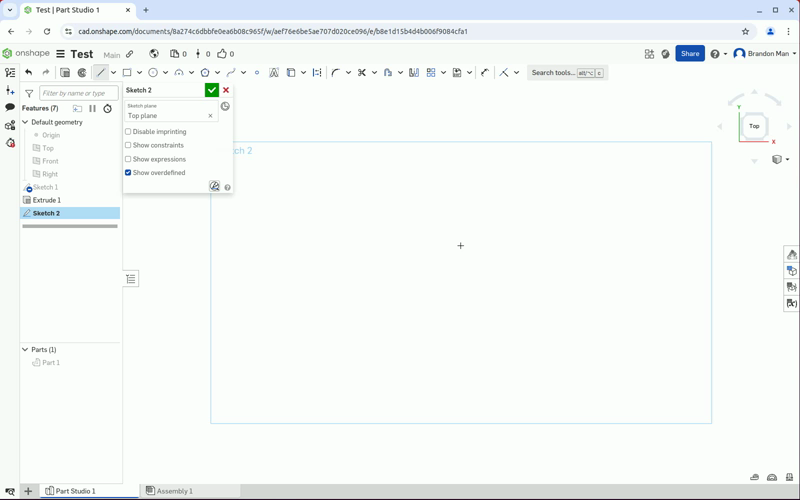
click(460, 245)
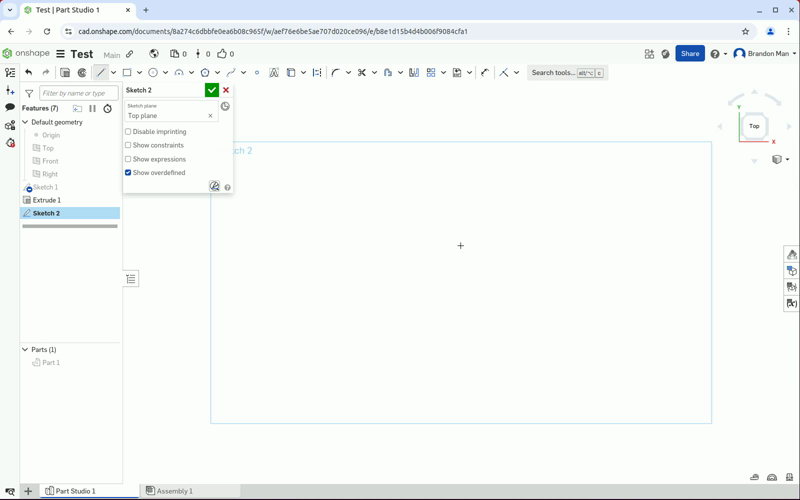
key_up(shift)
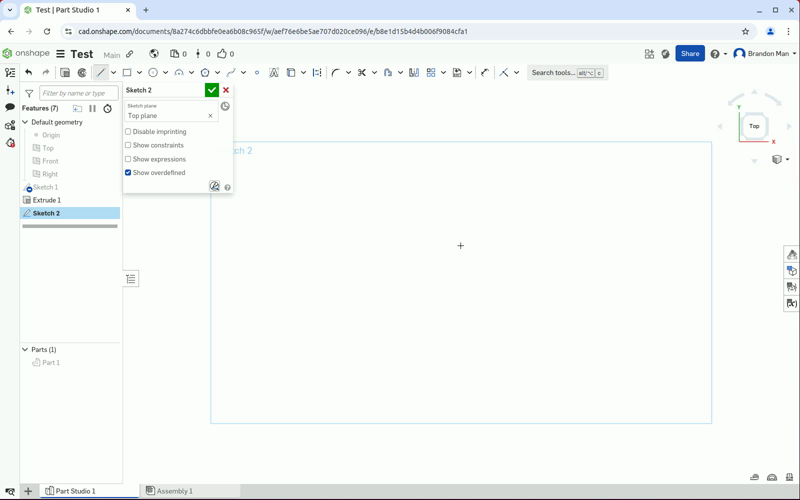
key_down(shift)
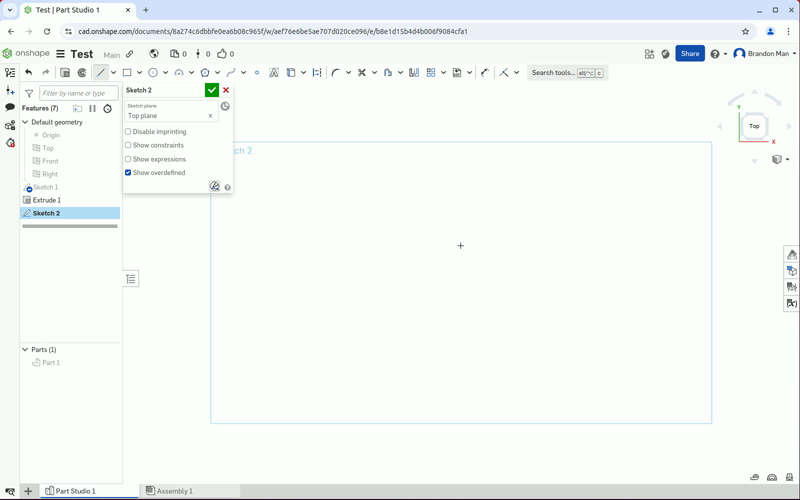
mouse_move(542, 245)
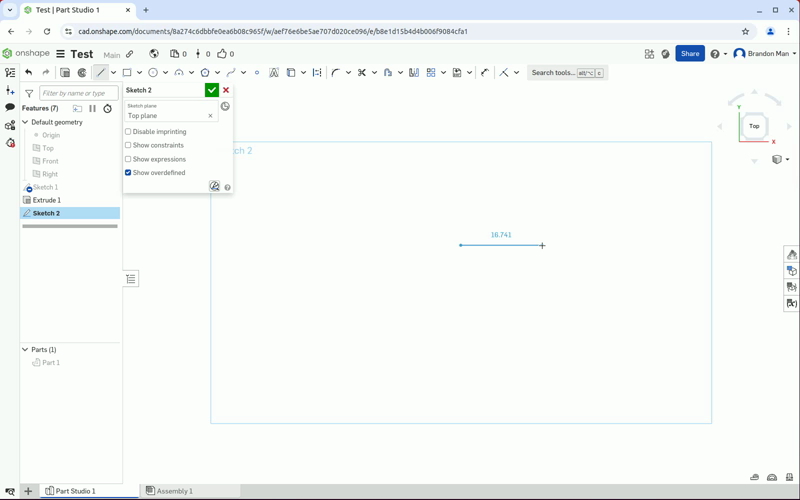
click(542, 245)
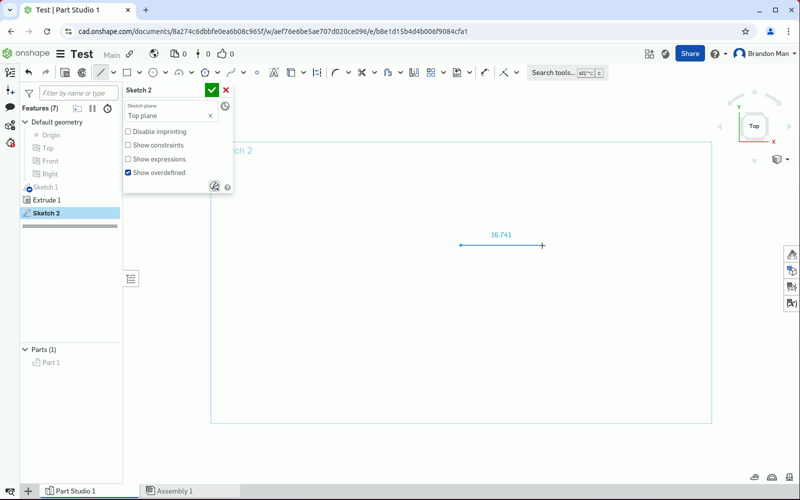
key_up(shift)
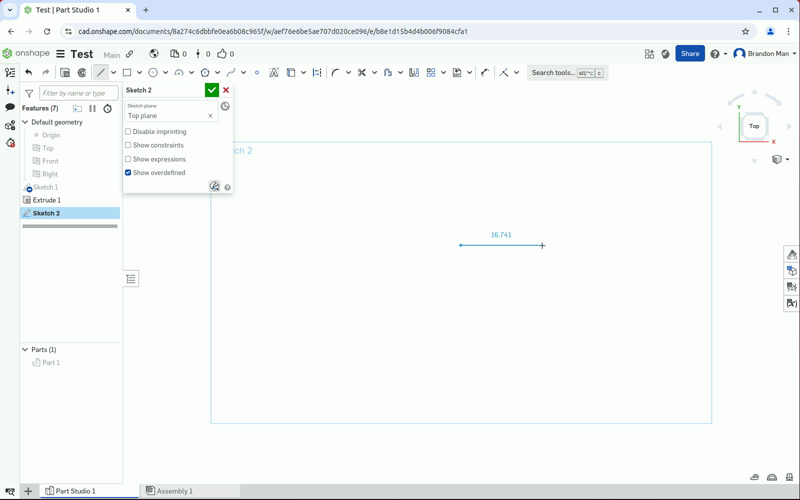
key(esc)
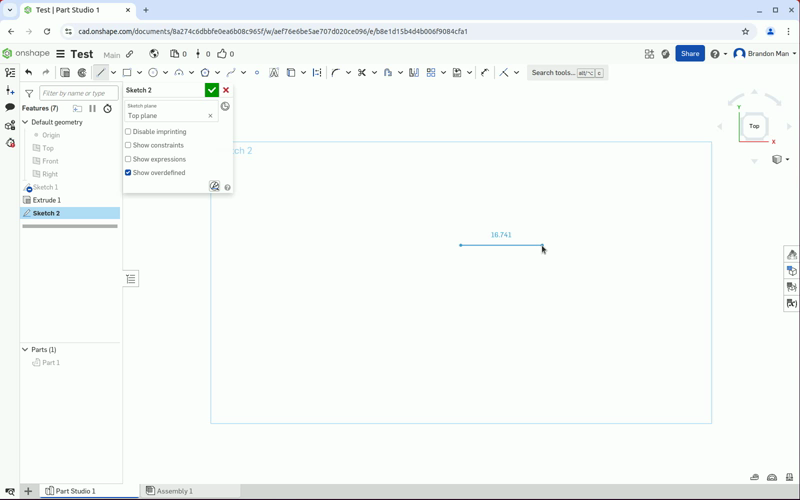
key(a)
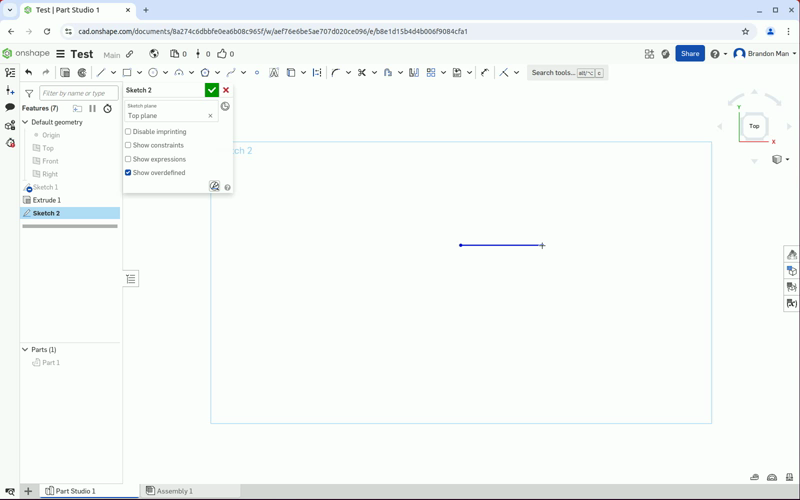
mouse_move(542, 245)
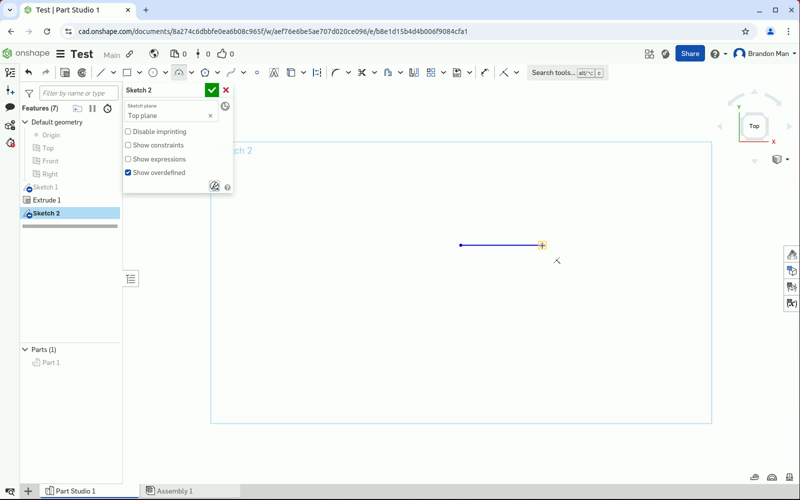
click(542, 245)
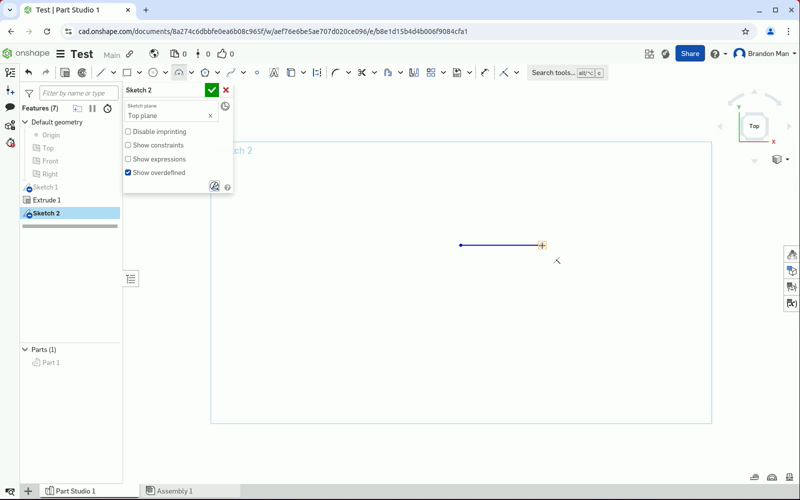
key_down(shift)
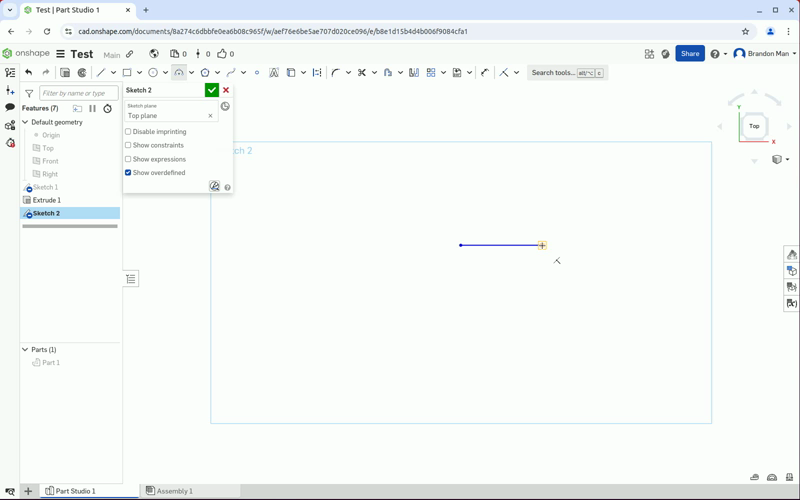
mouse_move(554, 245)
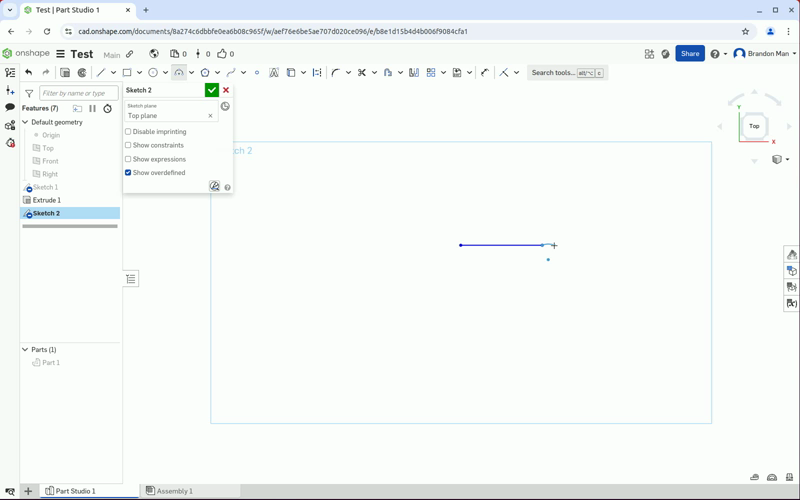
click(554, 245)
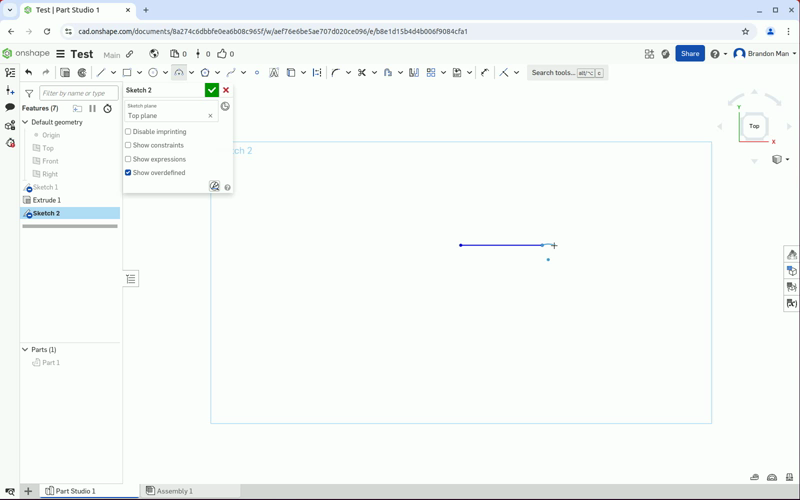
mouse_move(548, 239)
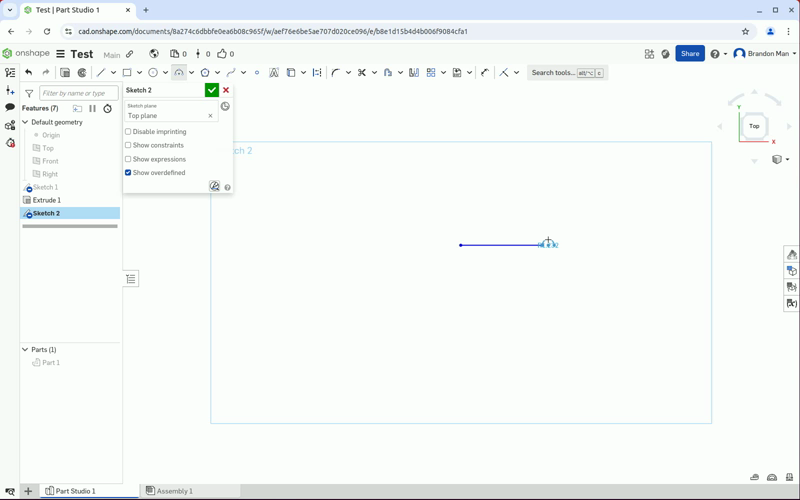
click(548, 239)
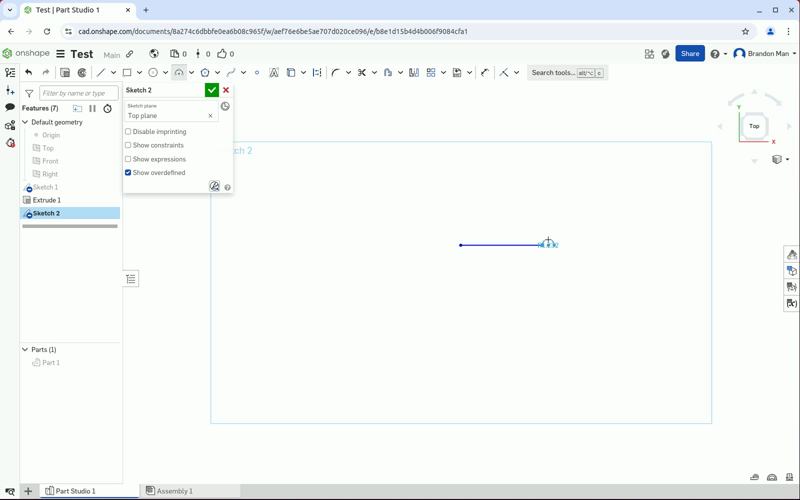
key_up(shift)
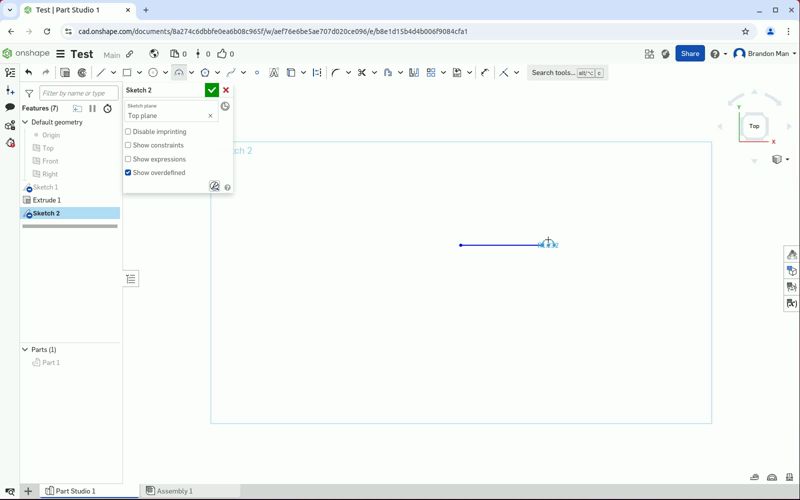
key(esc)
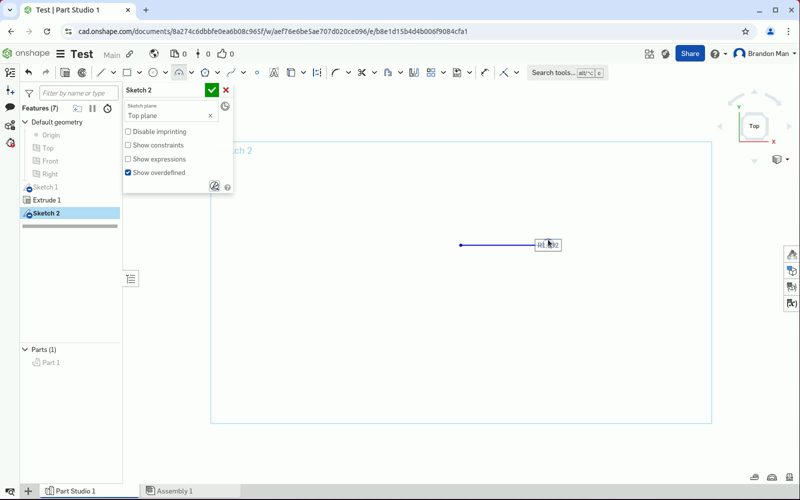
key(l)
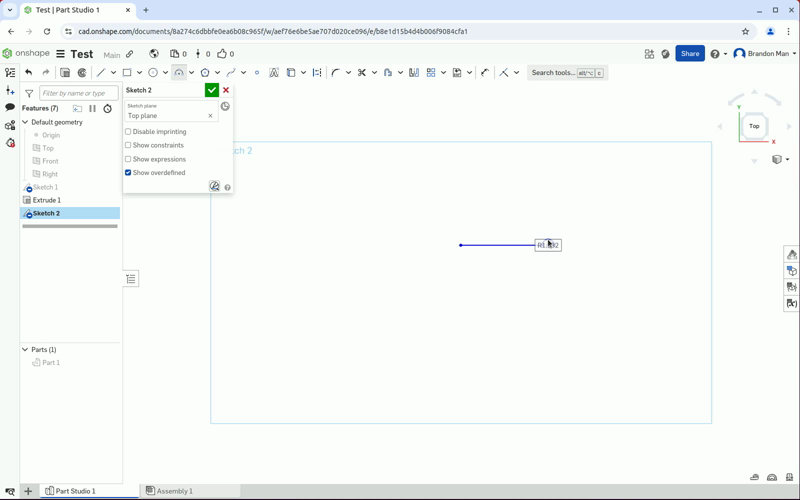
mouse_move(554, 245)
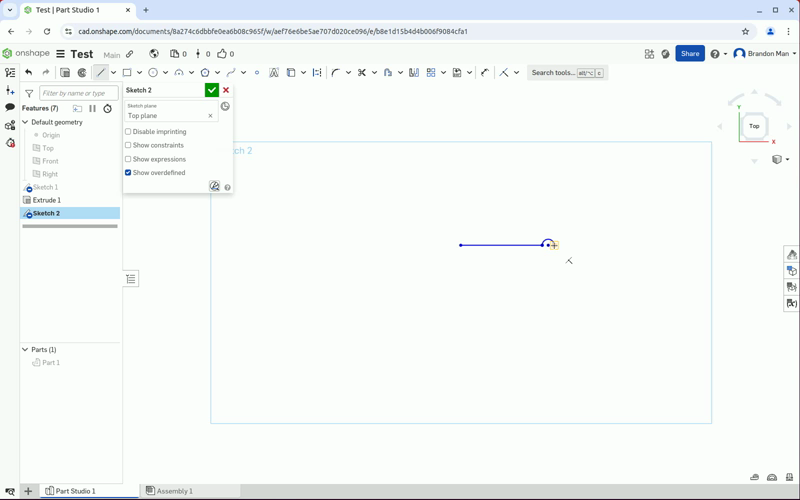
click(554, 245)
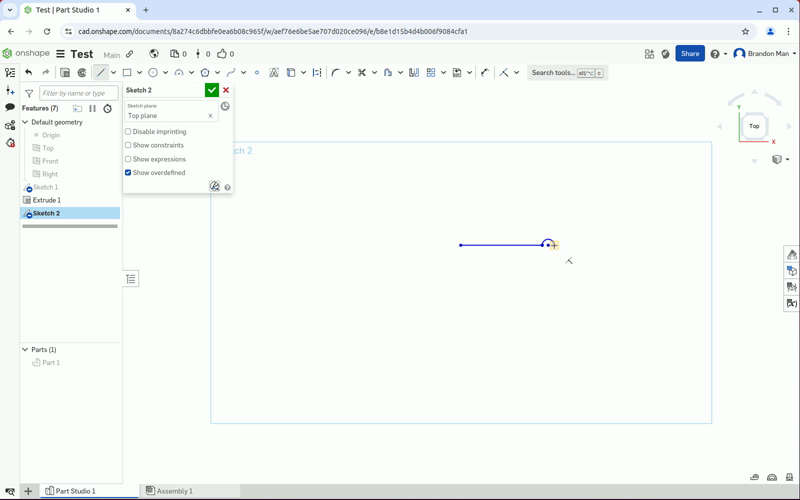
key_down(shift)
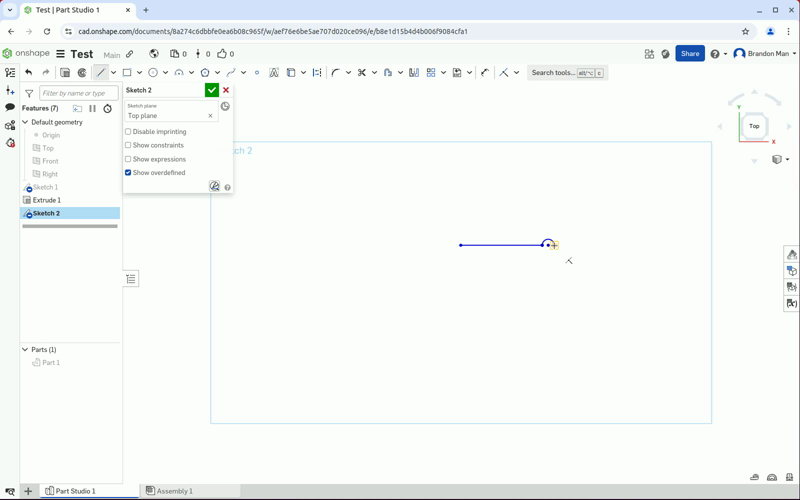
mouse_move(584, 245)
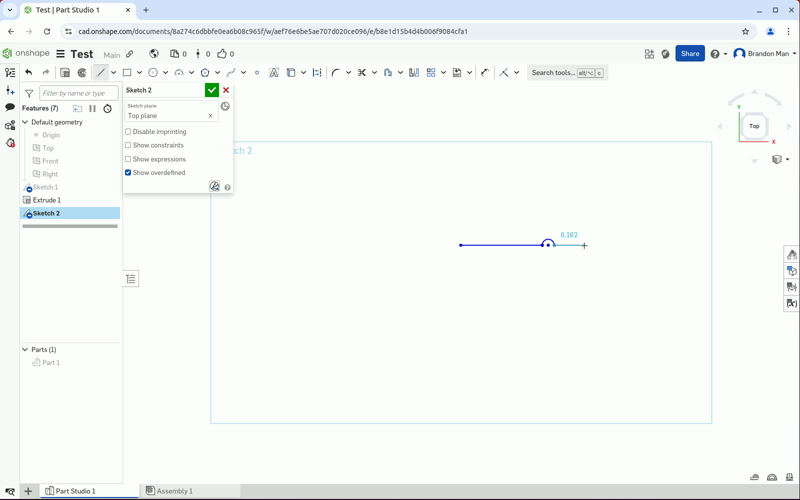
mouse_move(573, 245)
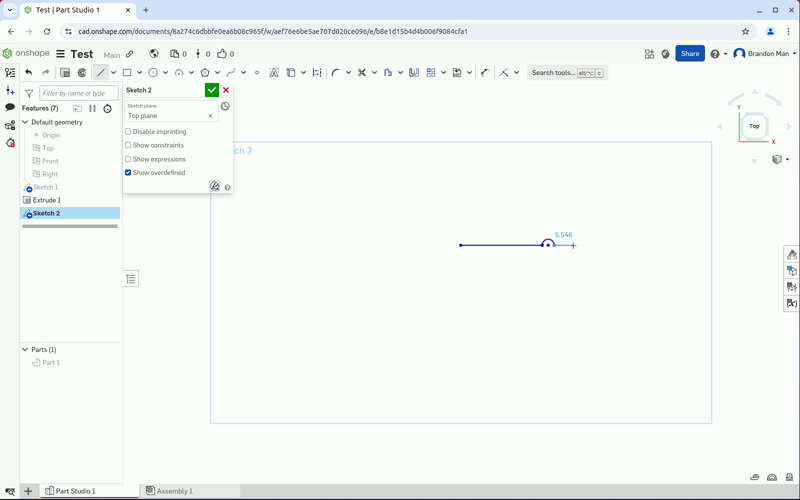
click(573, 245)
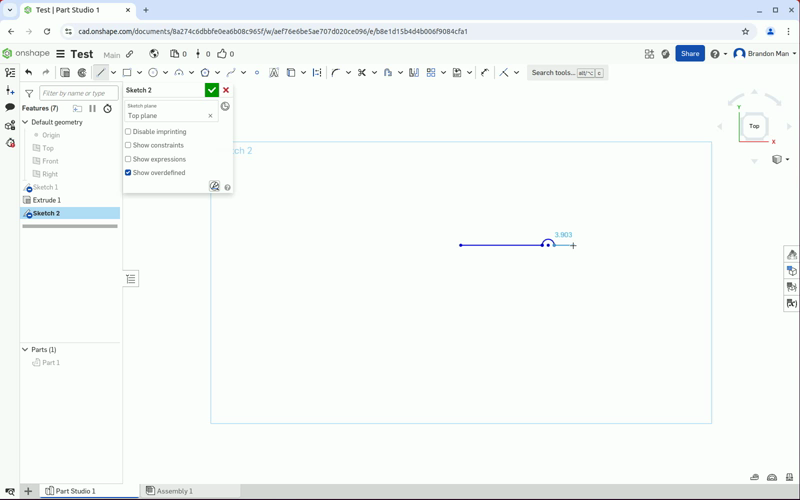
key_up(shift)
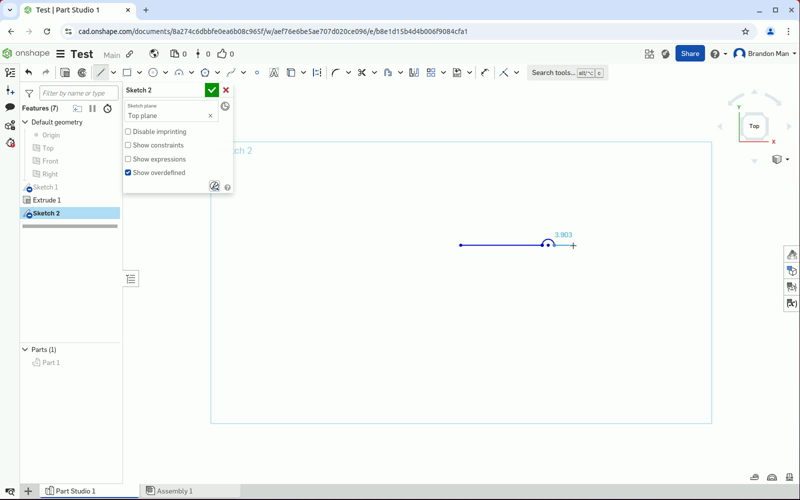
key_down(shift)
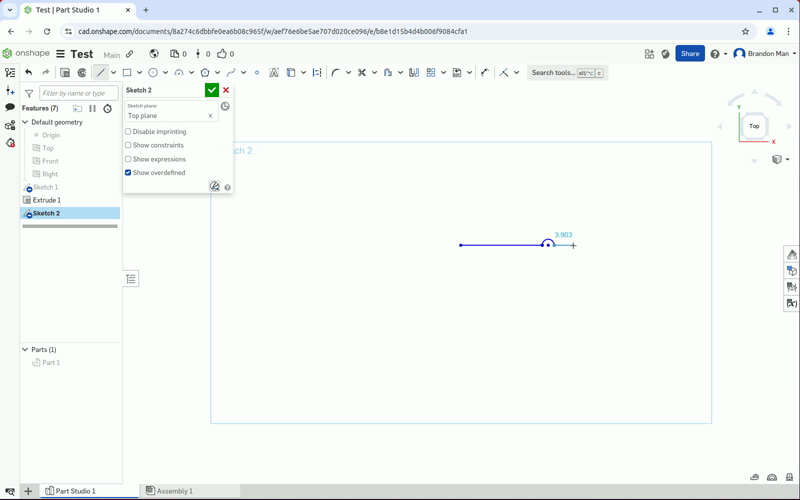
mouse_move(589, 245)
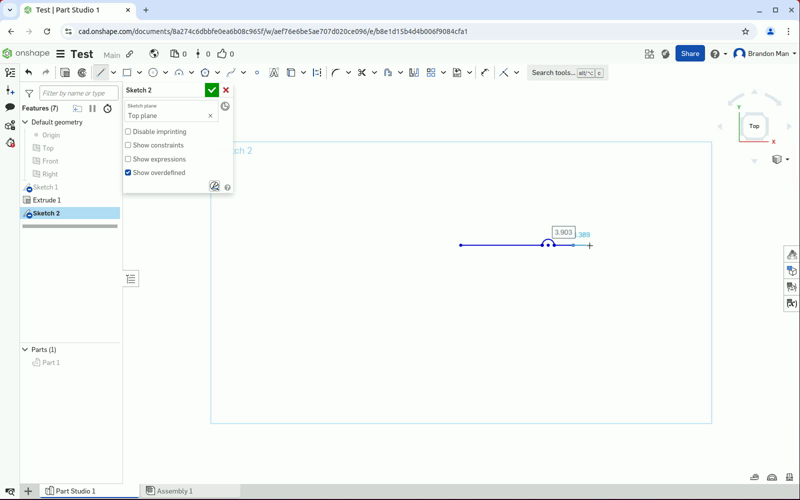
mouse_move(573, 207)
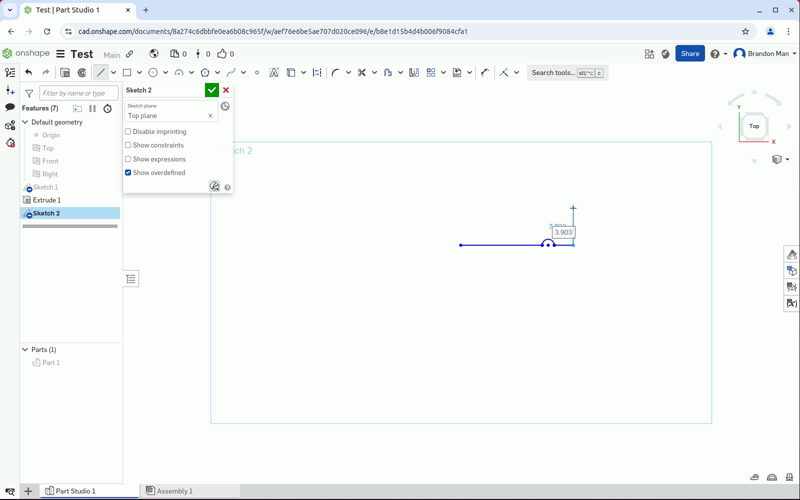
click(573, 207)
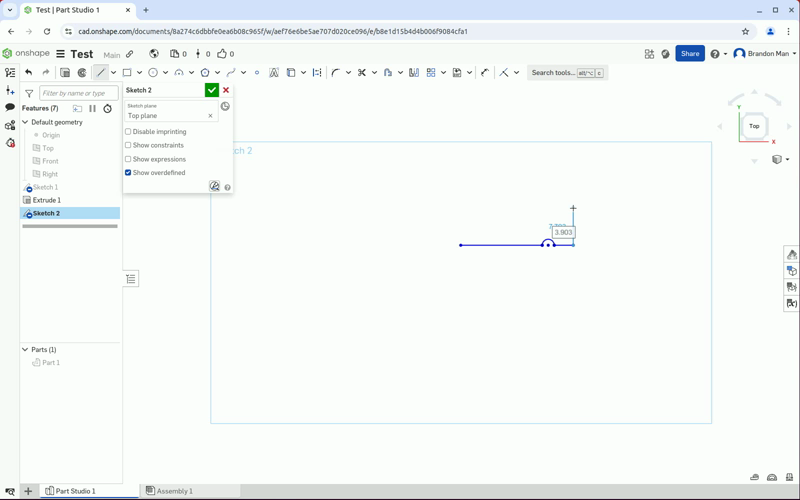
key_up(shift)
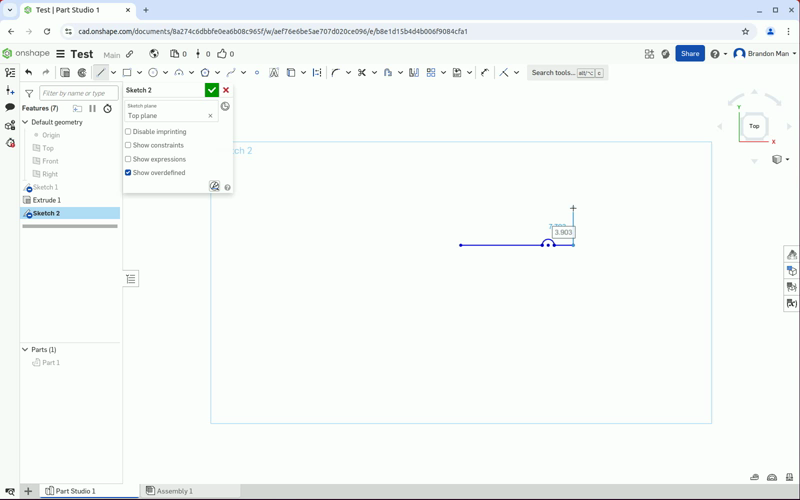
key_down(shift)
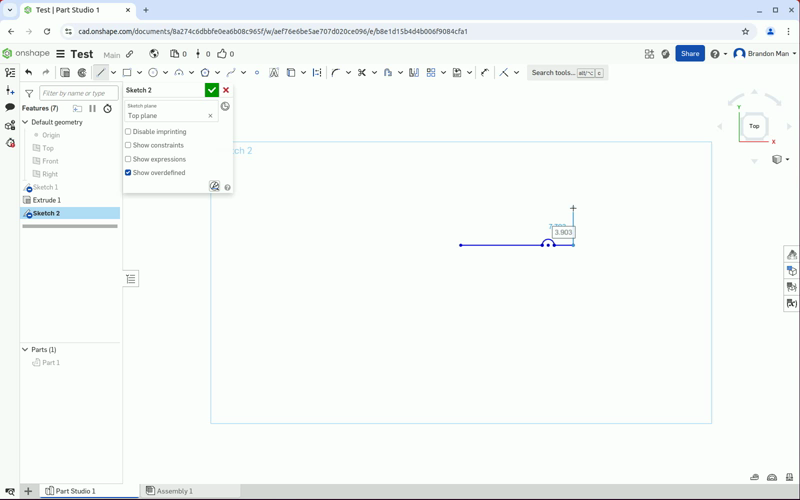
mouse_move(460, 207)
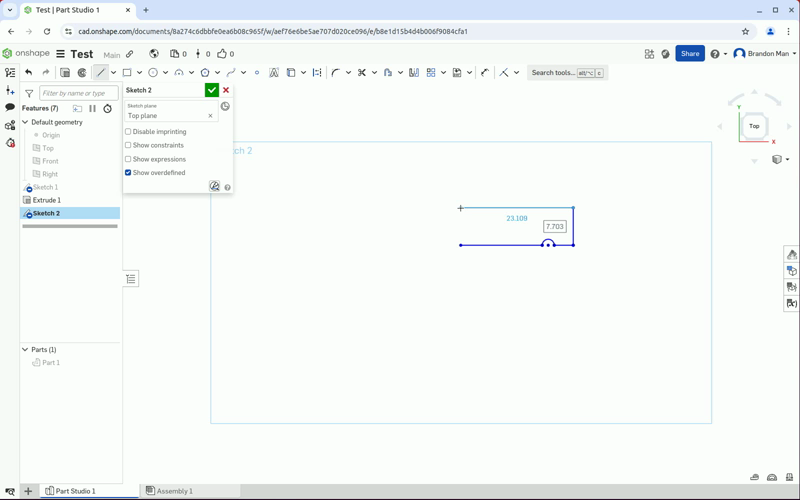
click(460, 207)
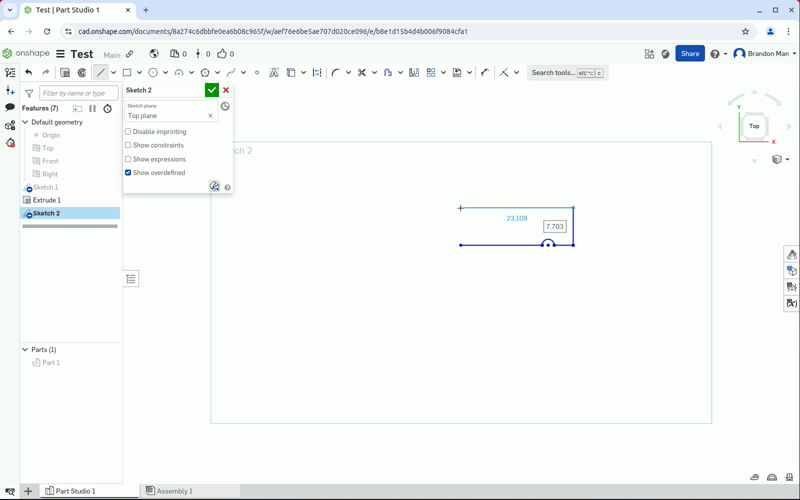
key_up(shift)
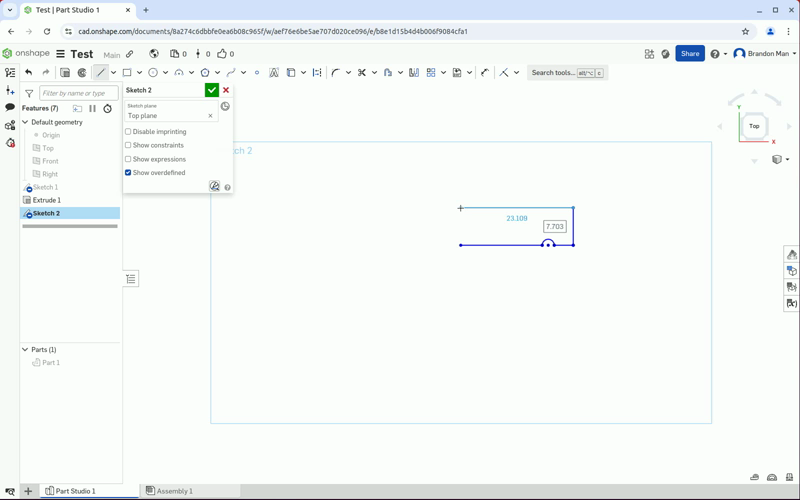
mouse_move(490, 207)
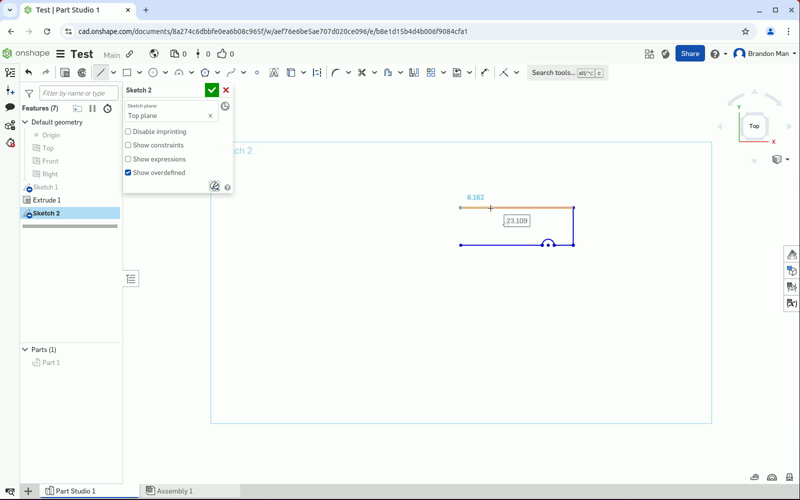
key_down(shift)
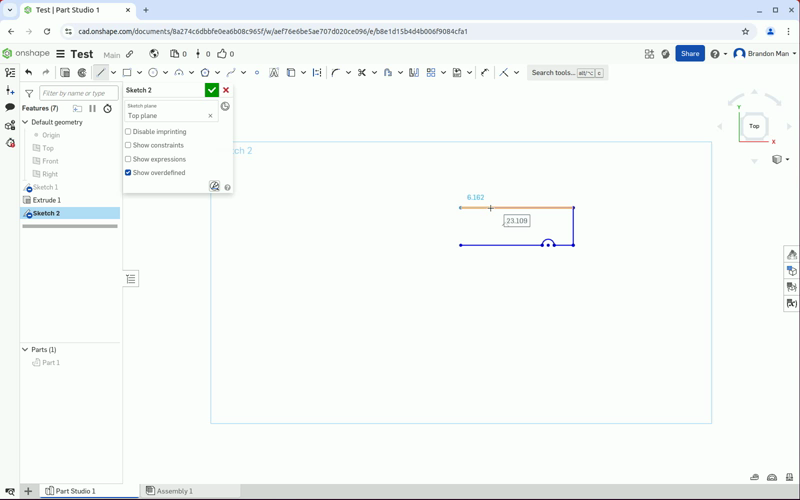
mouse_move(460, 245)
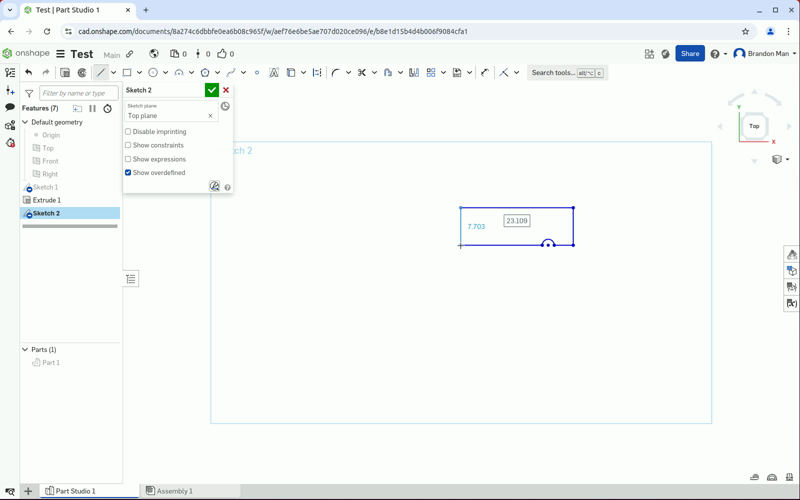
key_up(shift)
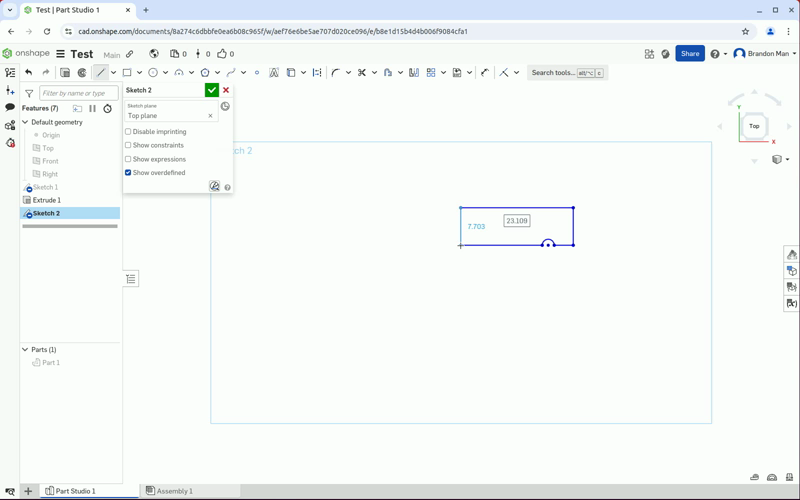
click(460, 245)
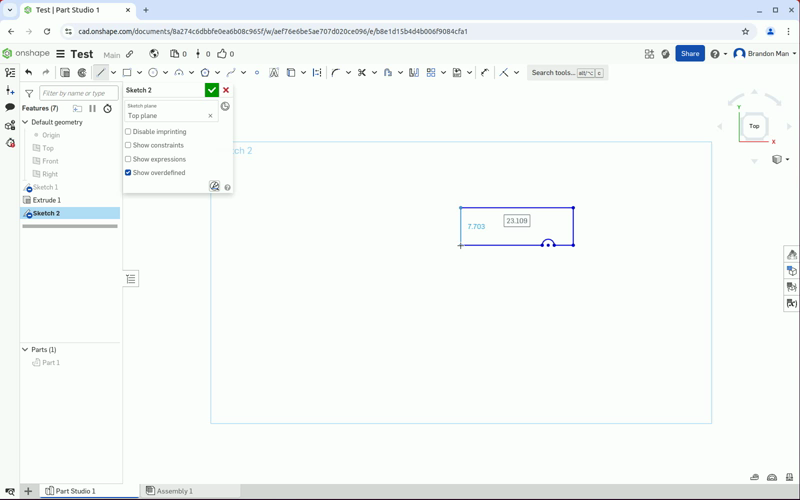
key(esc)
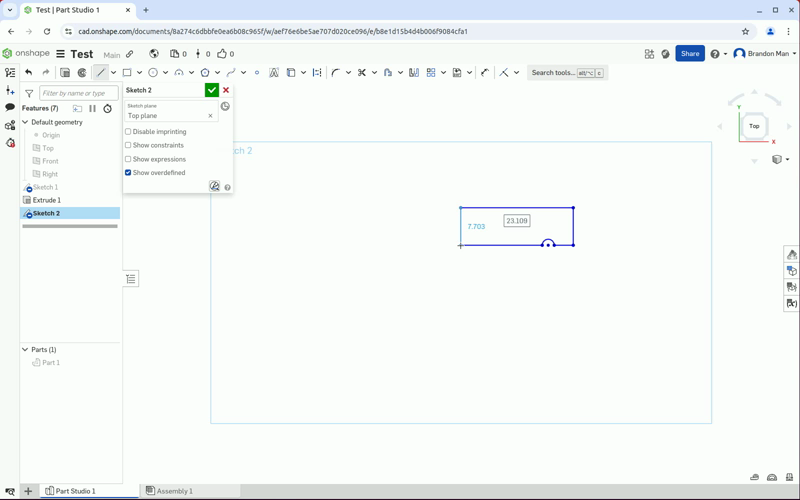
mouse_move(539, 231)
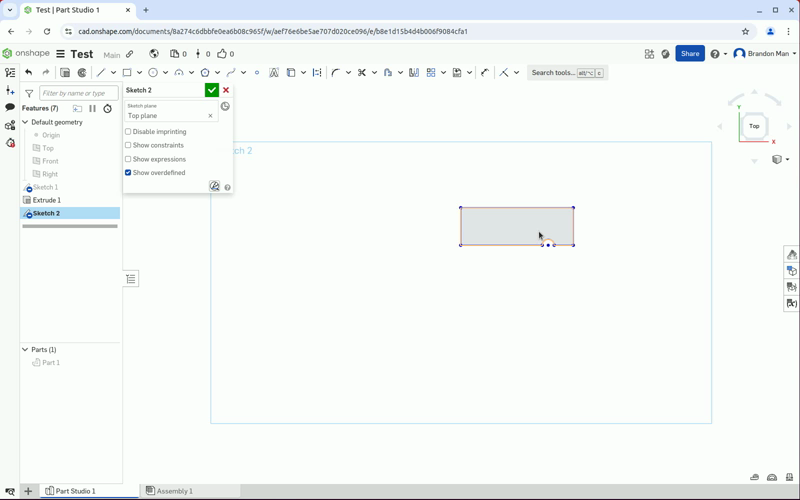
scroll(6)
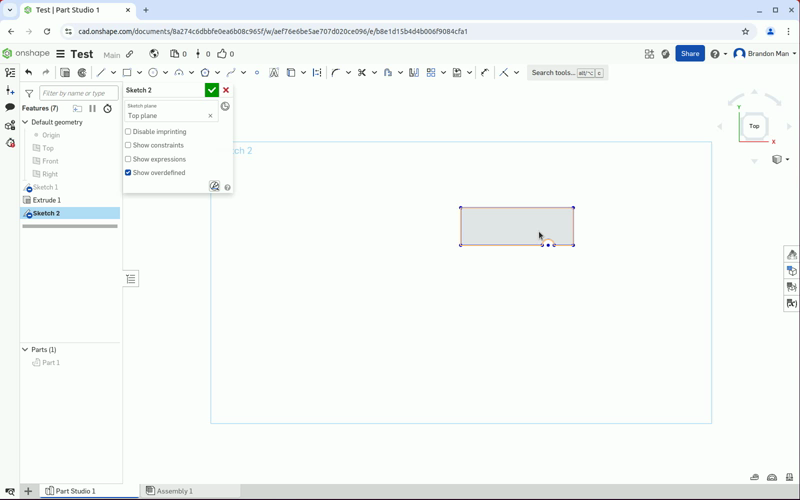
scroll(6)
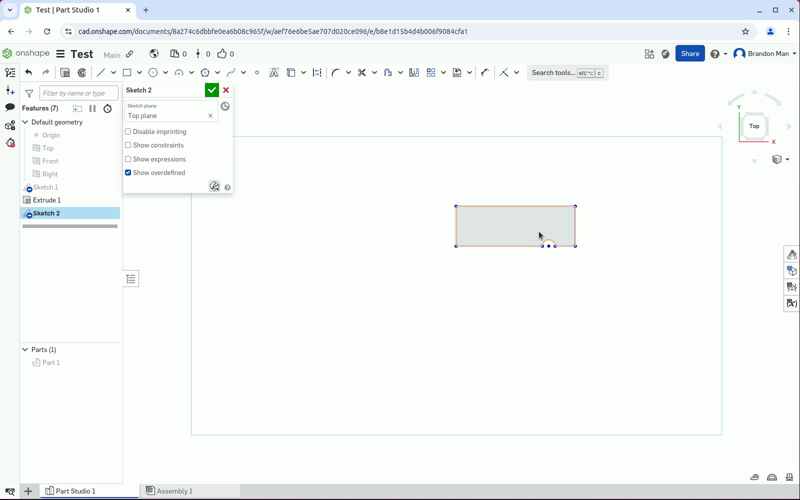
scroll(6)
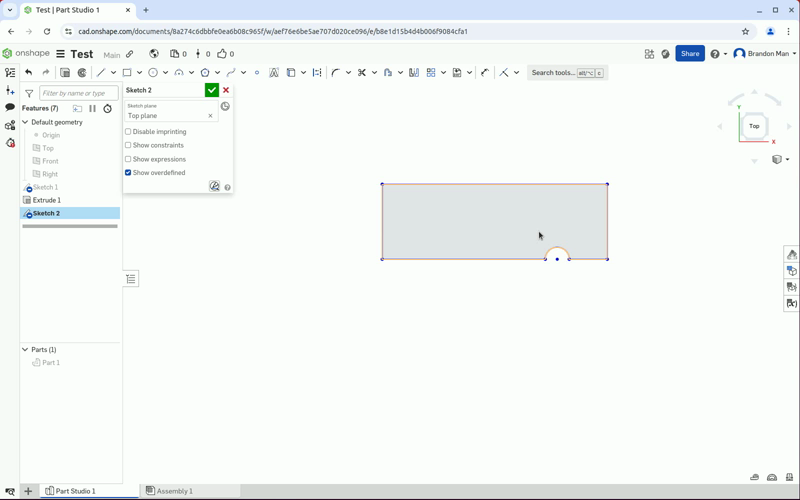
scroll(6)
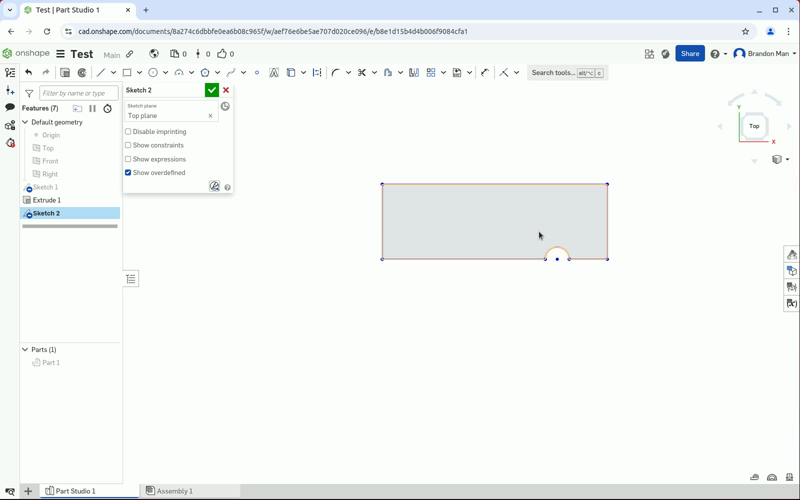
scroll(6)
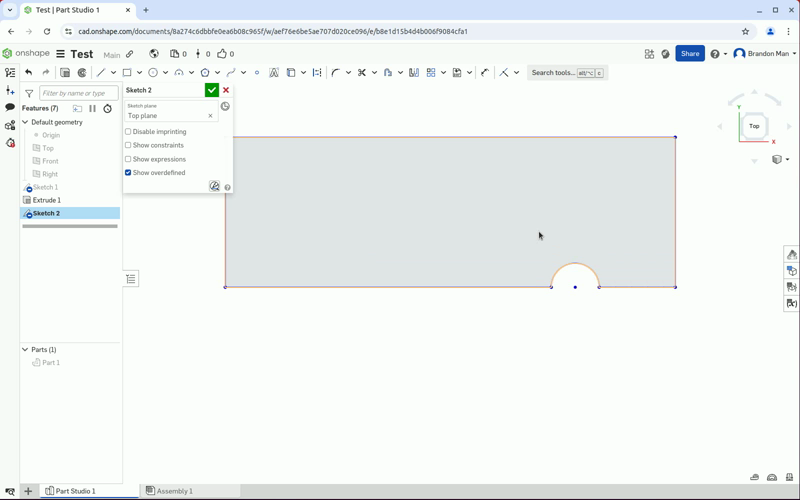
scroll(6)
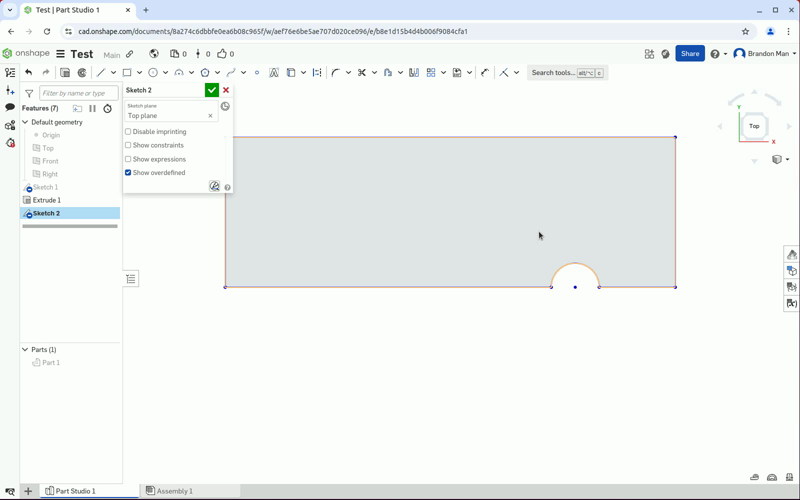
scroll(6)
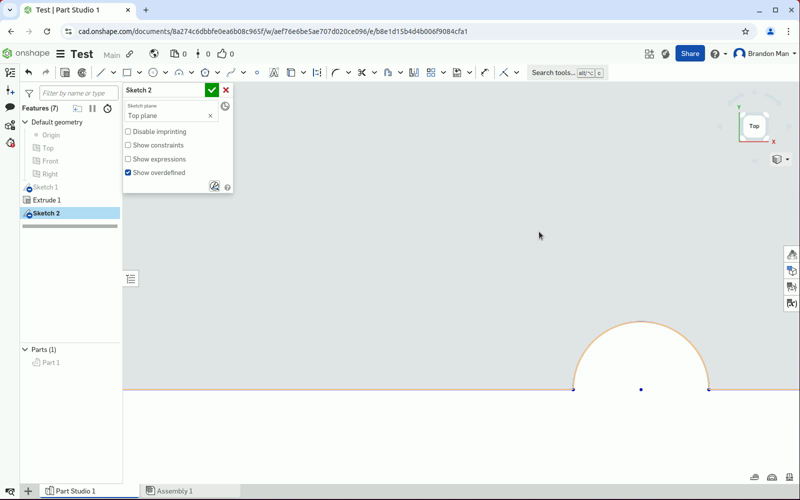
click(539, 231)
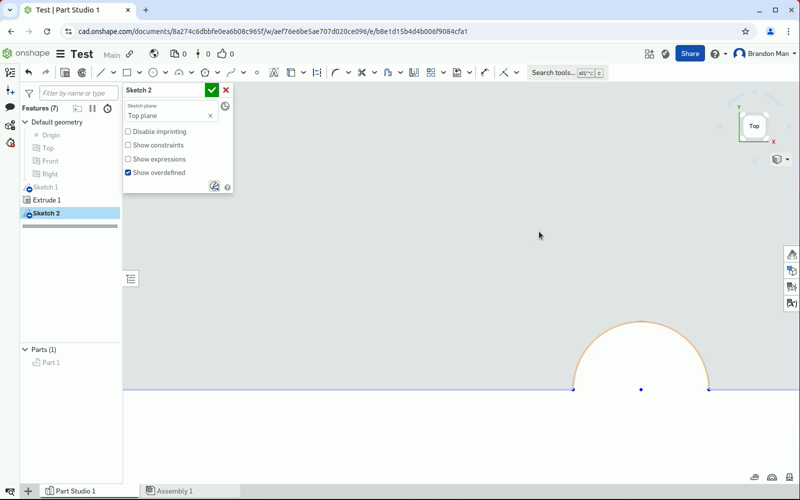
scroll(-6)
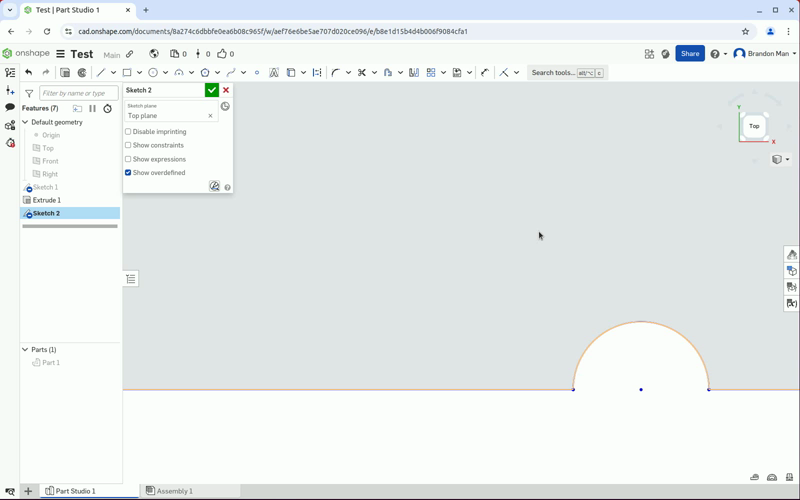
scroll(-6)
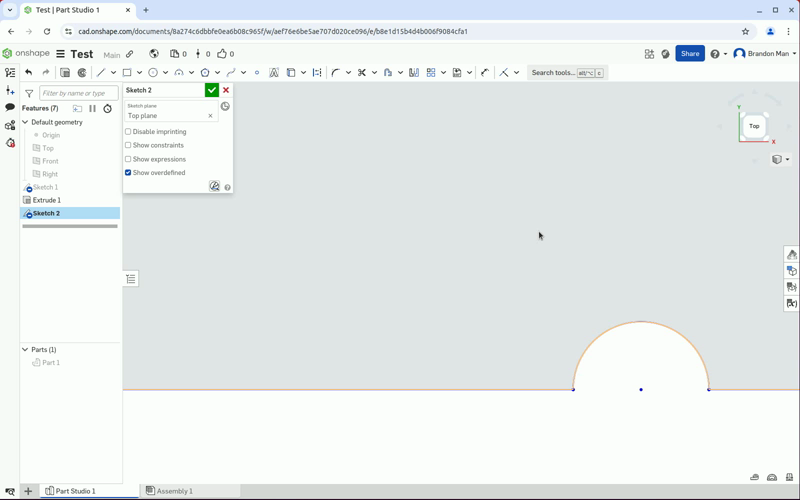
scroll(-6)
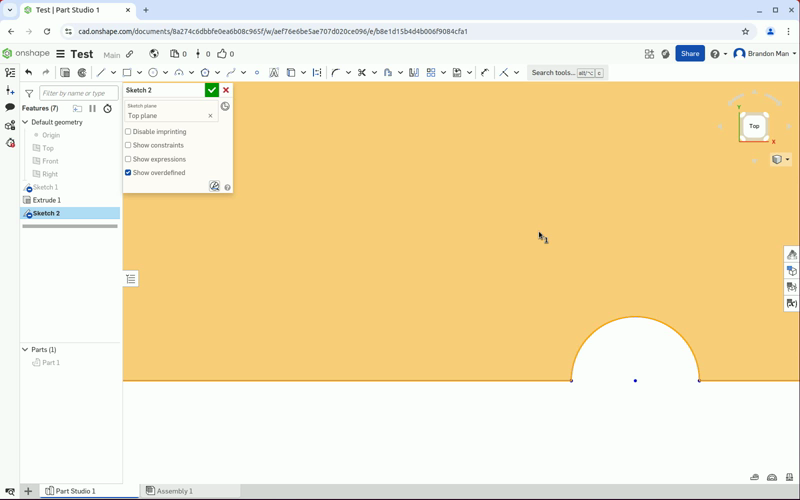
scroll(-6)
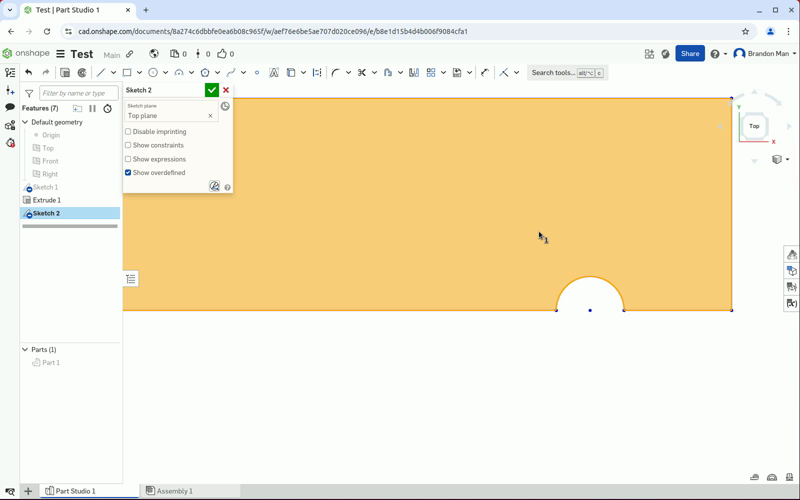
scroll(-6)
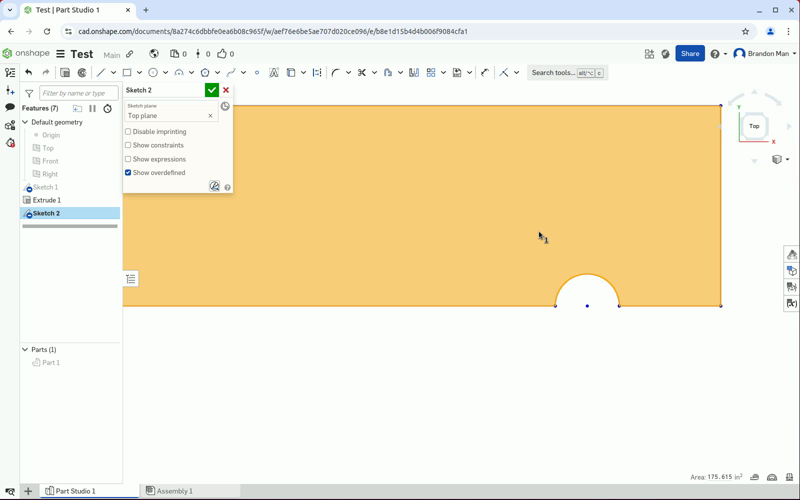
scroll(-6)
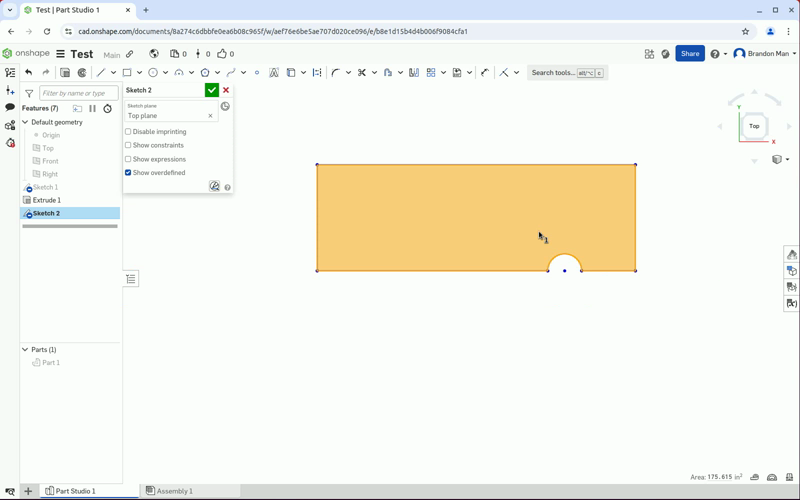
scroll(-6)
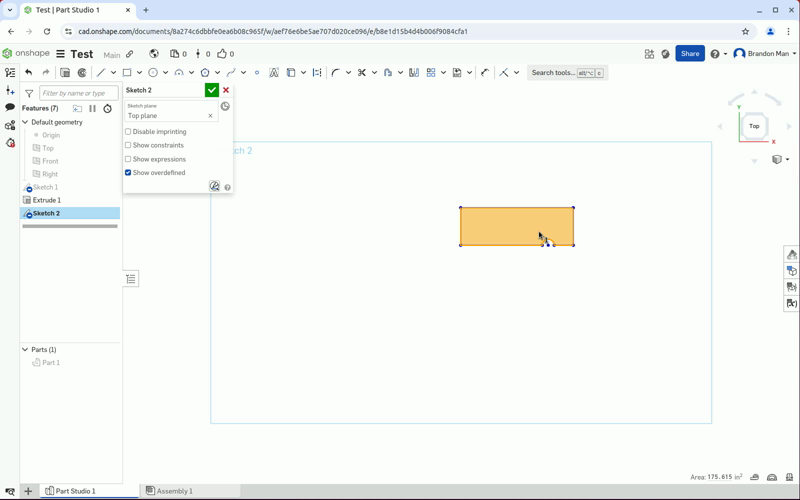
mouse_move(73, 352)
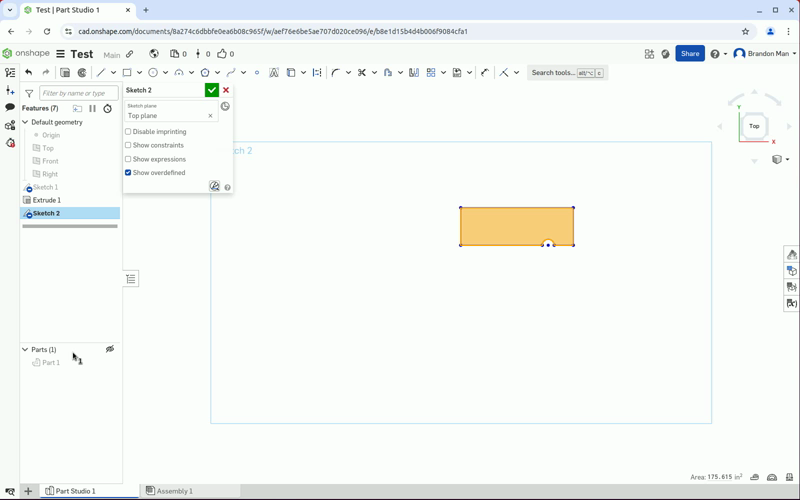
key(shift+y)
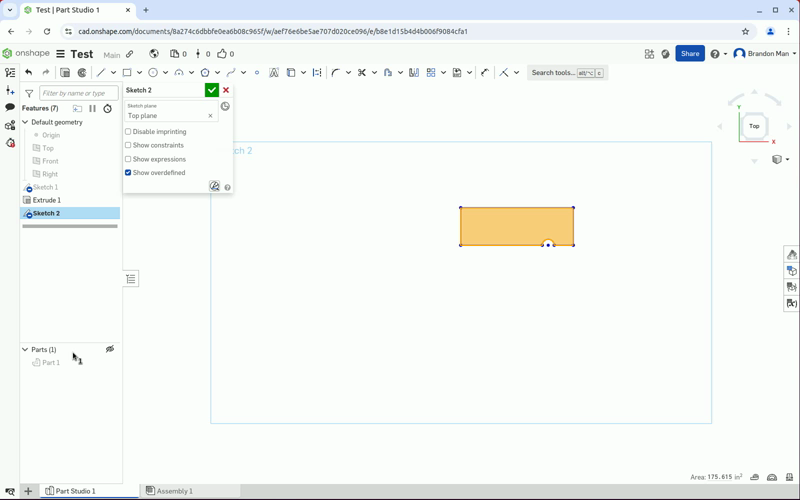
key(shift+e)
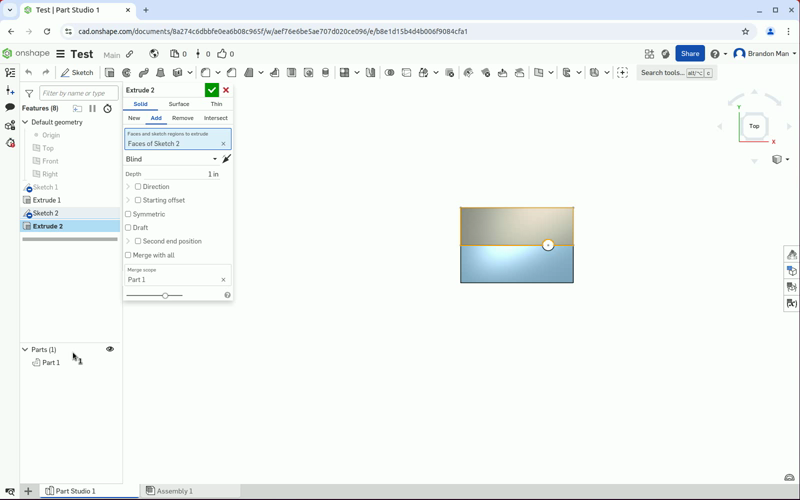
mouse_move(143, 106)
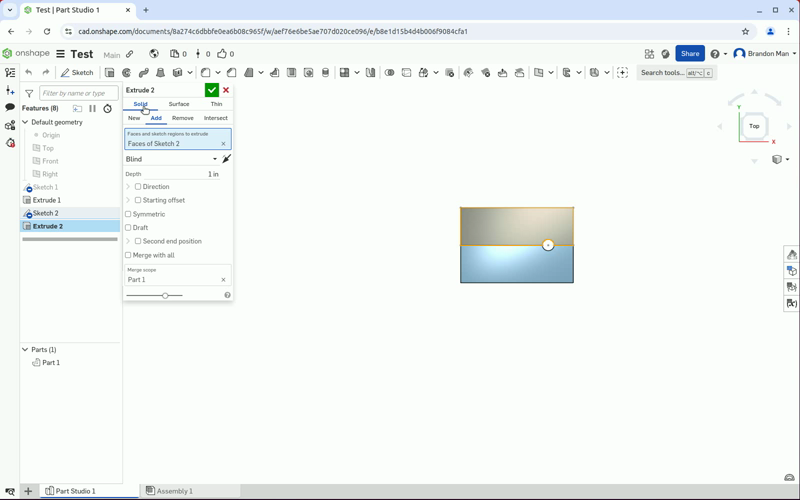
click(143, 106)
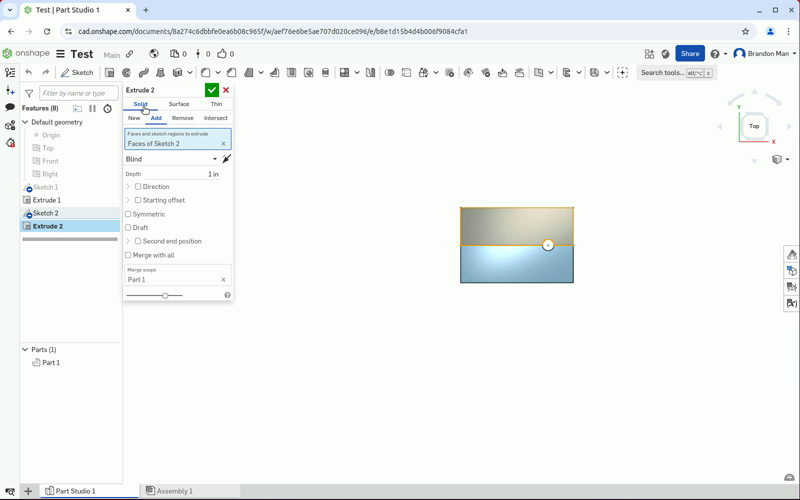
mouse_move(137, 120)
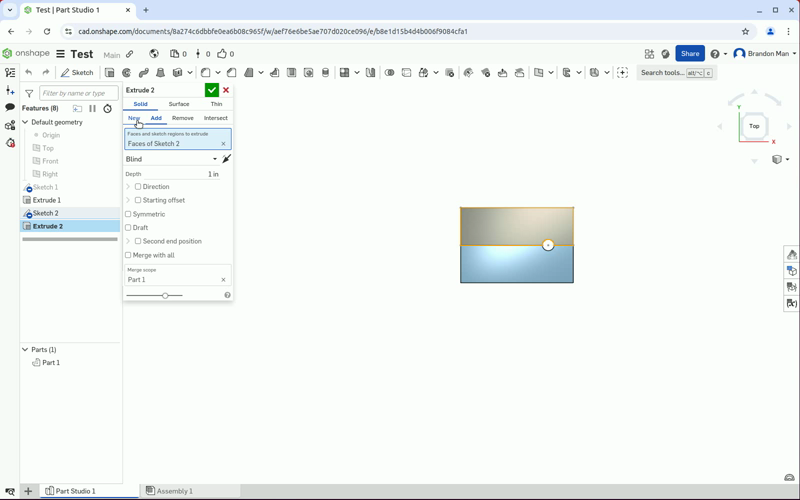
click(137, 120)
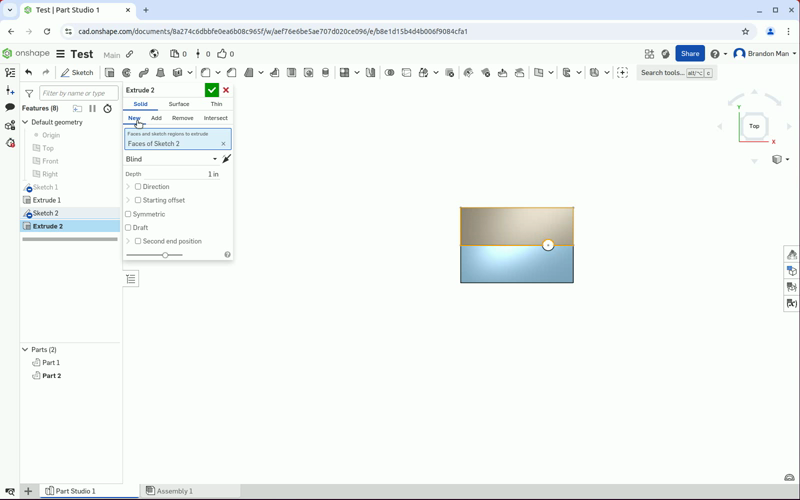
key(tab, 4)
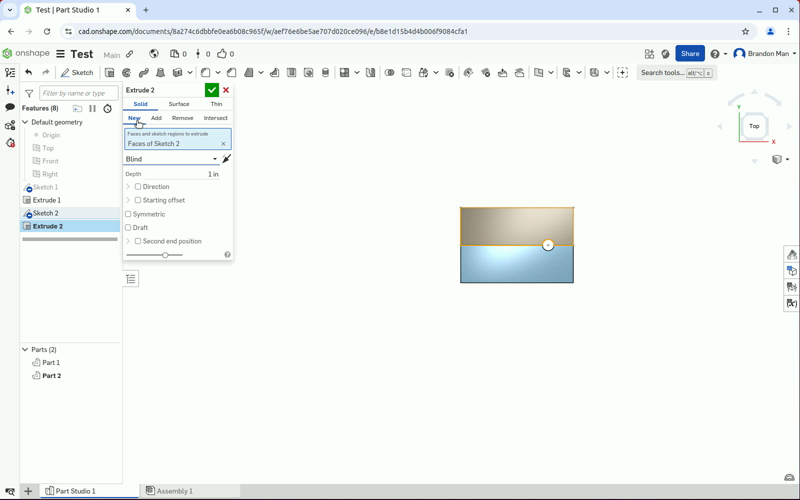
text(7.703)
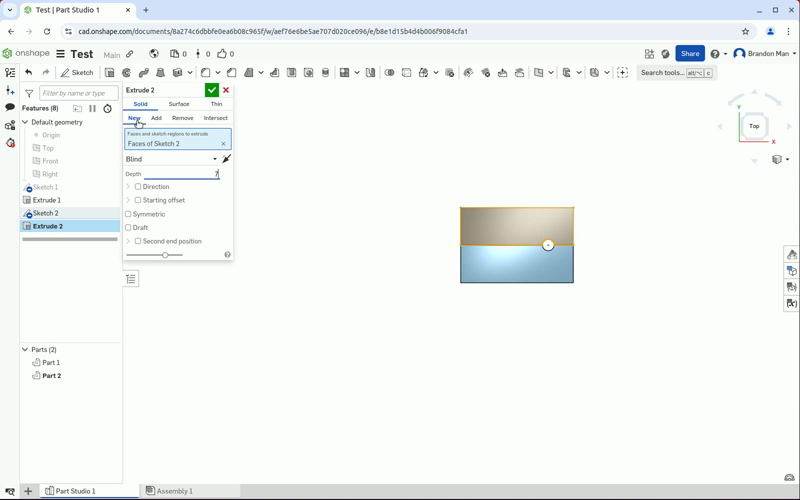
key(enter)
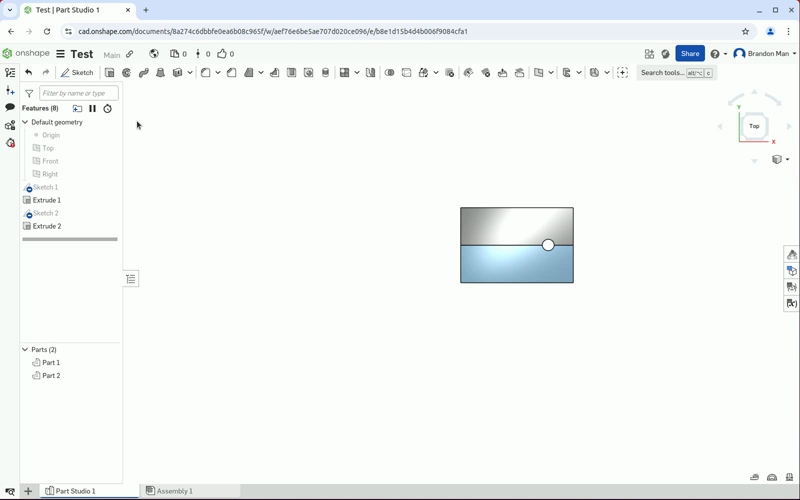
key(shift+h)
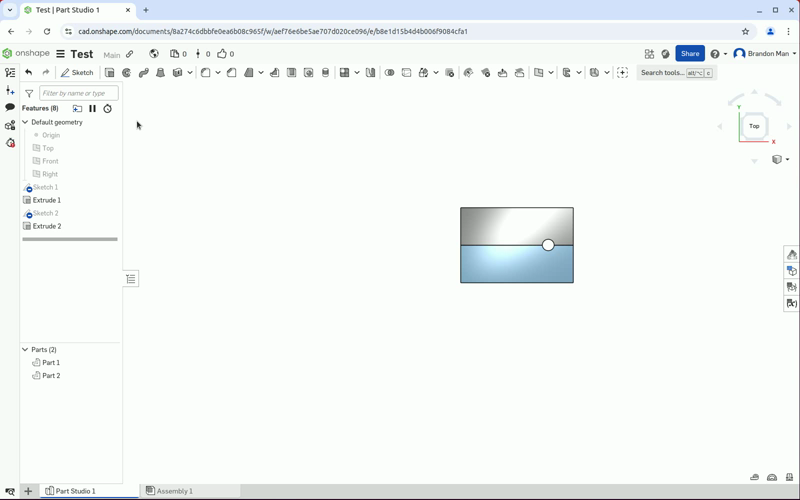
key(shift+h)
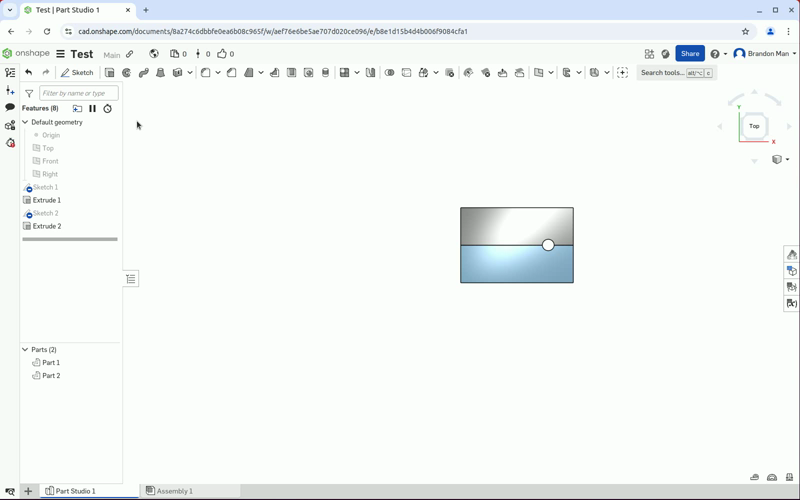
mouse_move(73, 189)
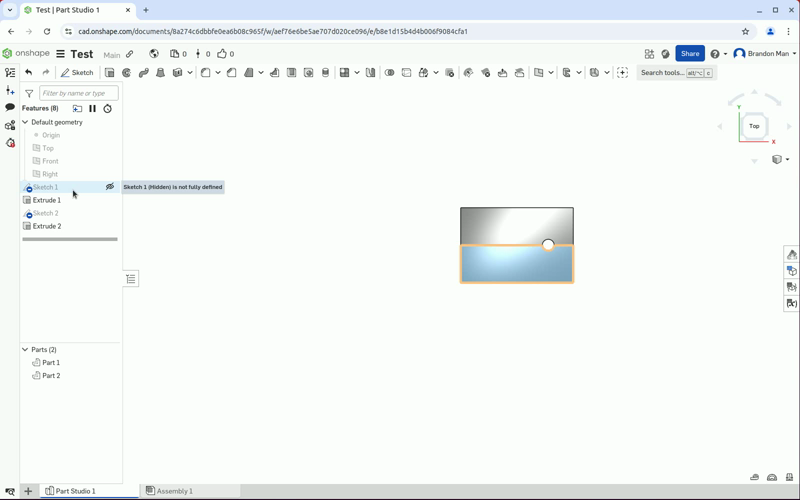
click(73, 189)
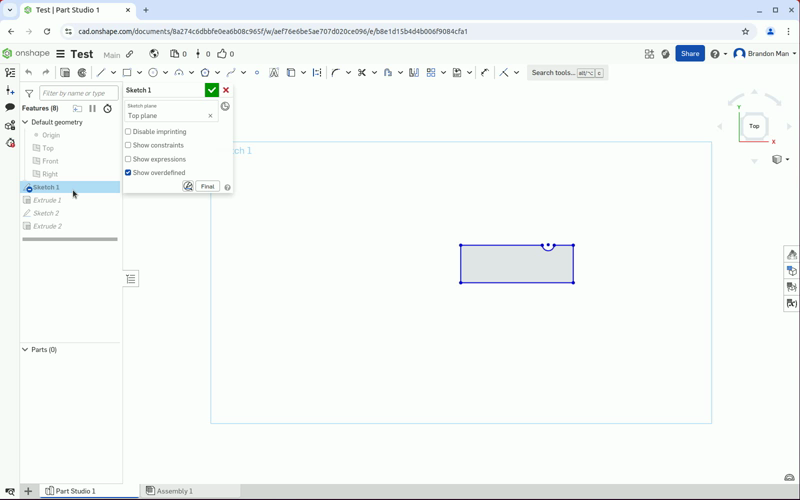
mouse_move(229, 92)
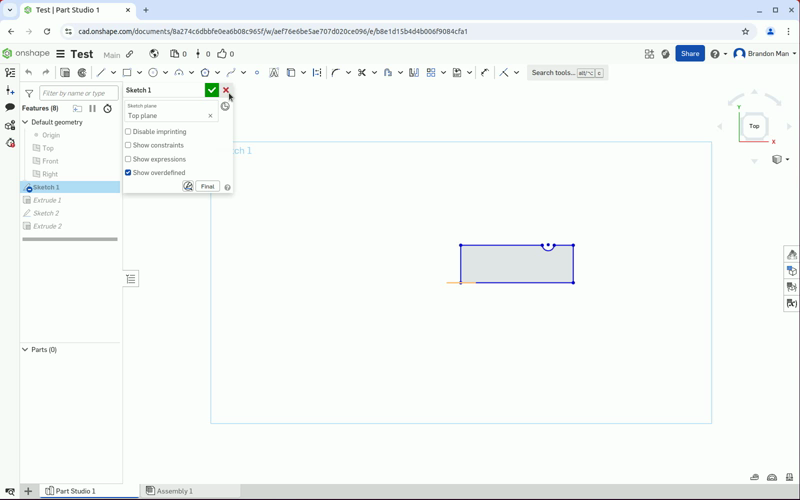
click(229, 92)
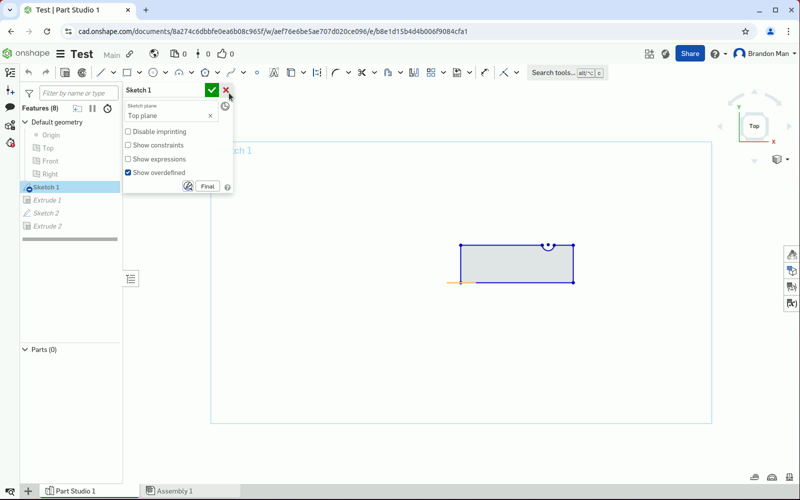
key(shift+s)
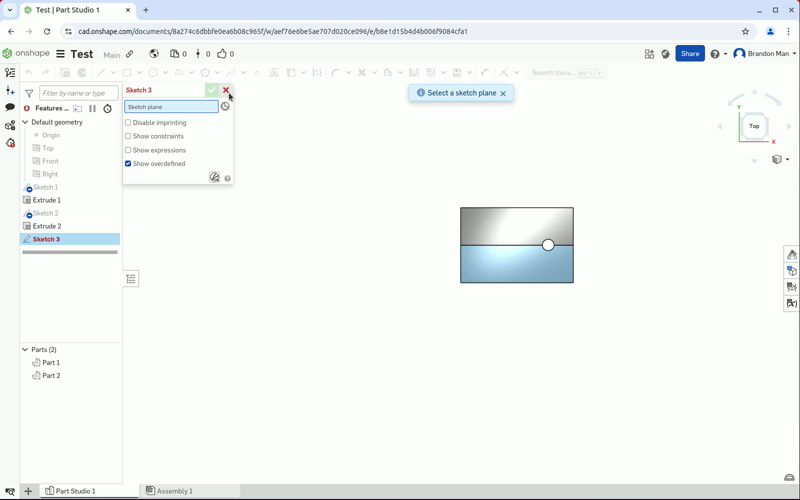
mouse_move(73, 150)
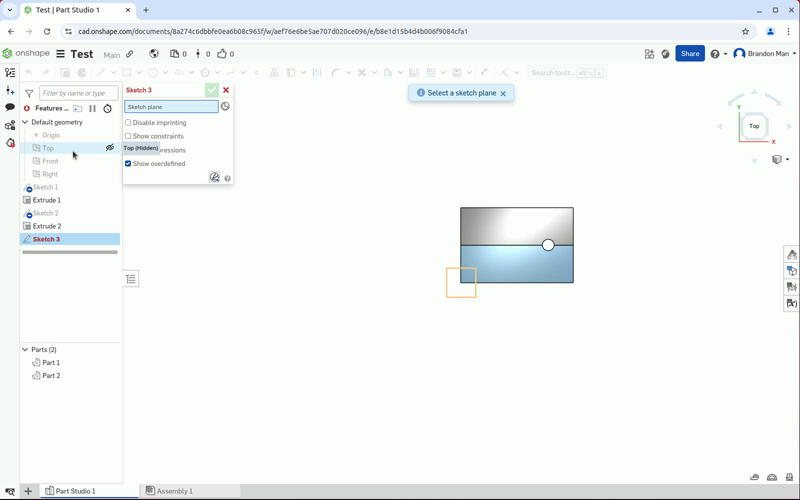
click(73, 150)
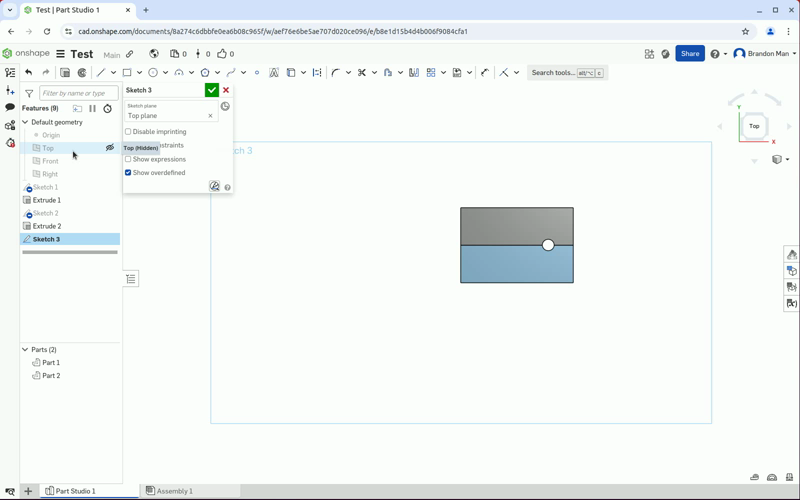
mouse_move(73, 352)
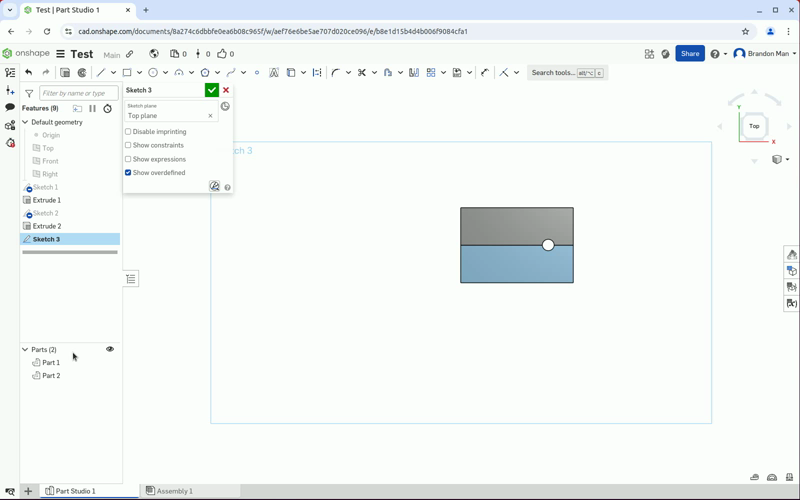
key(y)
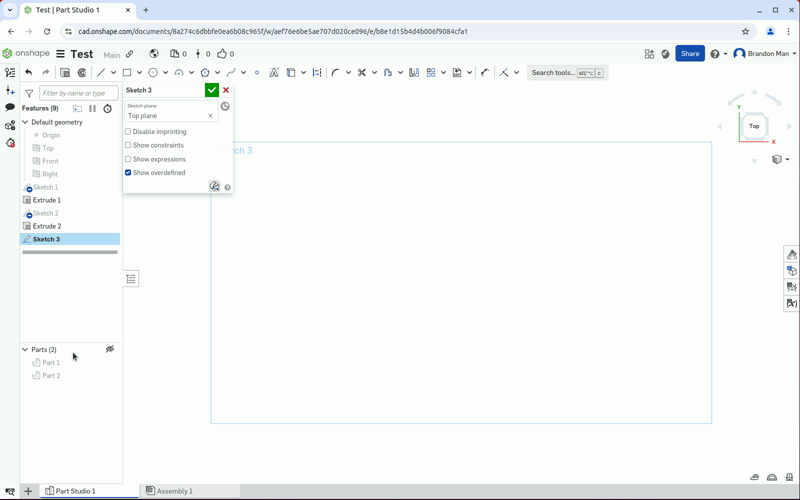
key(l)
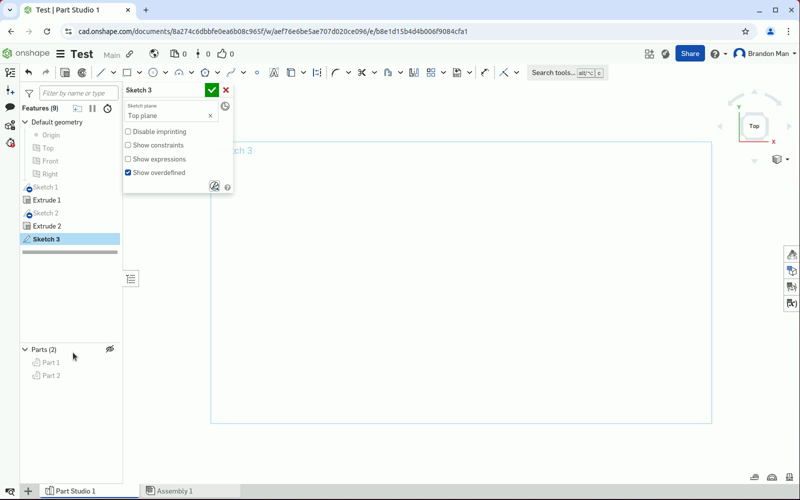
key_down(shift)
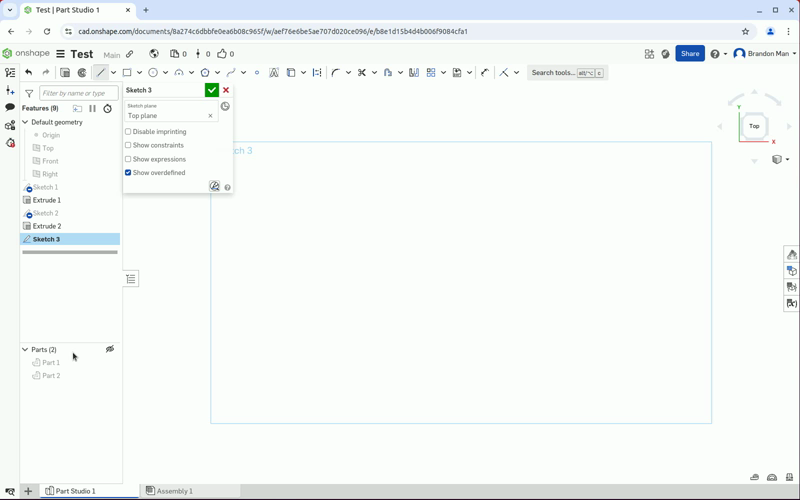
mouse_move(460, 282)
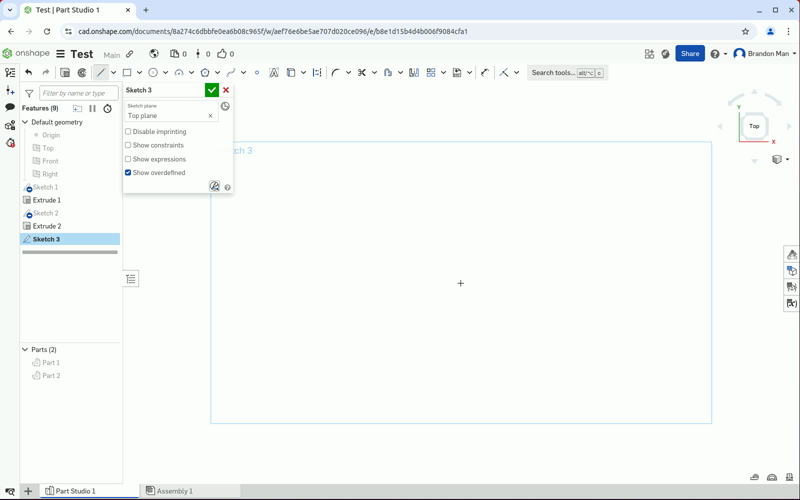
click(460, 282)
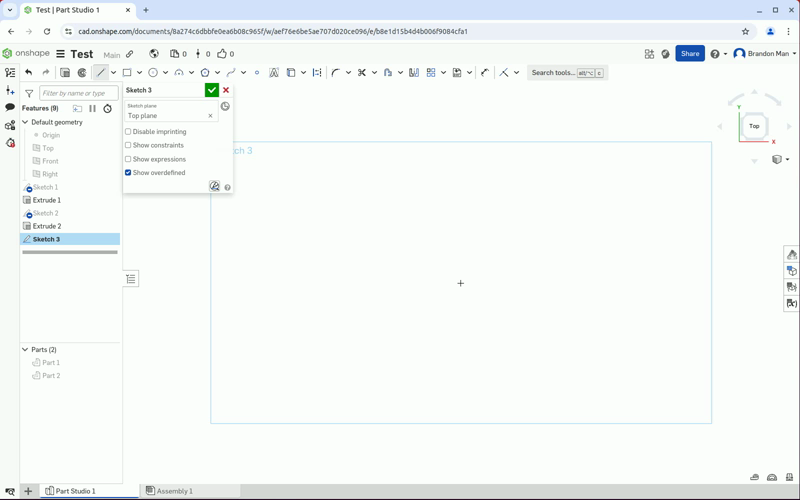
key_up(shift)
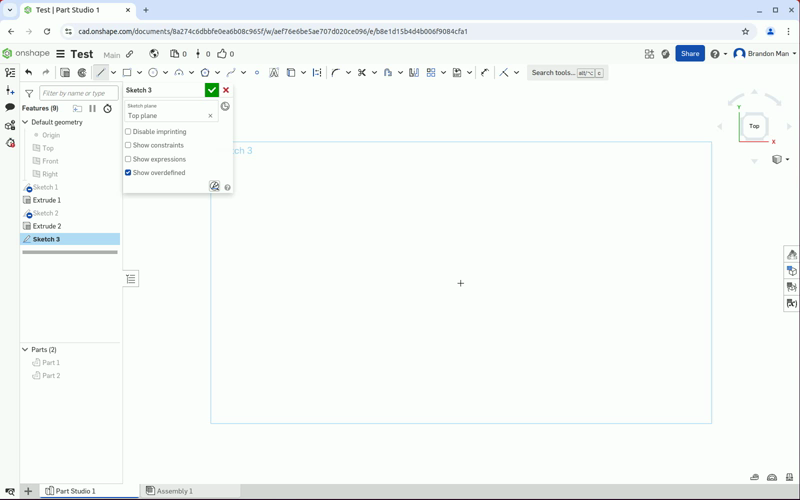
key_down(shift)
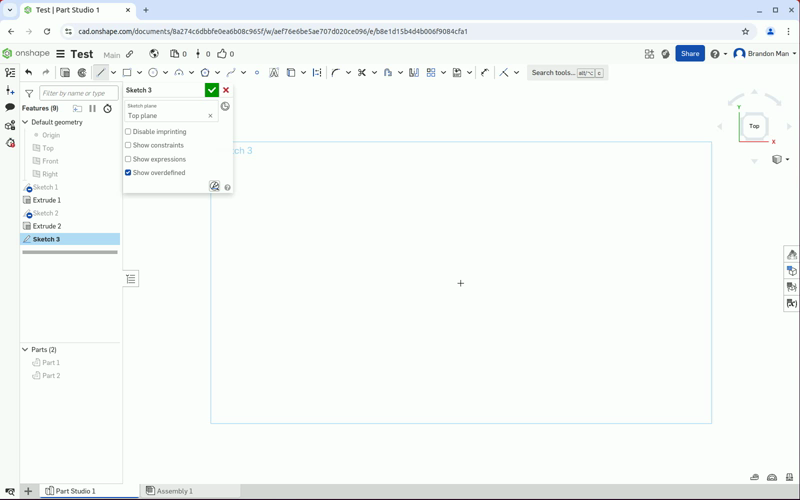
mouse_move(490, 282)
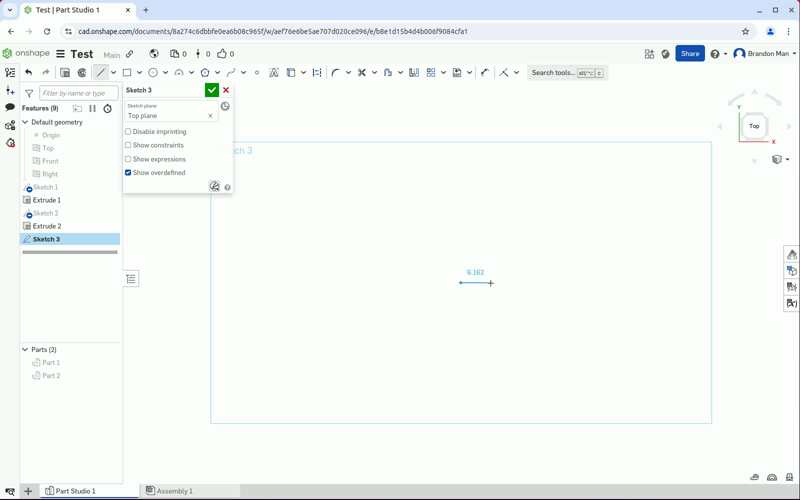
mouse_move(498, 282)
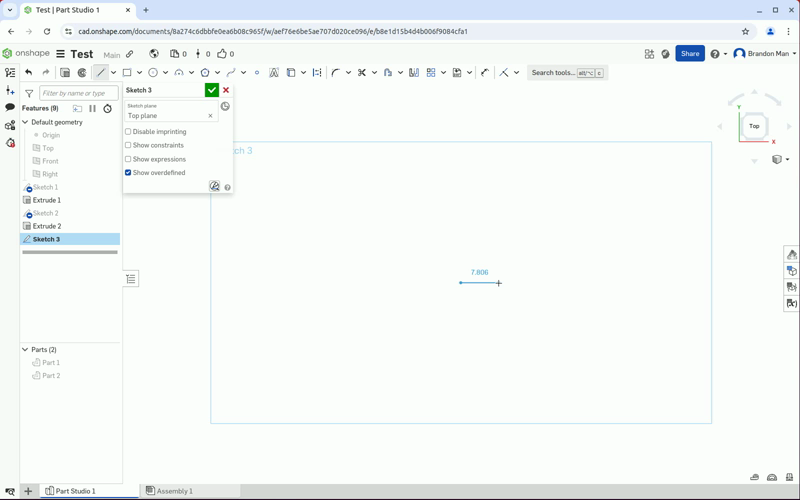
click(498, 282)
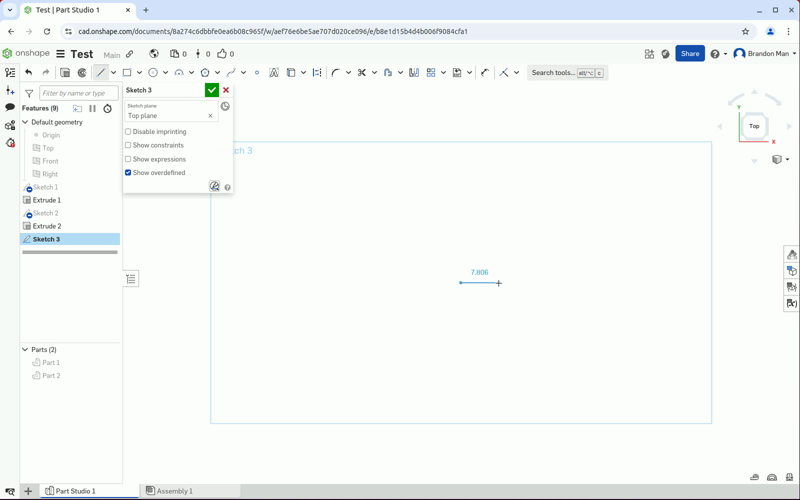
key_up(shift)
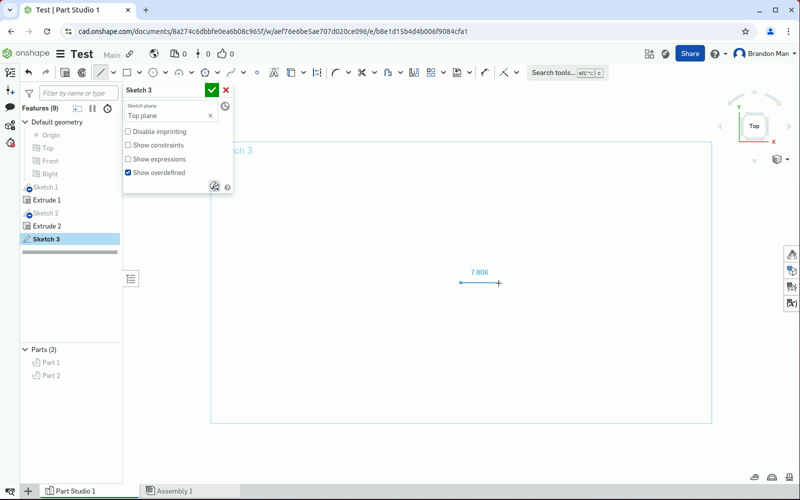
key_down(shift)
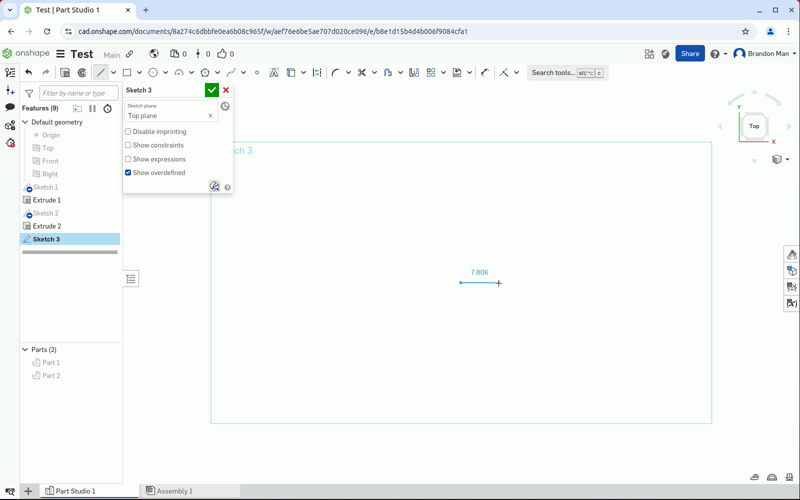
mouse_move(498, 207)
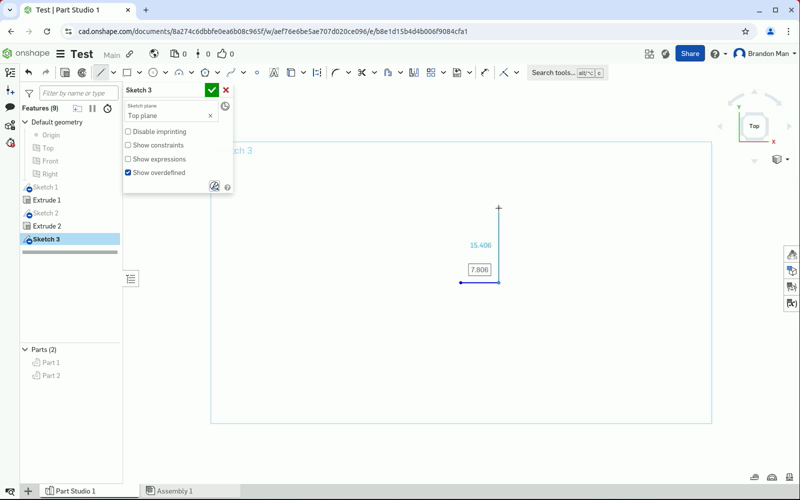
click(498, 207)
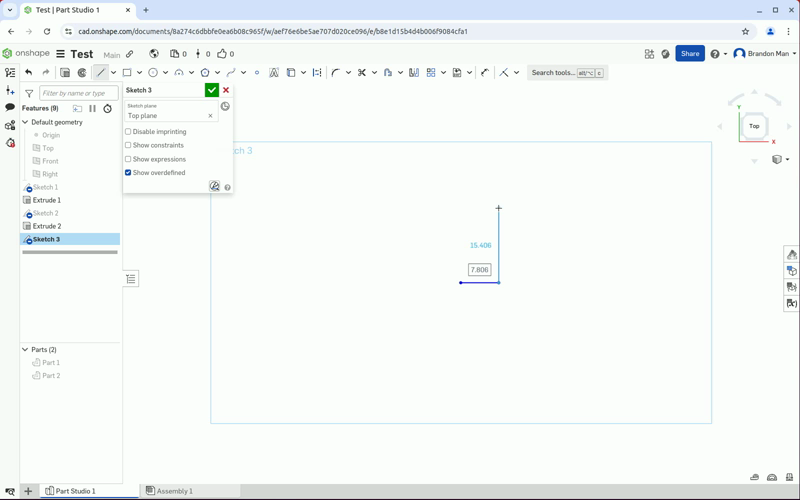
key_up(shift)
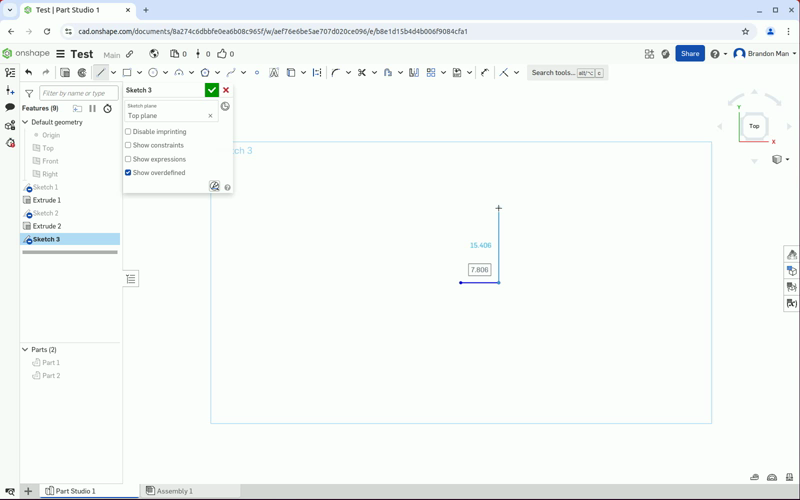
key_down(shift)
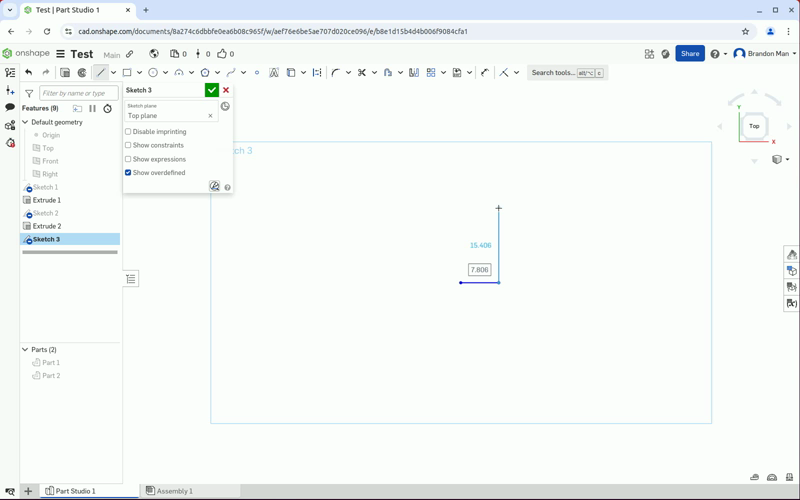
mouse_move(528, 207)
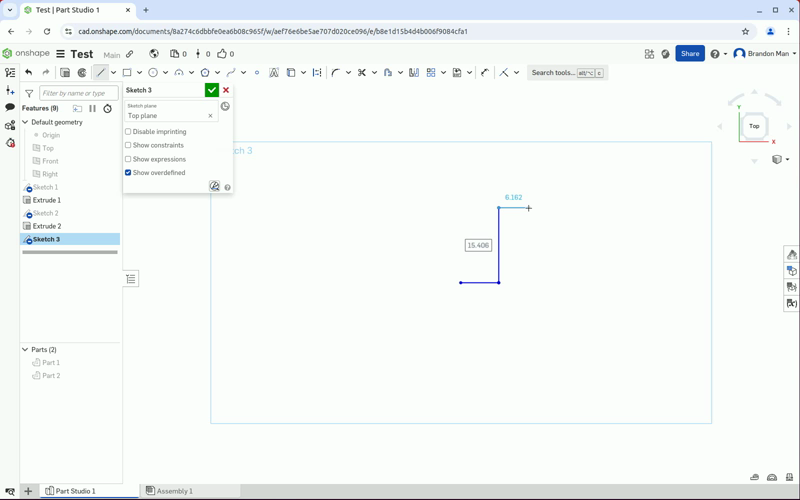
mouse_move(460, 207)
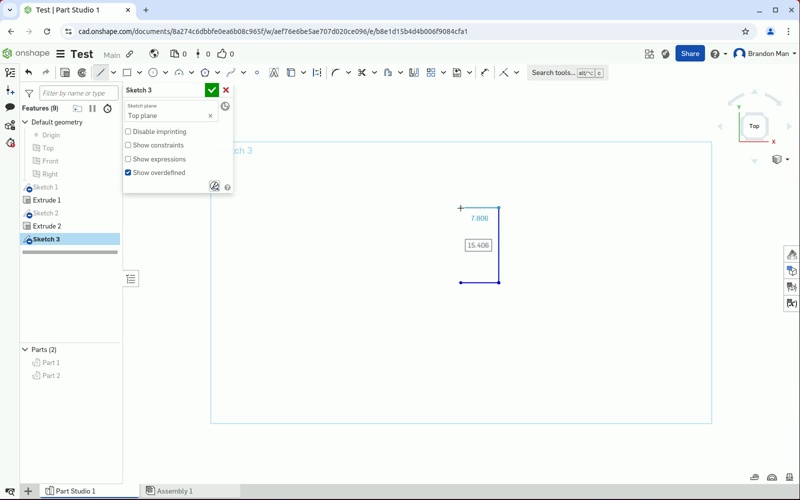
click(460, 207)
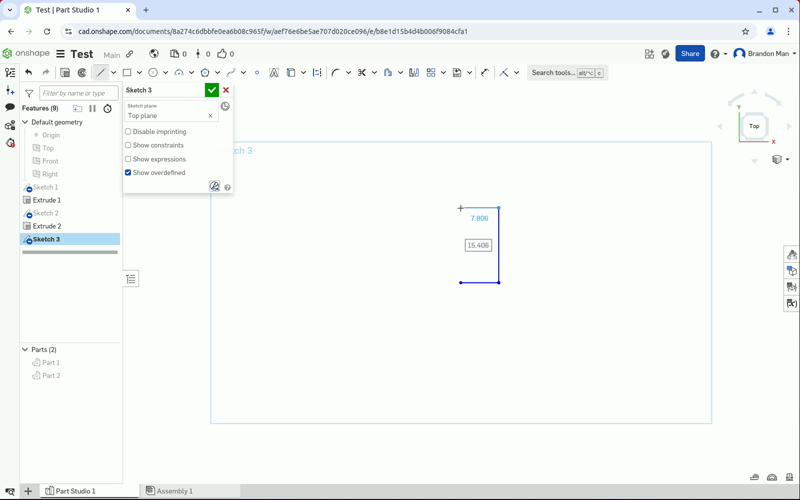
key_up(shift)
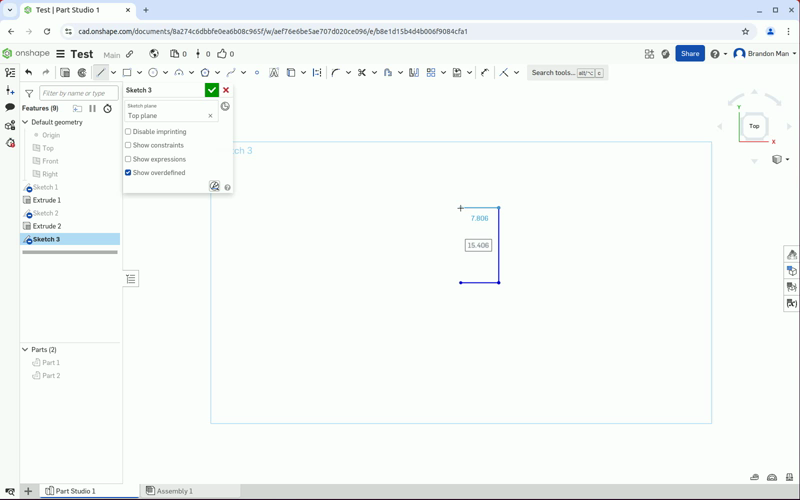
key_down(shift)
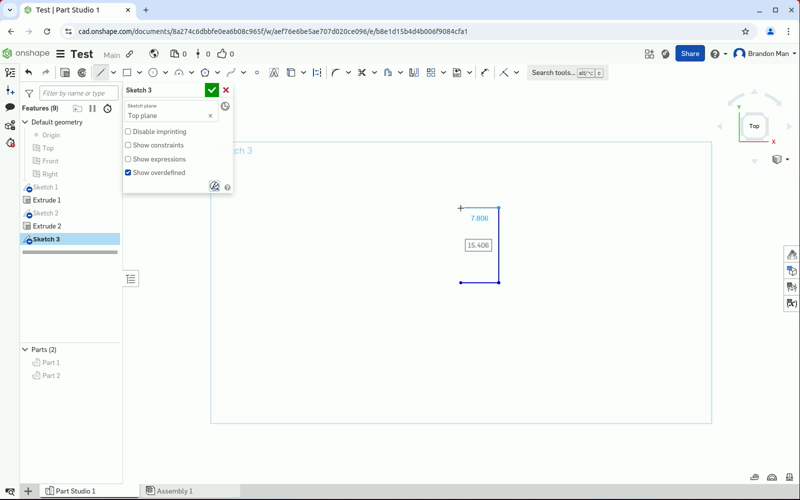
mouse_move(460, 282)
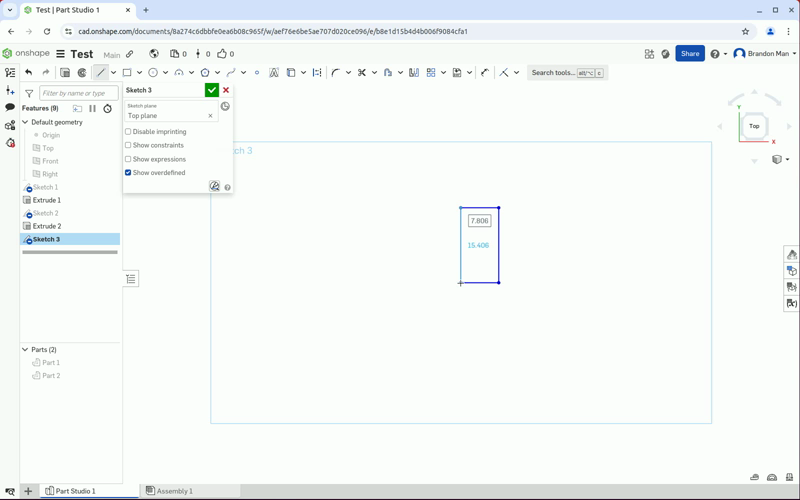
key_up(shift)
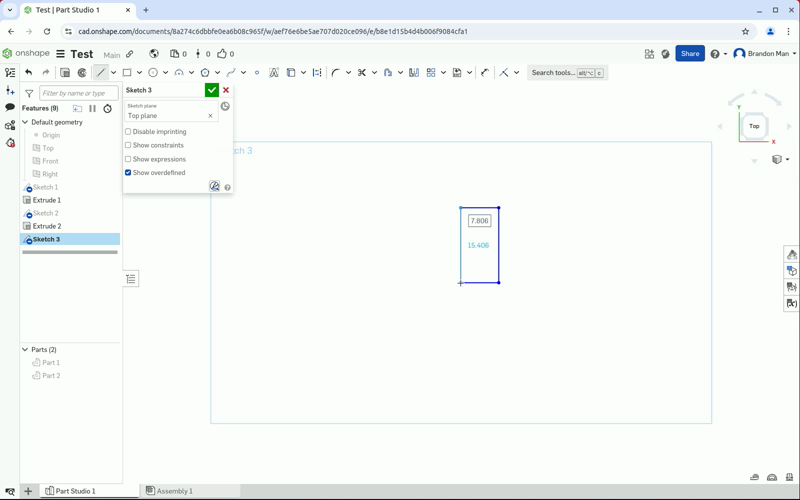
click(460, 282)
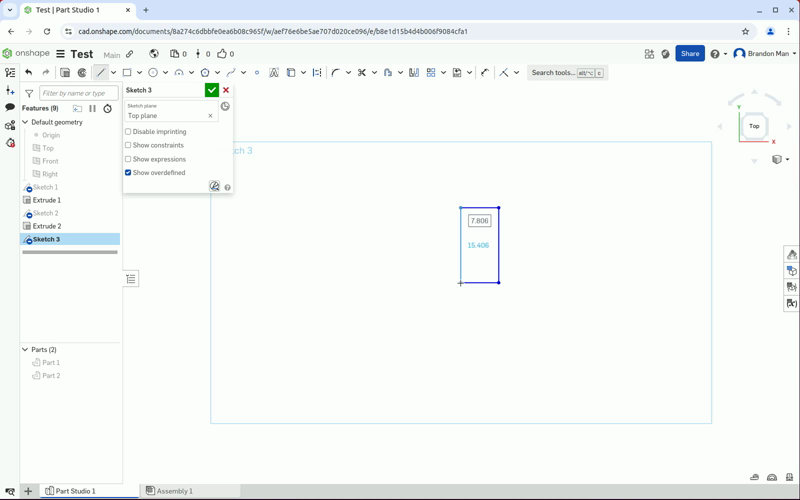
key(esc)
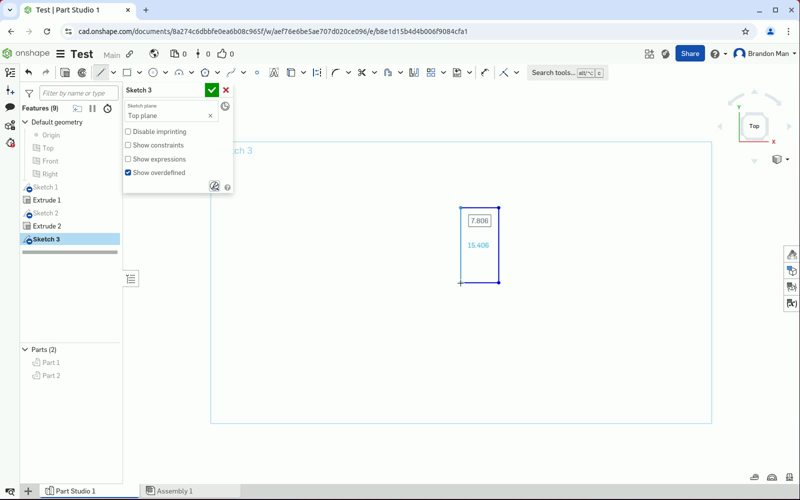
mouse_move(473, 279)
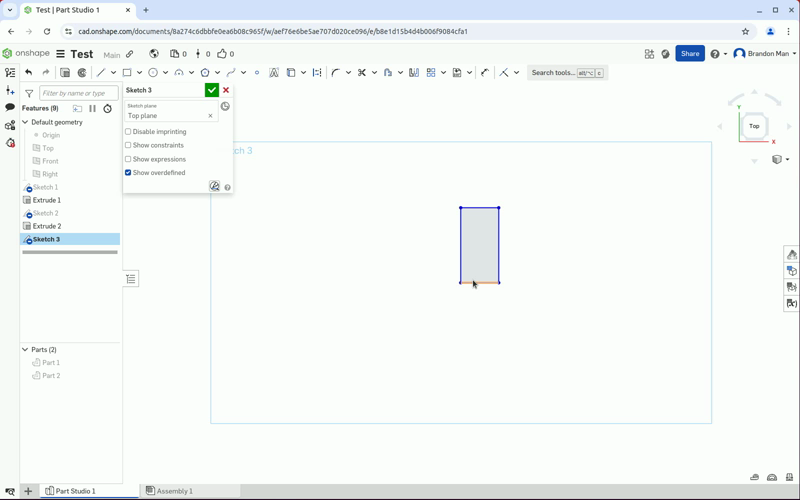
click(473, 279)
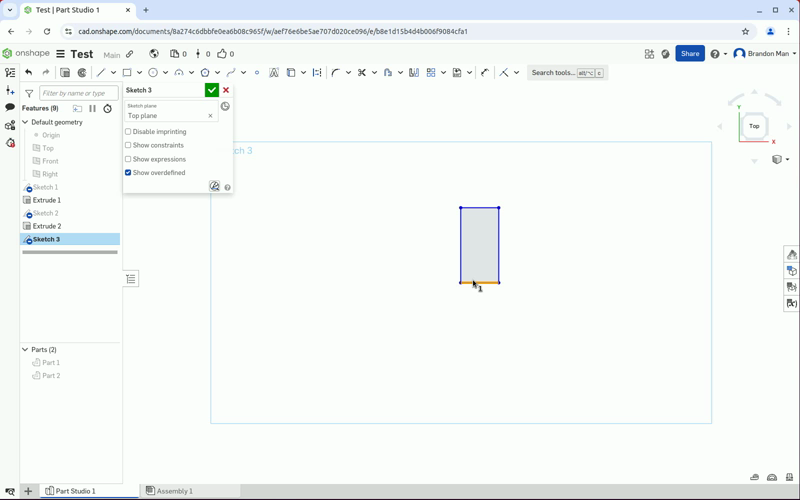
mouse_move(73, 352)
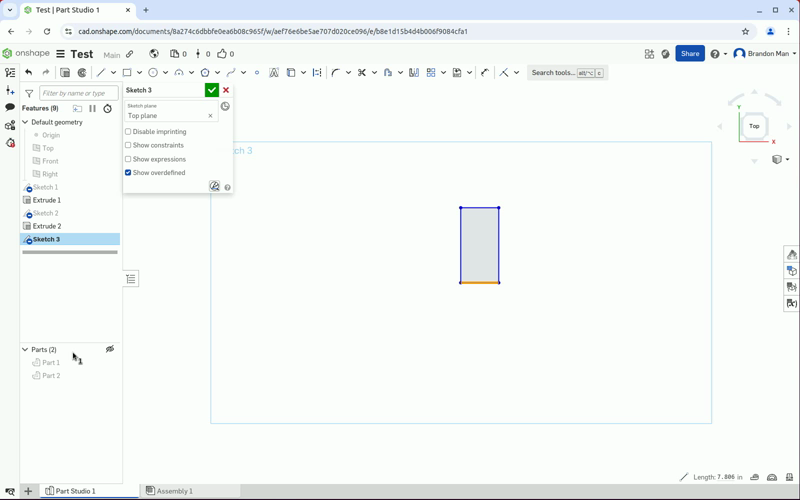
key(shift+y)
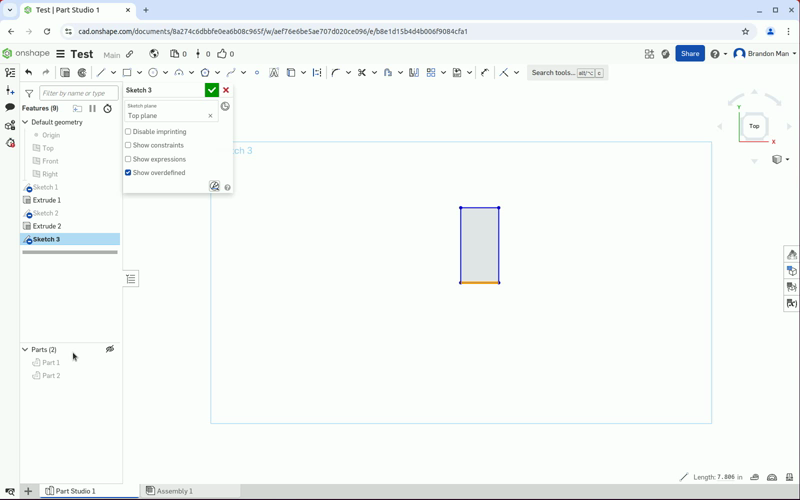
key(shift+e)
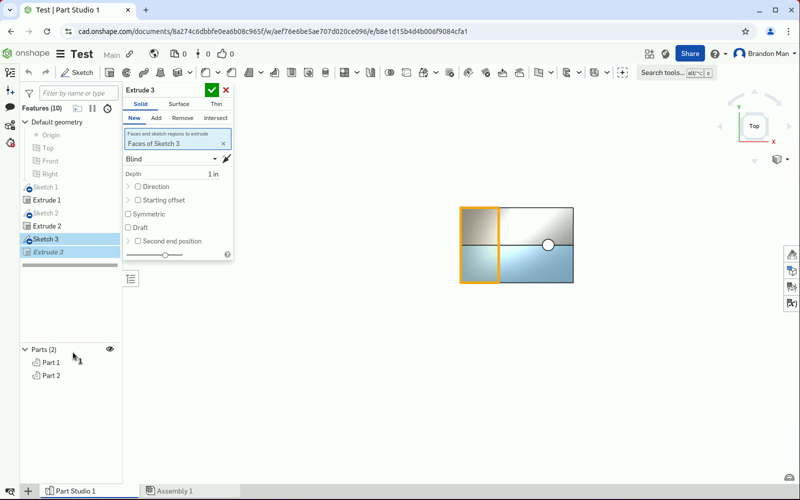
mouse_move(143, 106)
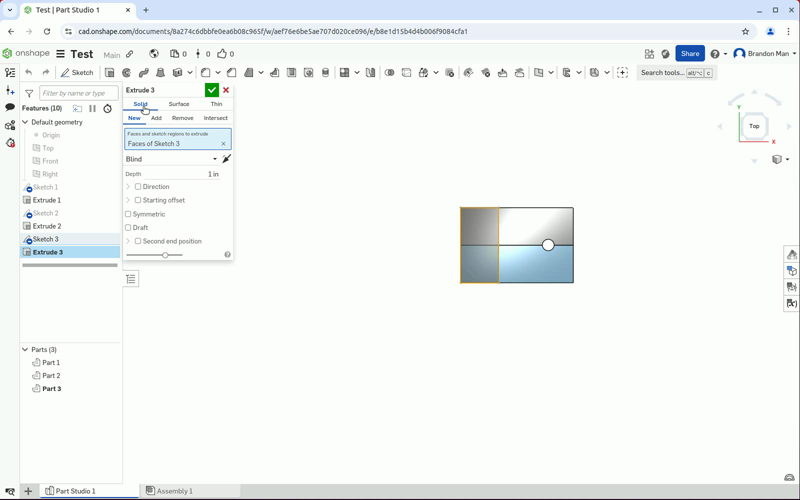
click(143, 106)
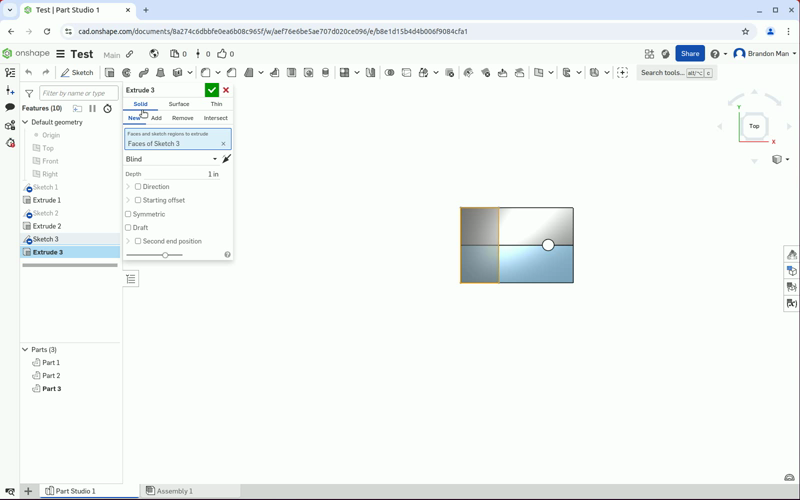
mouse_move(137, 120)
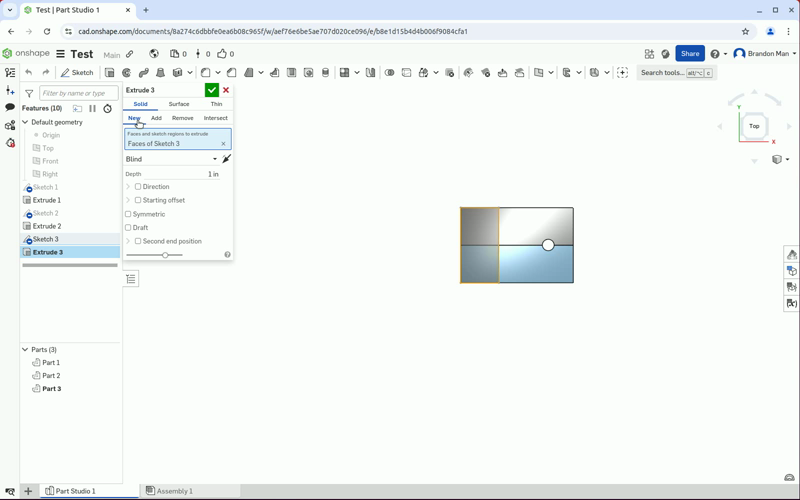
click(137, 120)
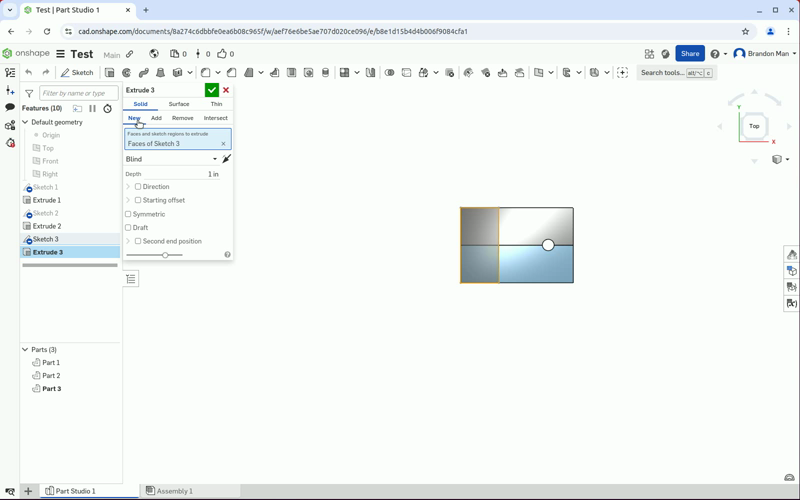
key(tab, 4)
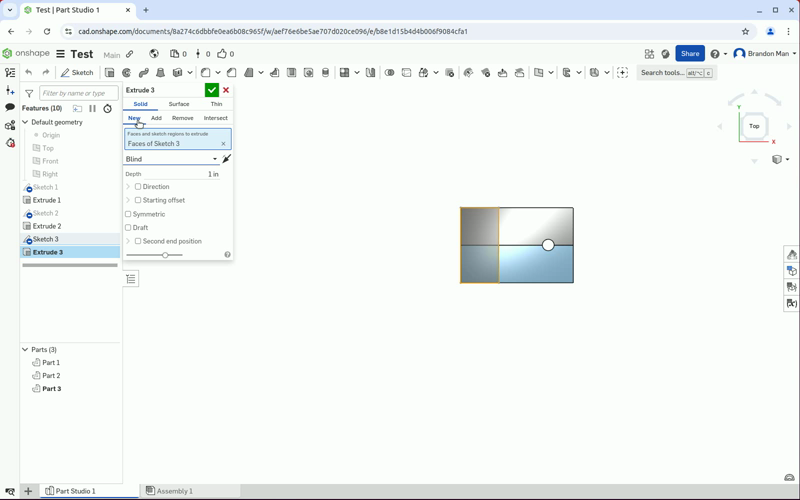
text(-7.703)
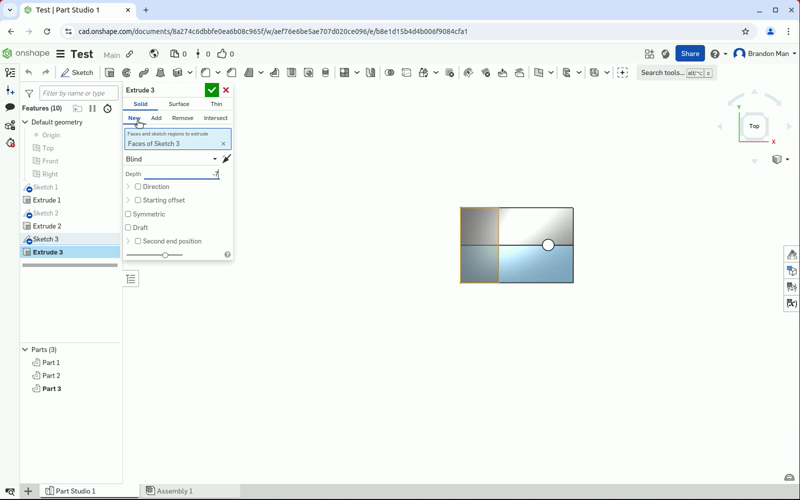
key(enter)
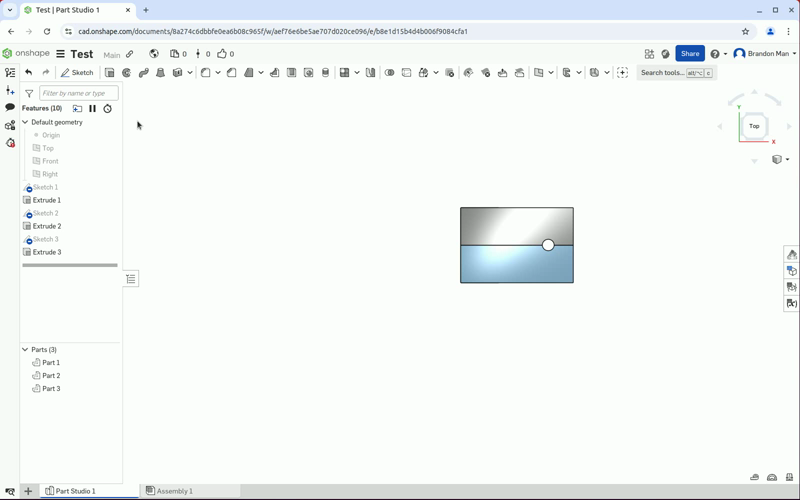
key(shift+h)
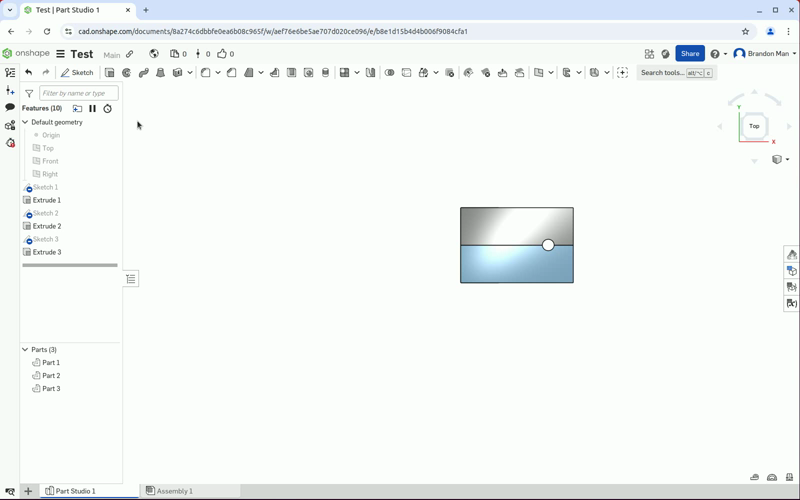
key(shift+h)
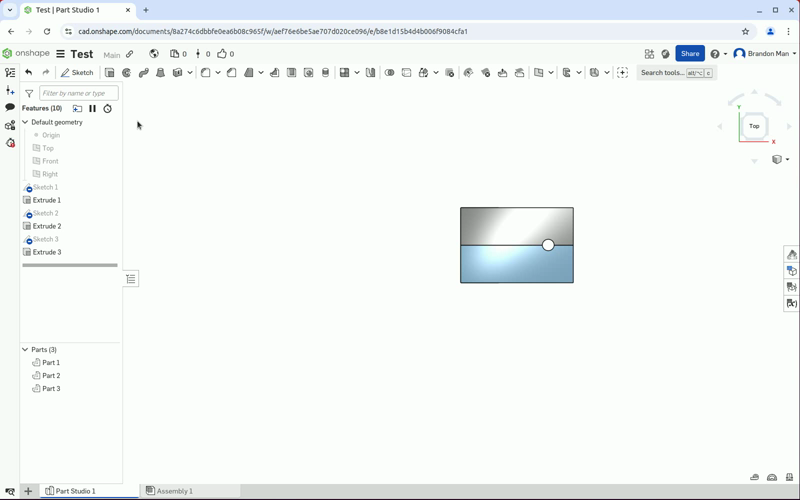
key(shift+7)
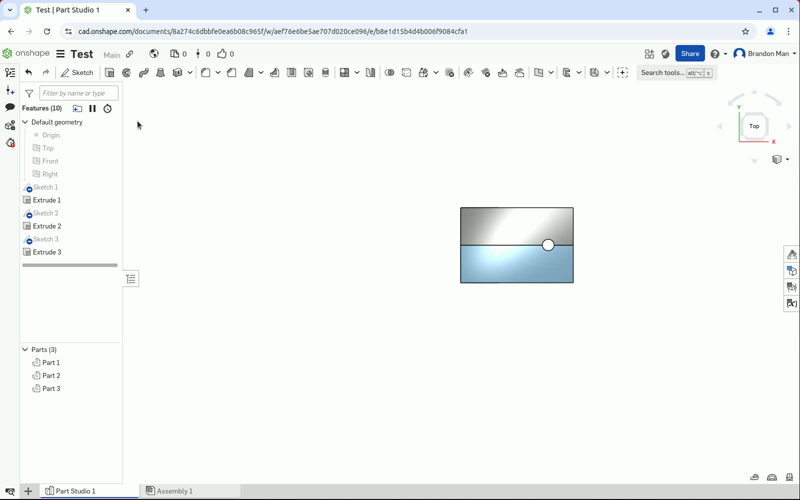
key(up, 3)
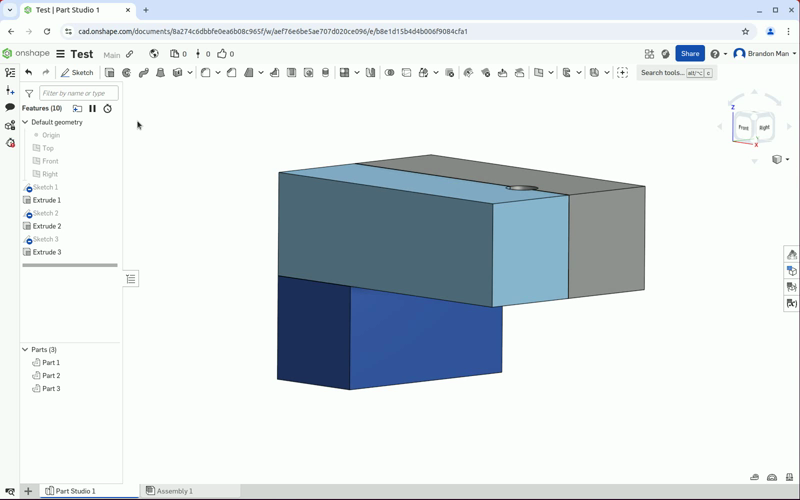
key(left, 3)
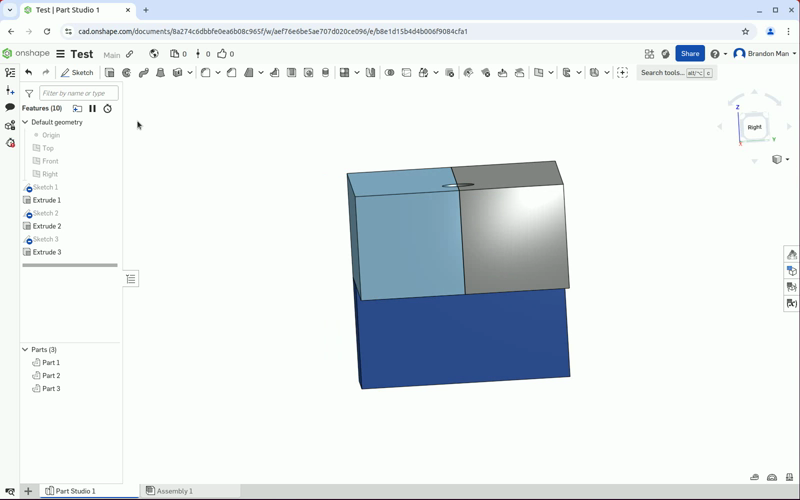
key(right, 3)
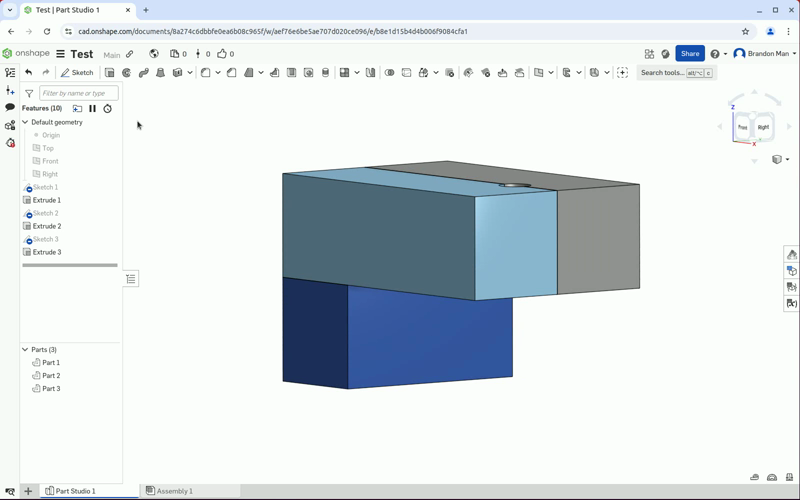
key(down, 3)
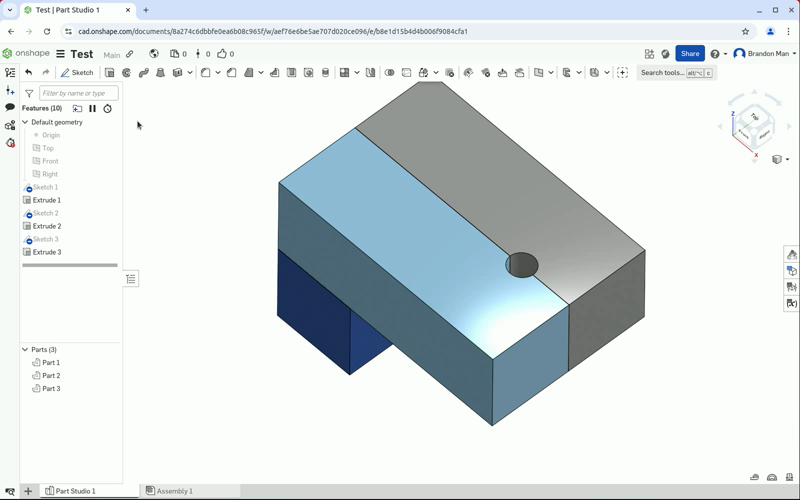
mouse_move(73, 189)
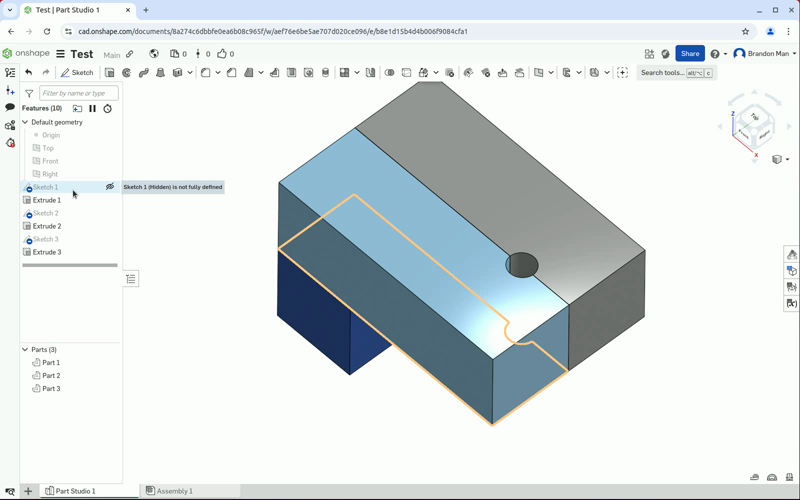
click(73, 189)